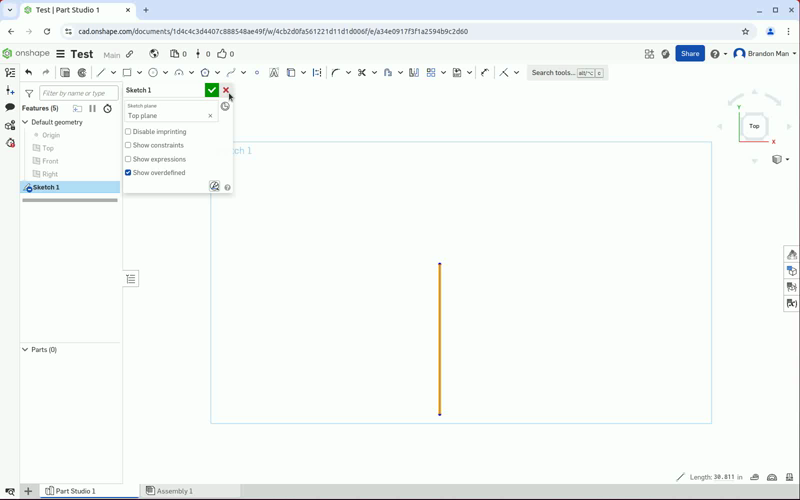
key(shift+h)
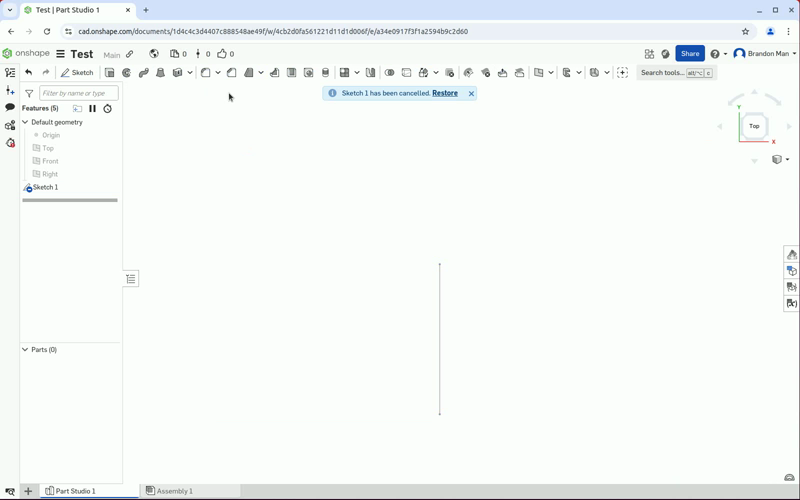
key(shift+s)
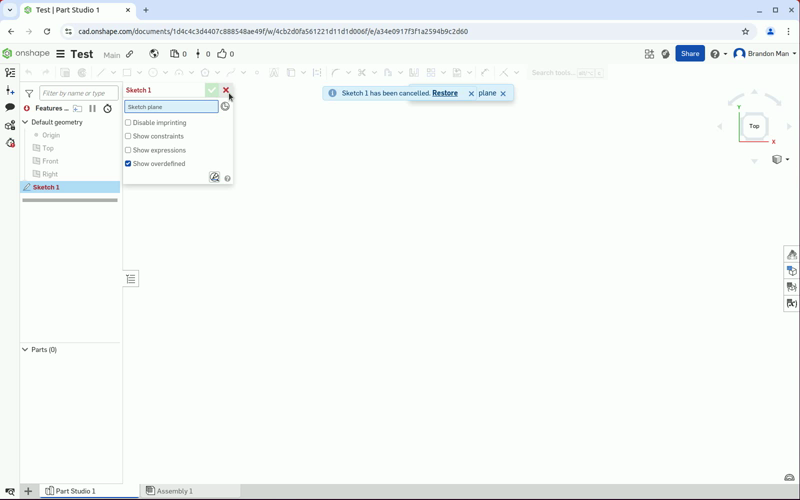
mouse_move(73, 150)
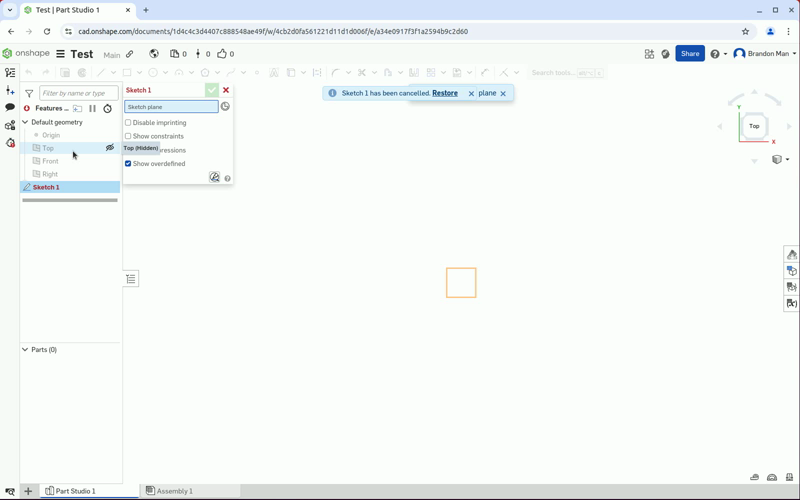
click(73, 150)
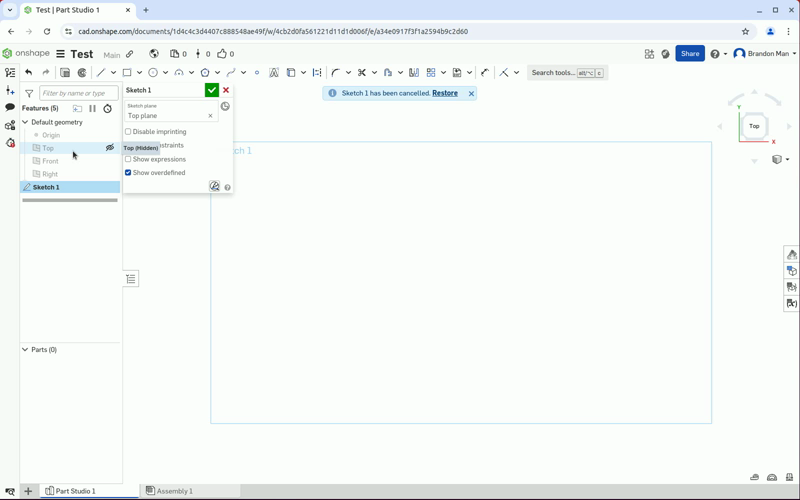
mouse_move(73, 352)
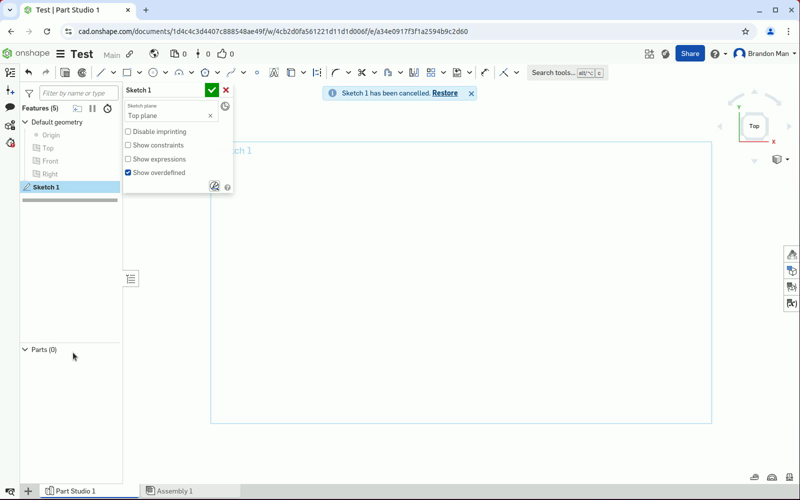
key(y)
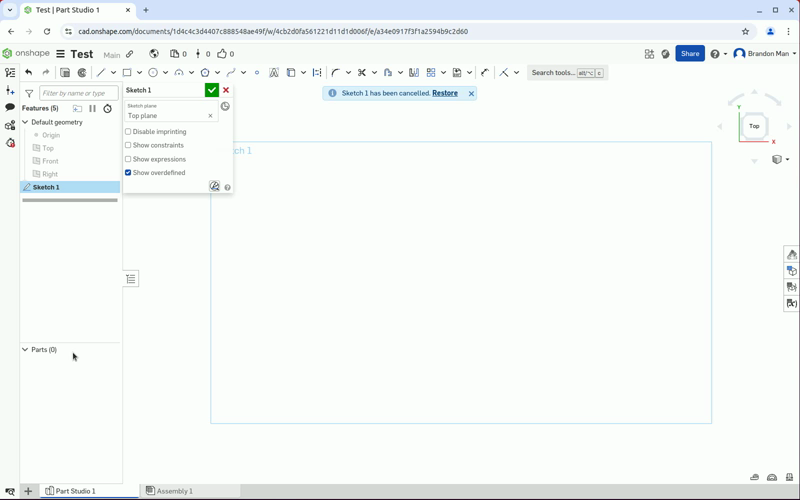
key(l)
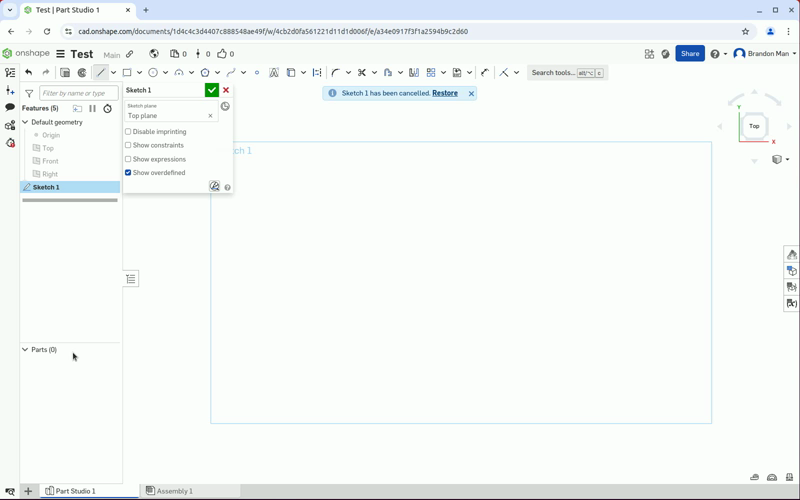
key_down(shift)
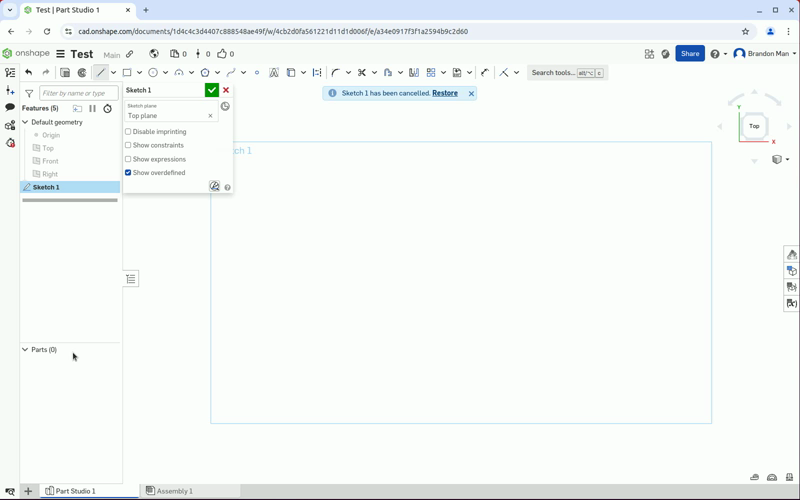
mouse_move(366, 395)
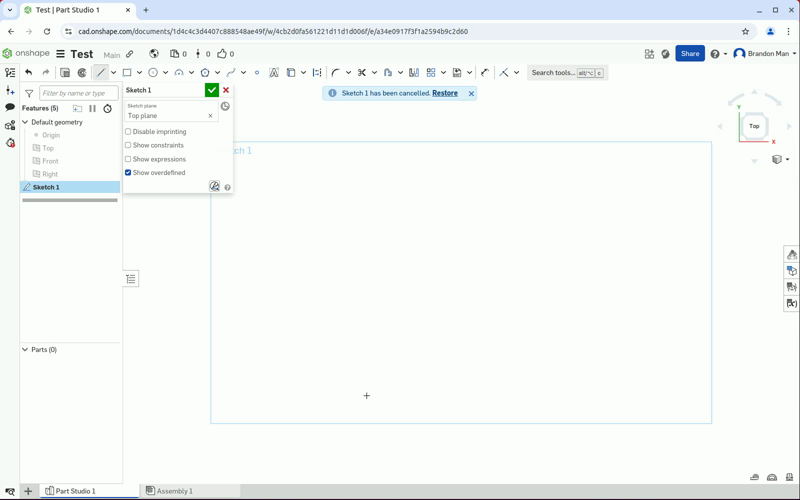
click(366, 395)
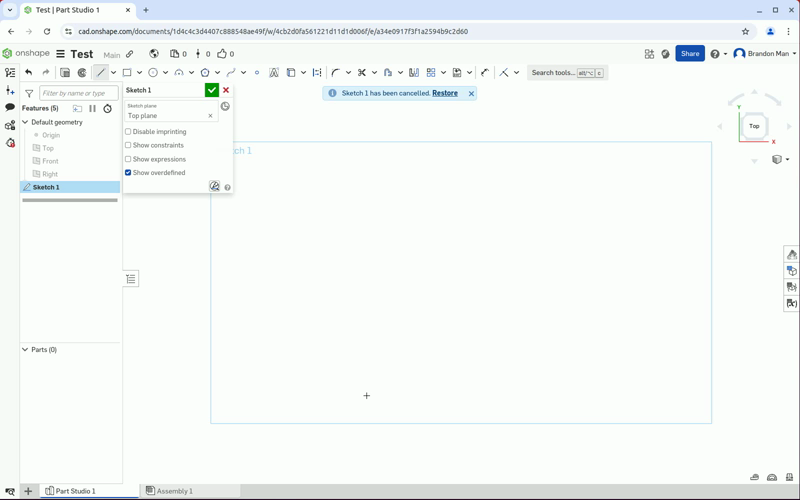
key_up(shift)
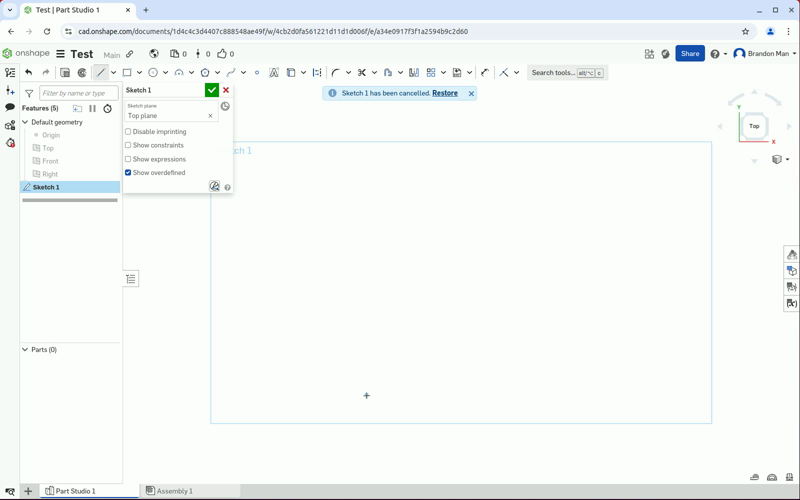
key_down(shift)
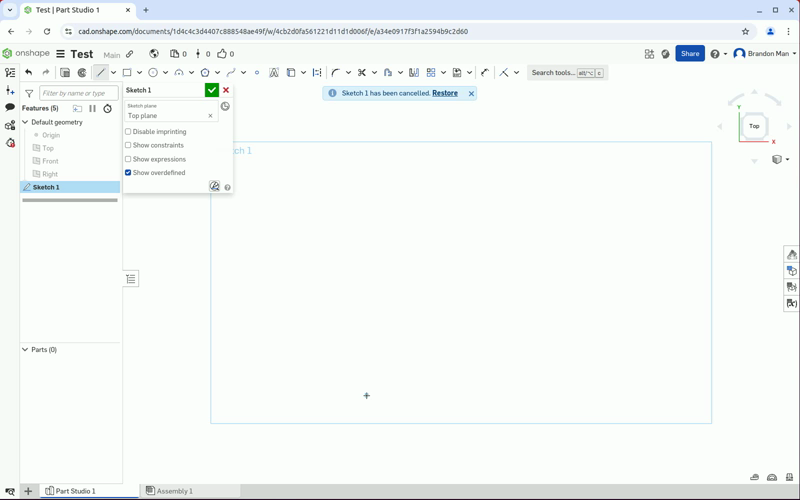
mouse_move(396, 395)
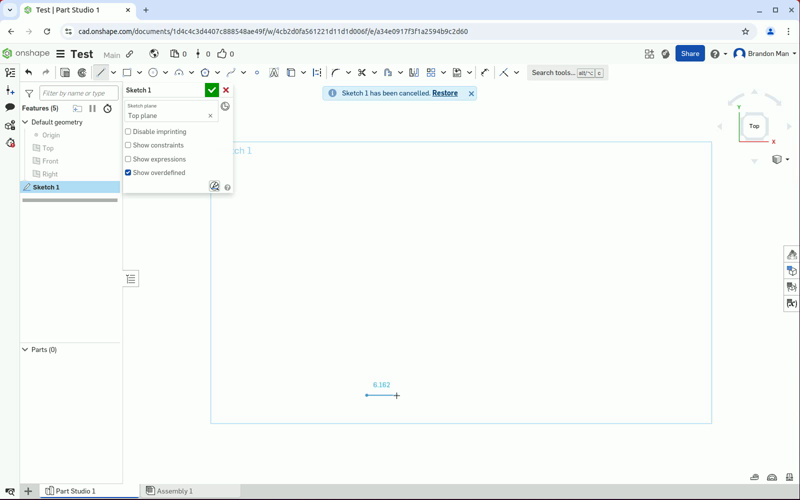
mouse_move(414, 395)
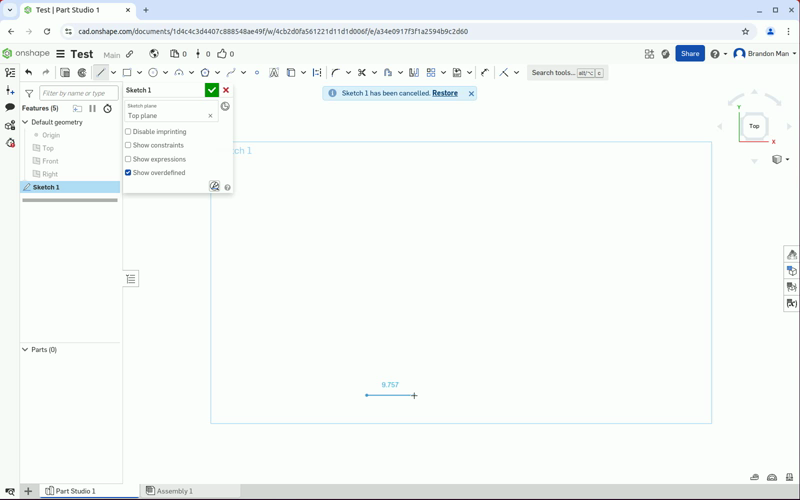
click(414, 395)
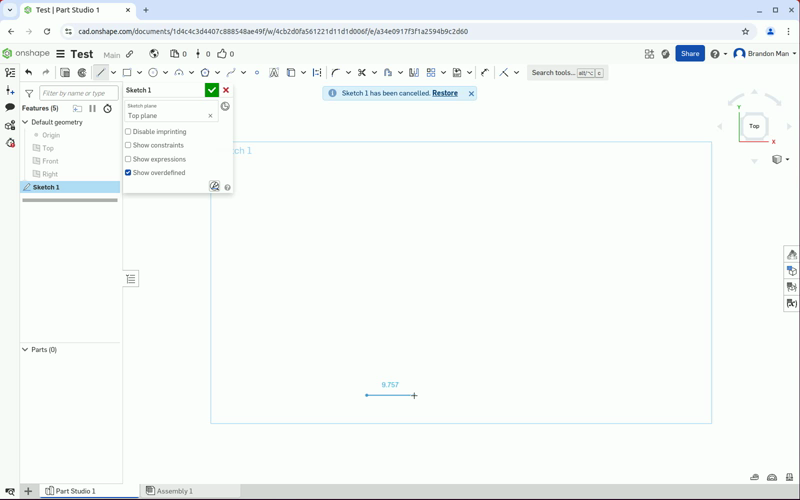
key_up(shift)
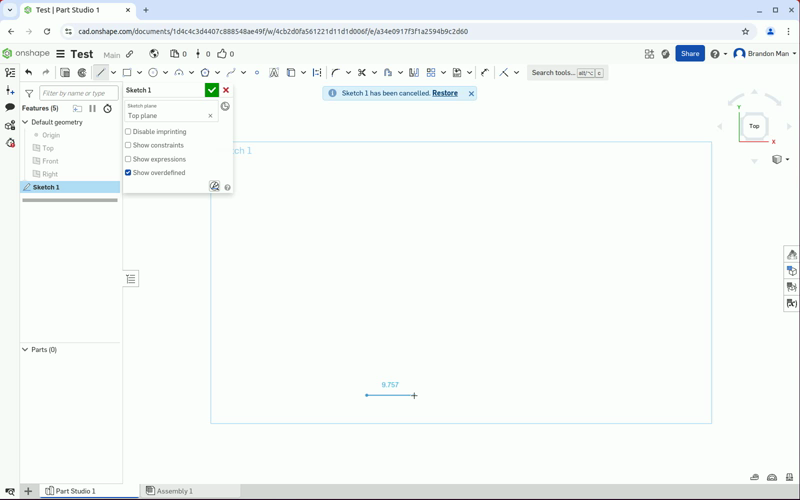
key_down(shift)
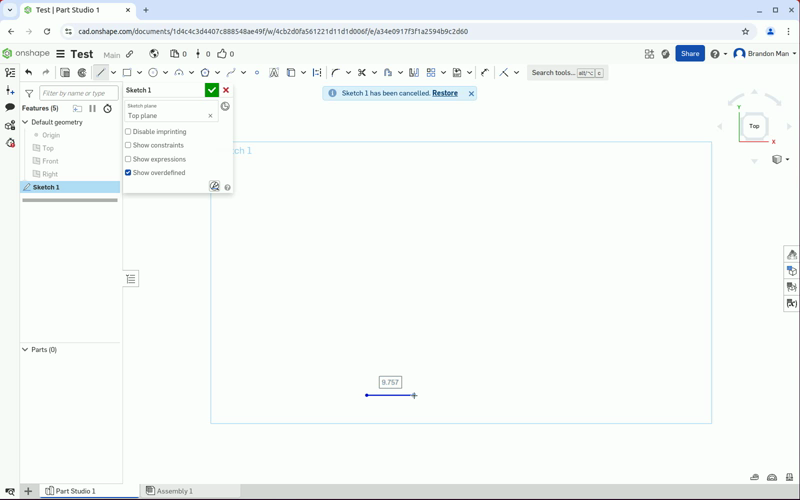
mouse_move(444, 395)
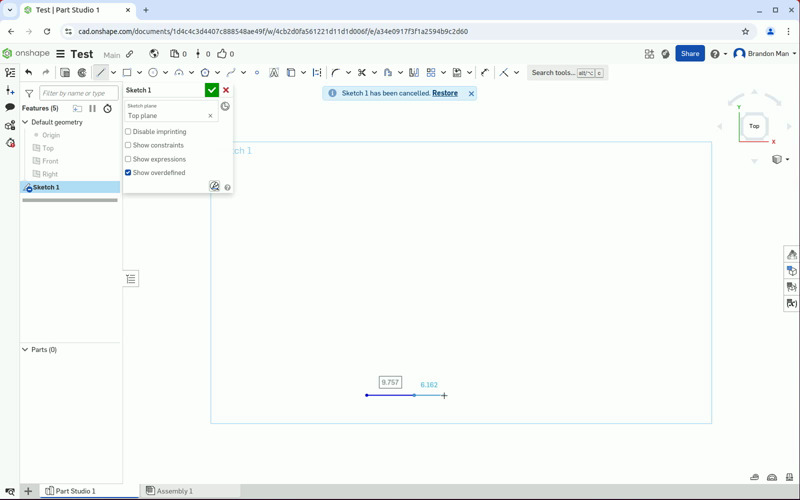
mouse_move(386, 367)
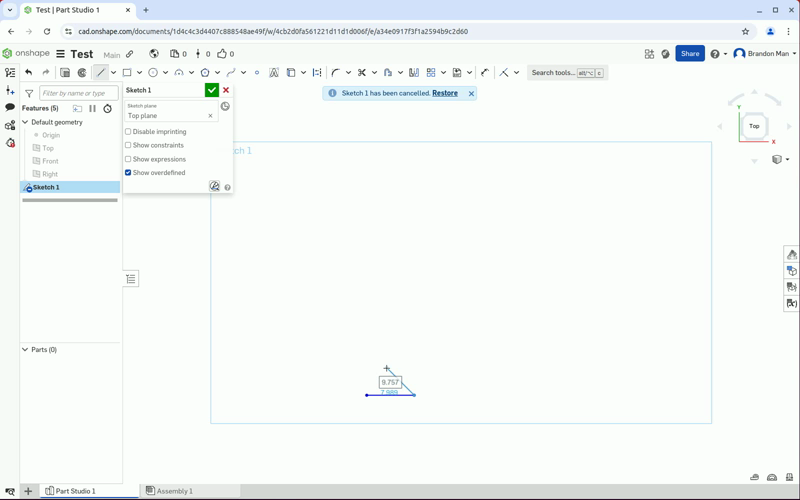
click(386, 367)
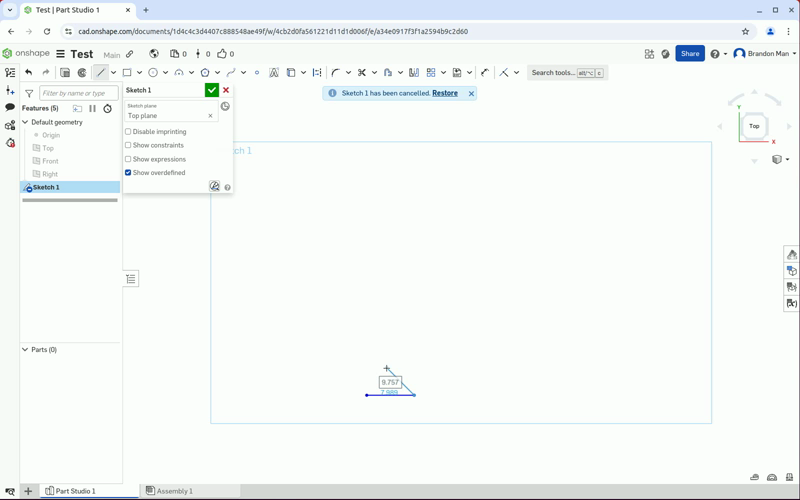
key_up(shift)
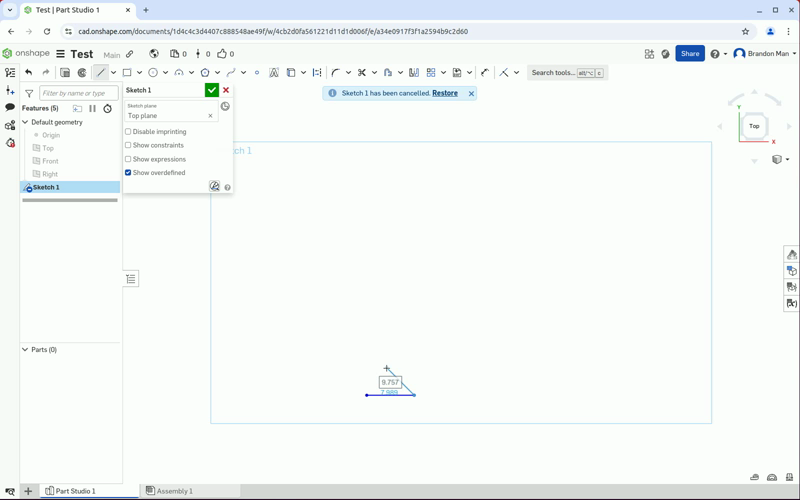
key_down(shift)
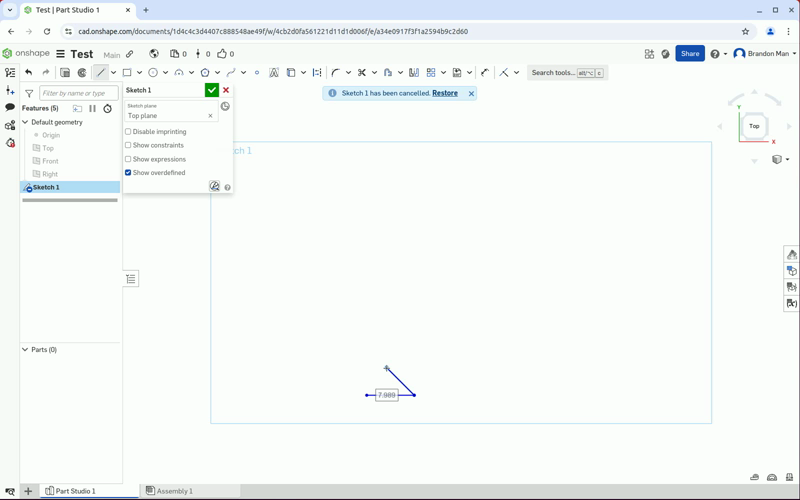
mouse_move(536, 367)
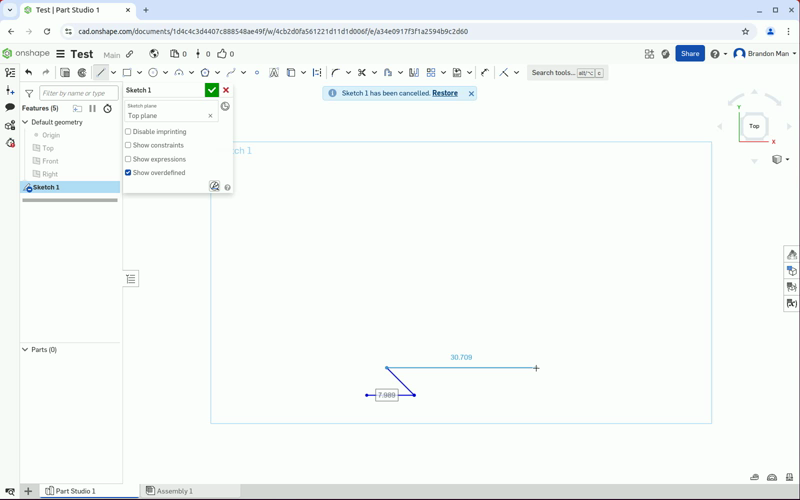
click(536, 367)
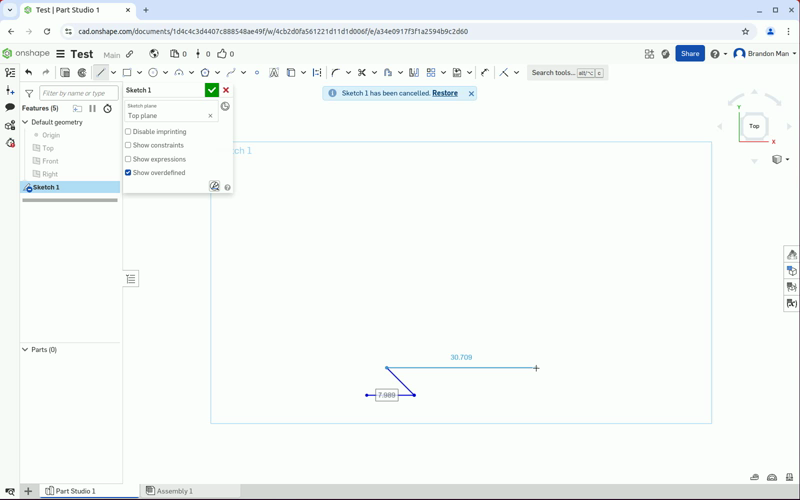
key_up(shift)
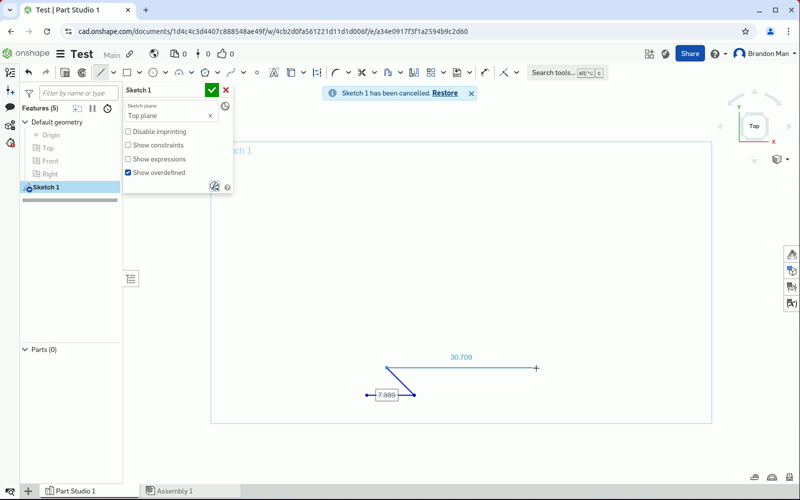
key_down(shift)
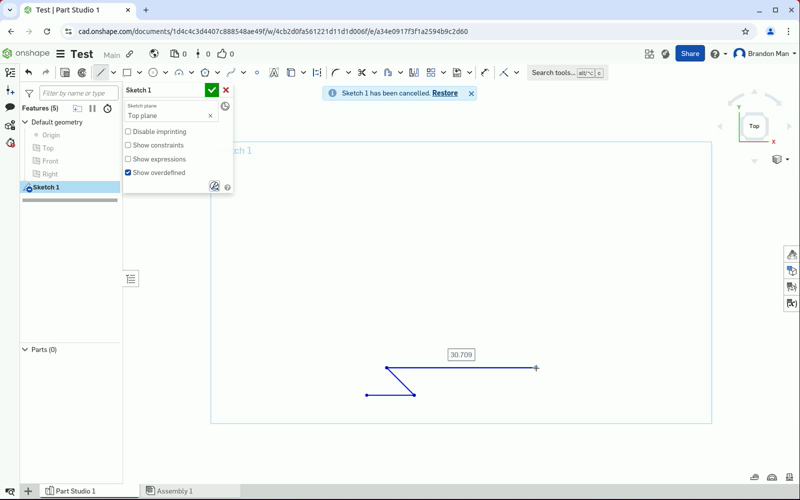
mouse_move(566, 367)
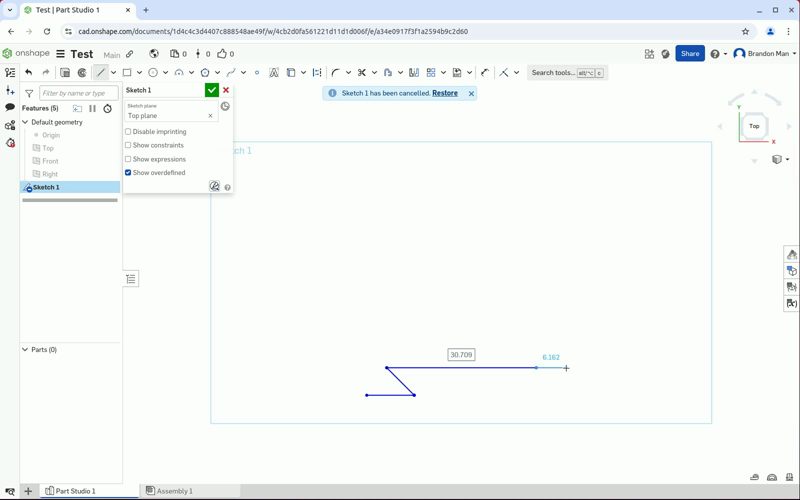
mouse_move(506, 395)
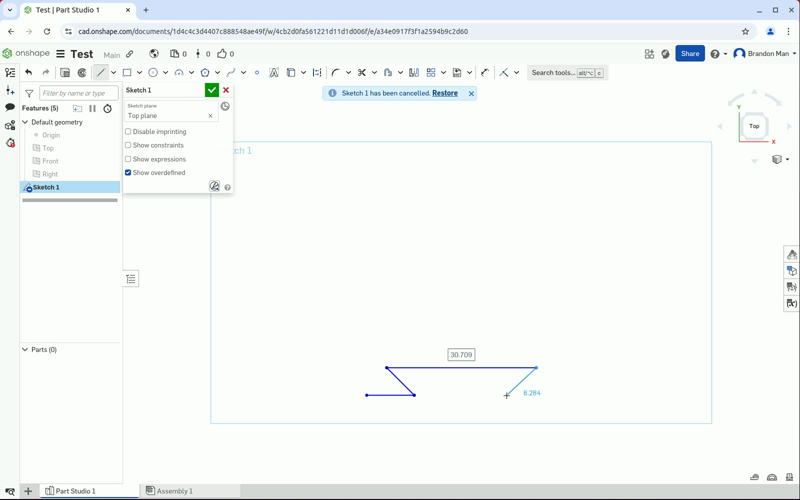
click(506, 395)
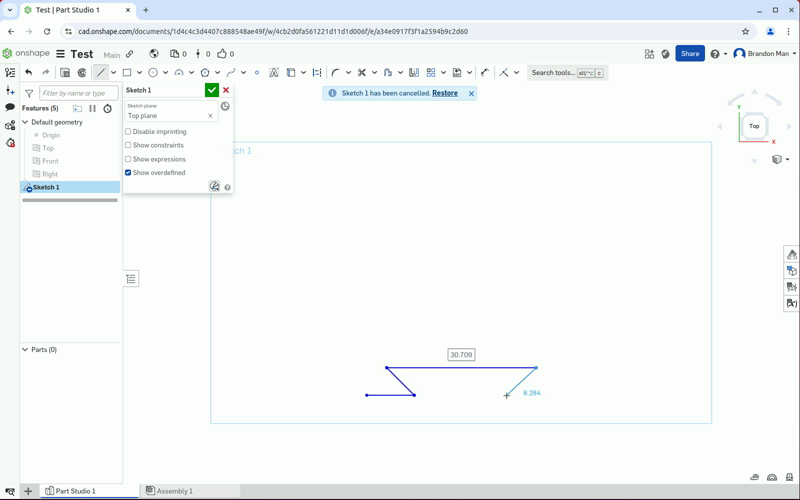
key_up(shift)
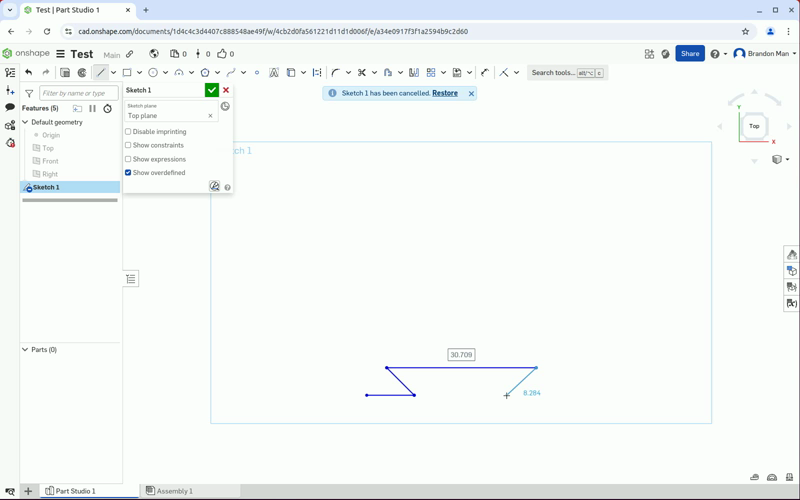
key_down(shift)
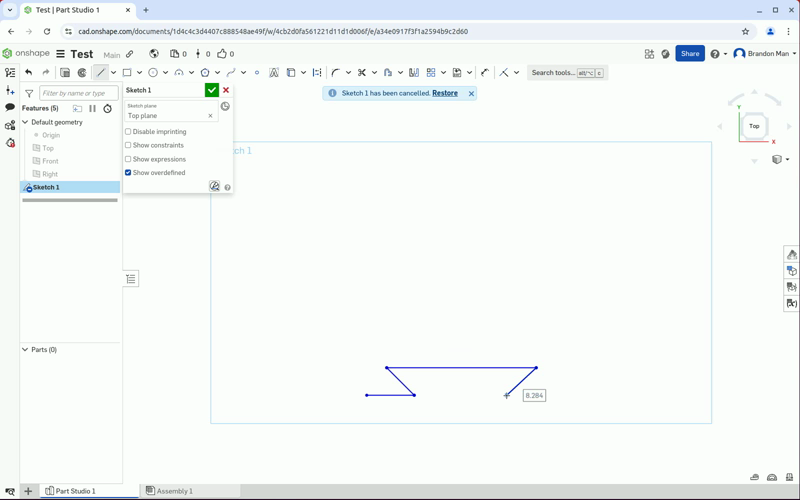
mouse_move(536, 395)
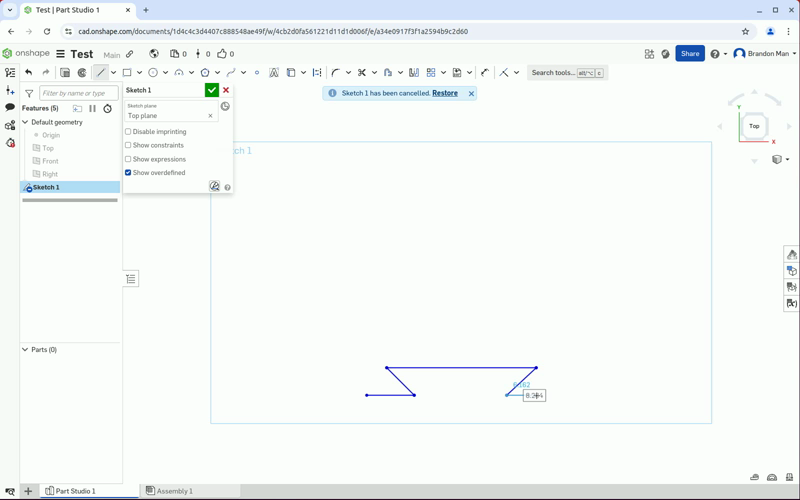
mouse_move(553, 395)
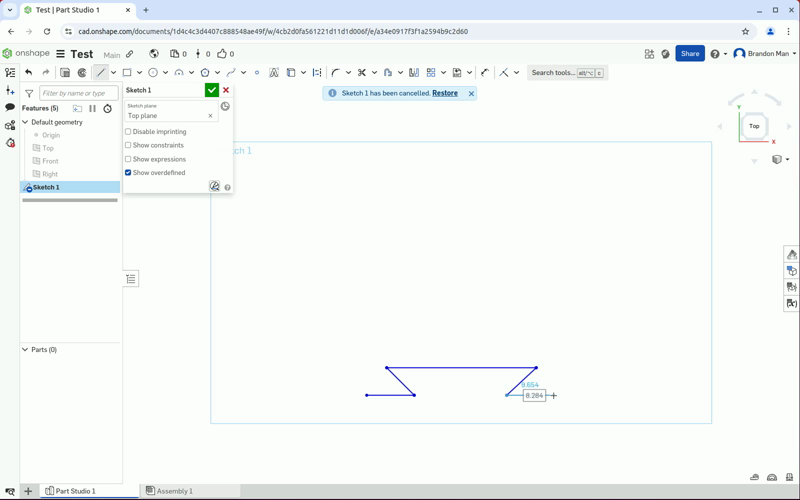
click(553, 395)
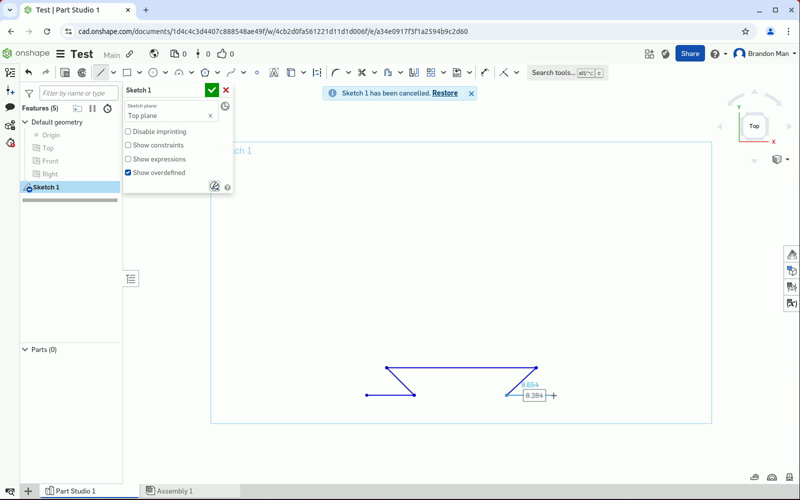
key_up(shift)
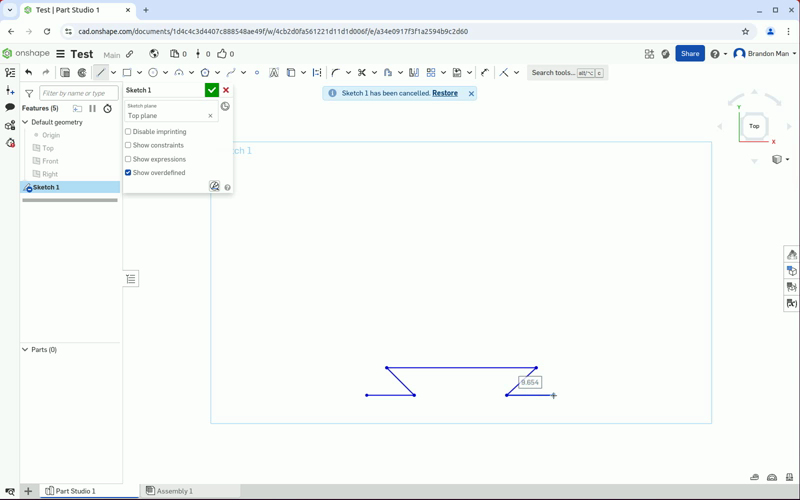
key_down(shift)
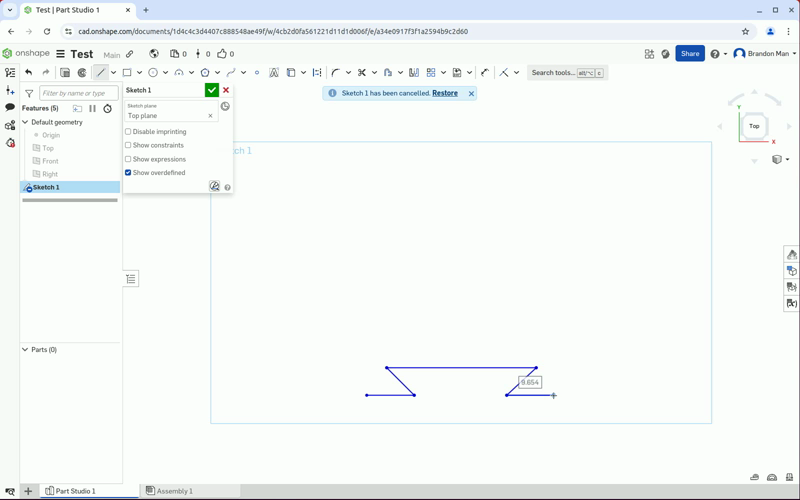
mouse_move(583, 395)
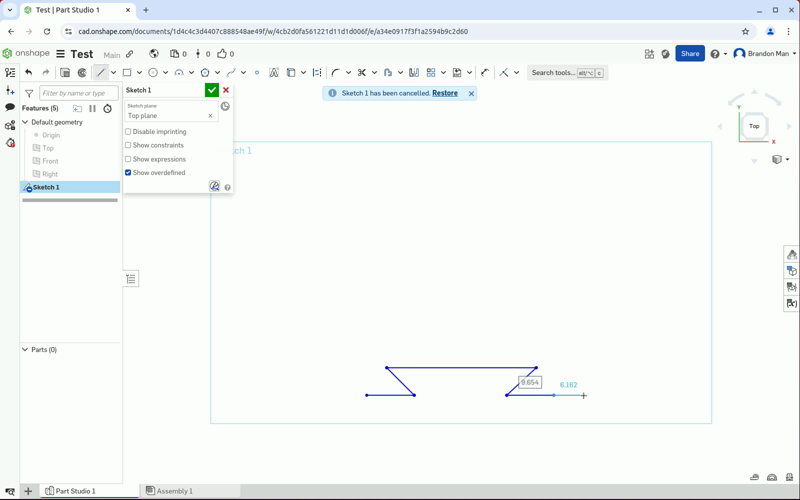
mouse_move(553, 348)
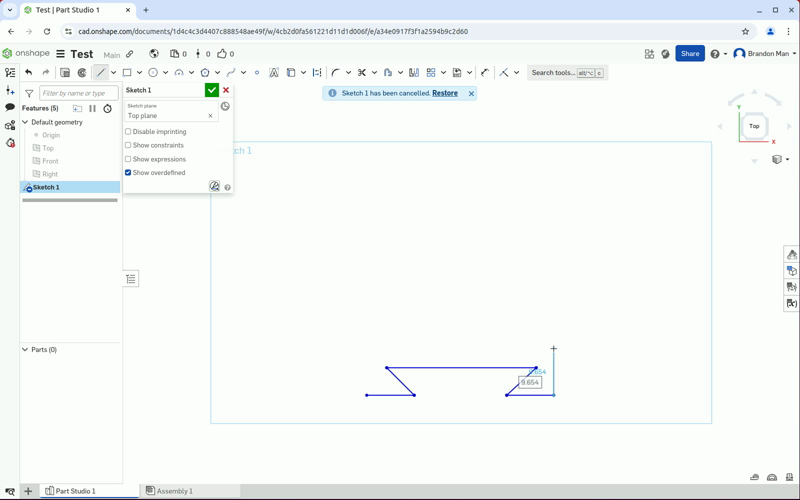
click(553, 348)
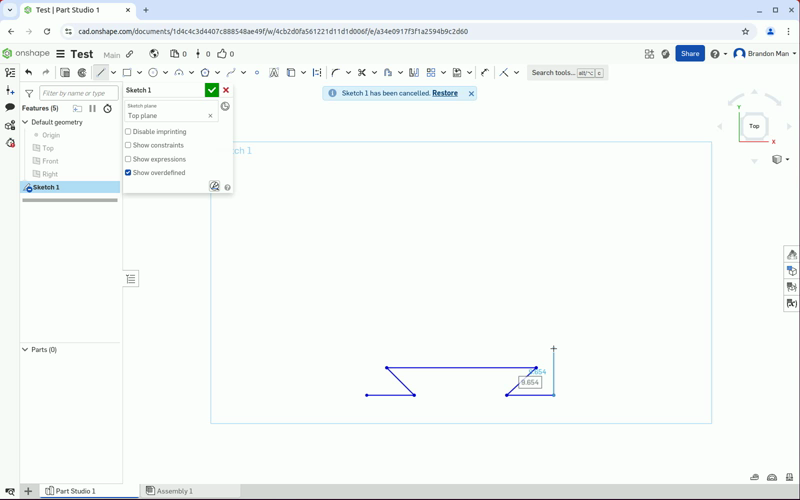
key_up(shift)
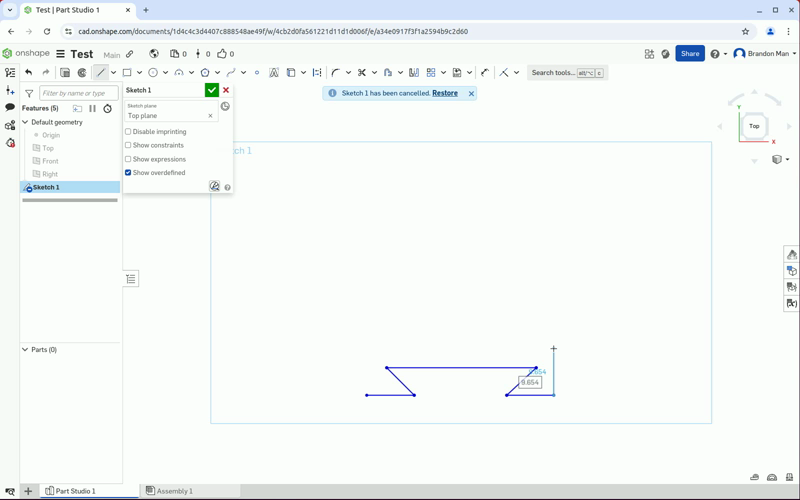
key_down(shift)
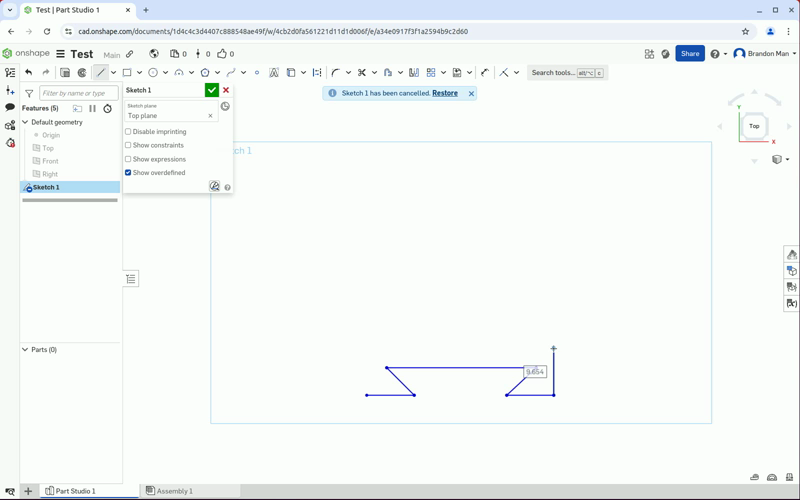
mouse_move(461, 348)
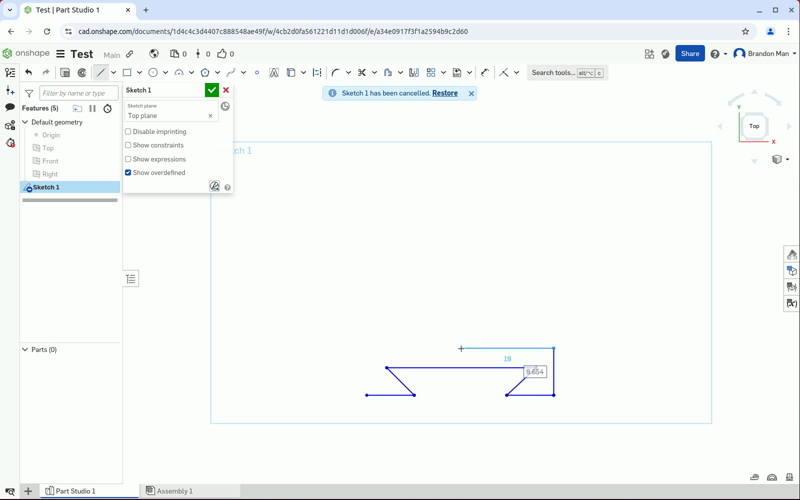
click(461, 348)
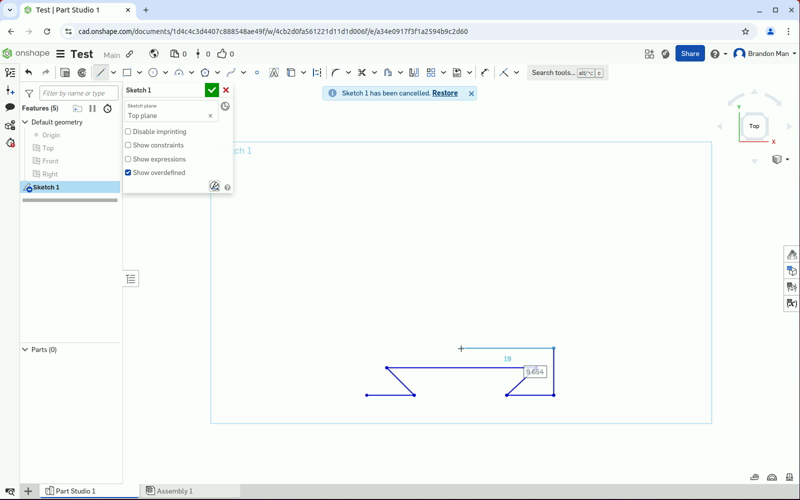
key_up(shift)
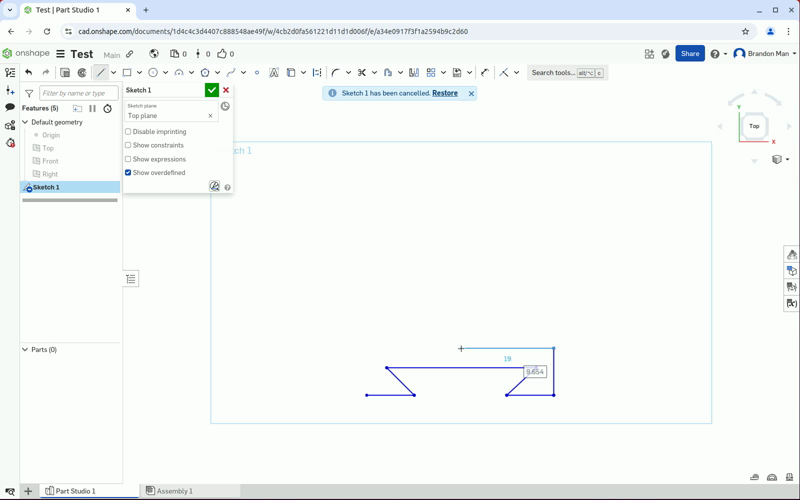
key_down(shift)
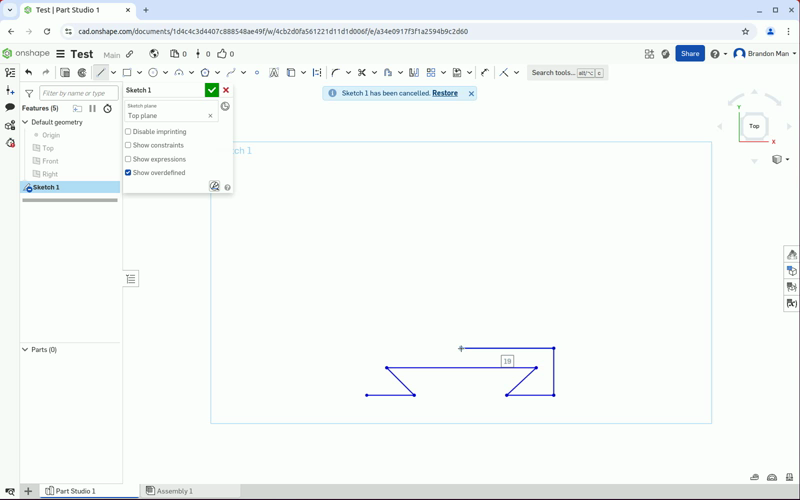
mouse_move(366, 348)
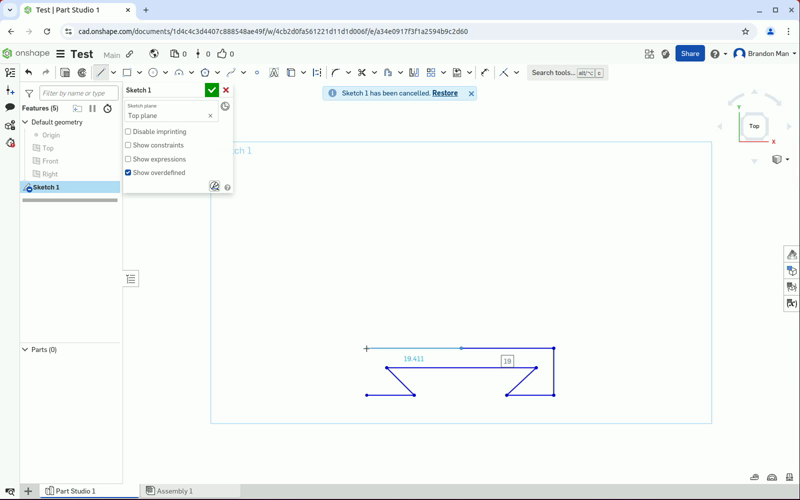
click(366, 348)
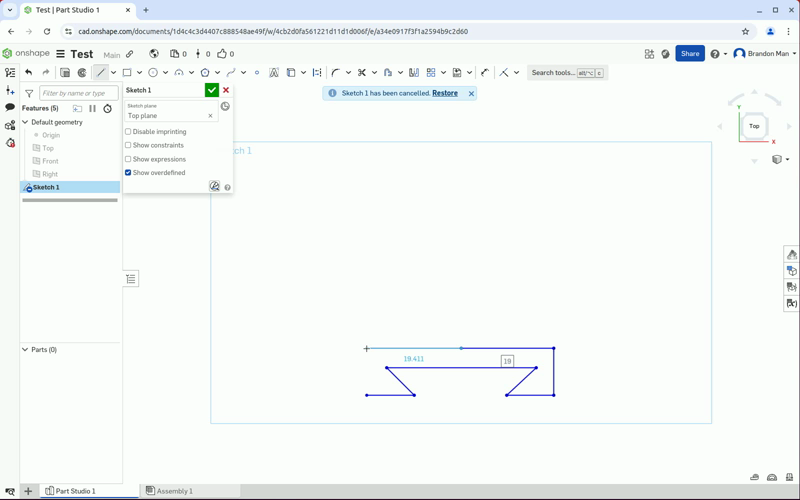
key_up(shift)
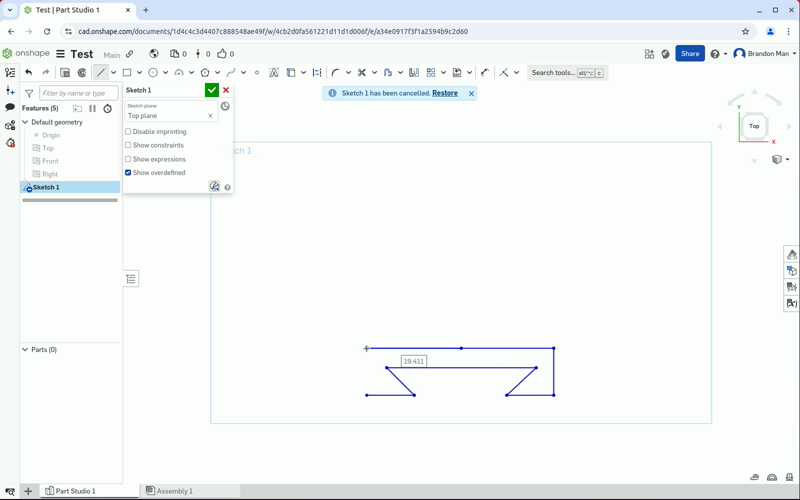
mouse_move(396, 348)
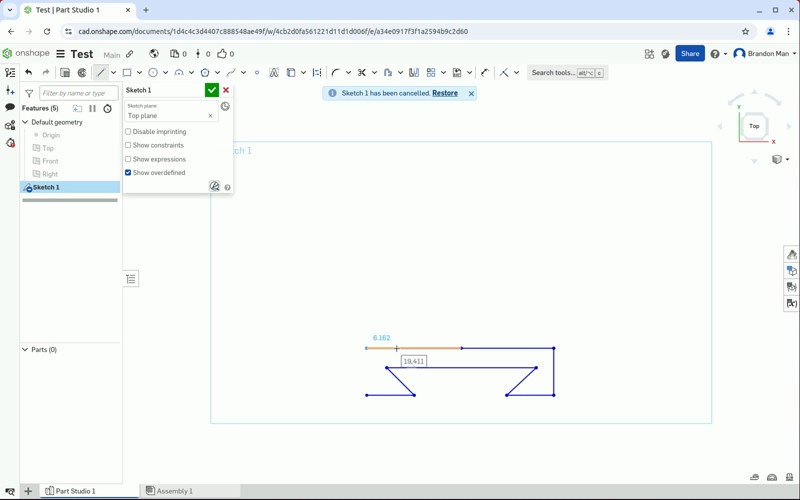
key_down(shift)
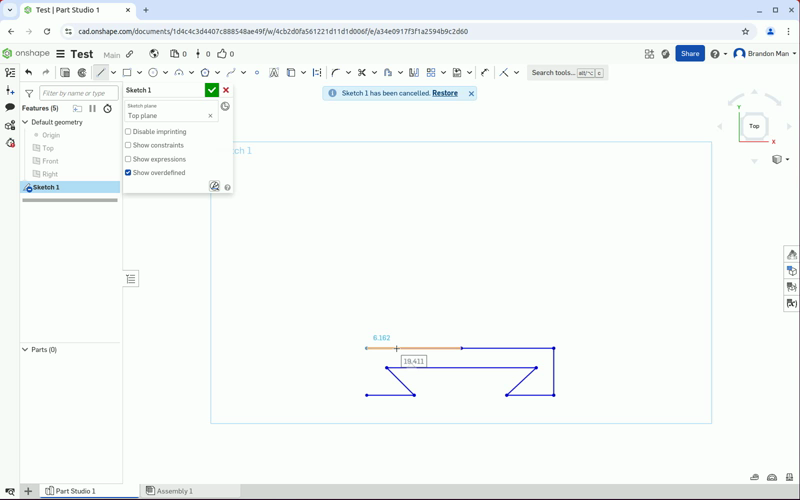
mouse_move(366, 395)
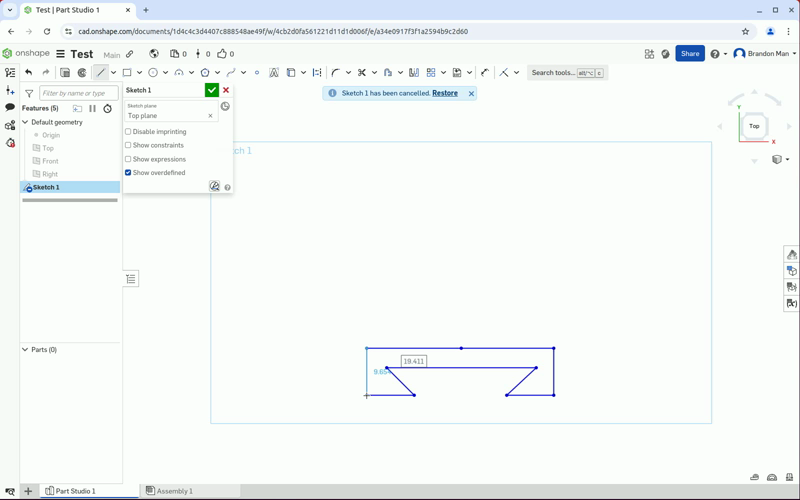
key_up(shift)
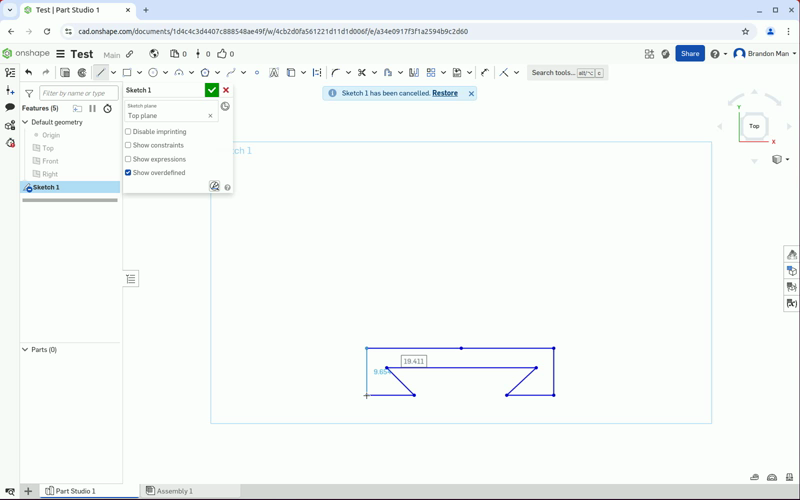
click(366, 395)
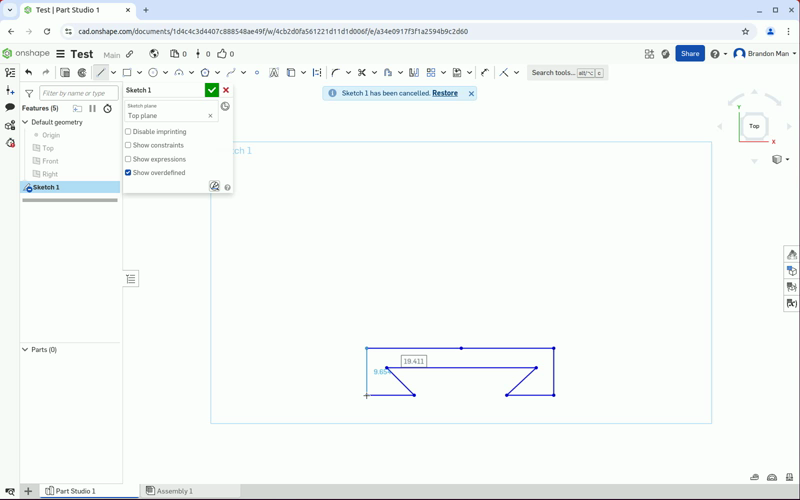
key(esc)
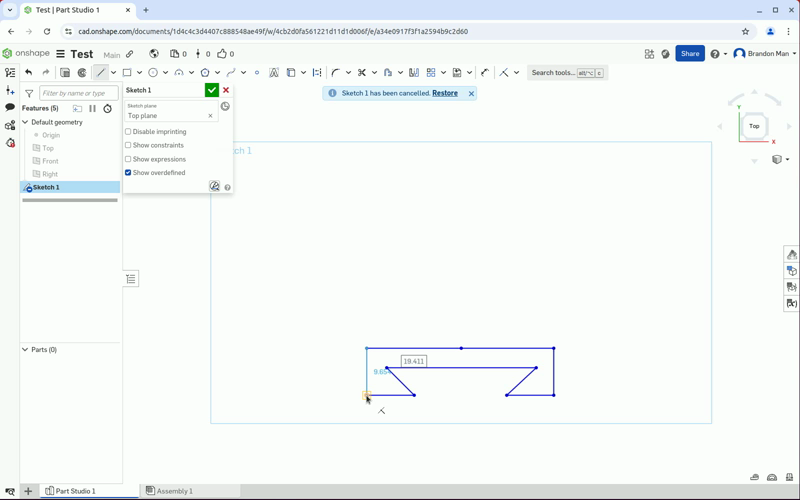
mouse_move(377, 363)
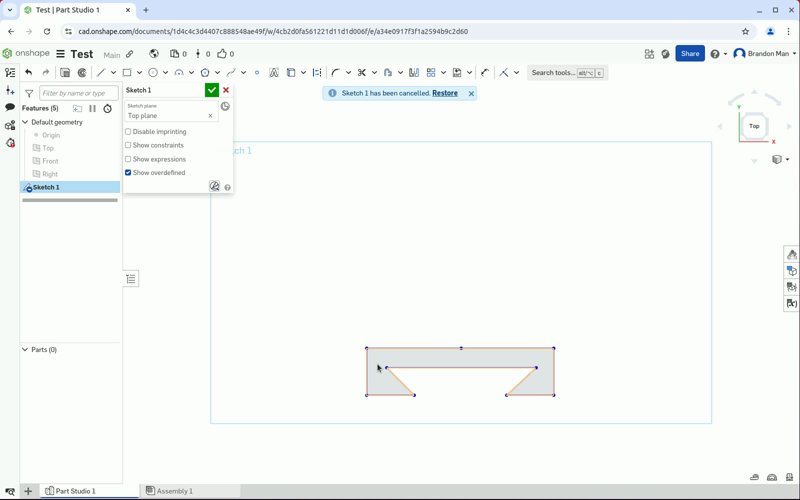
click(377, 363)
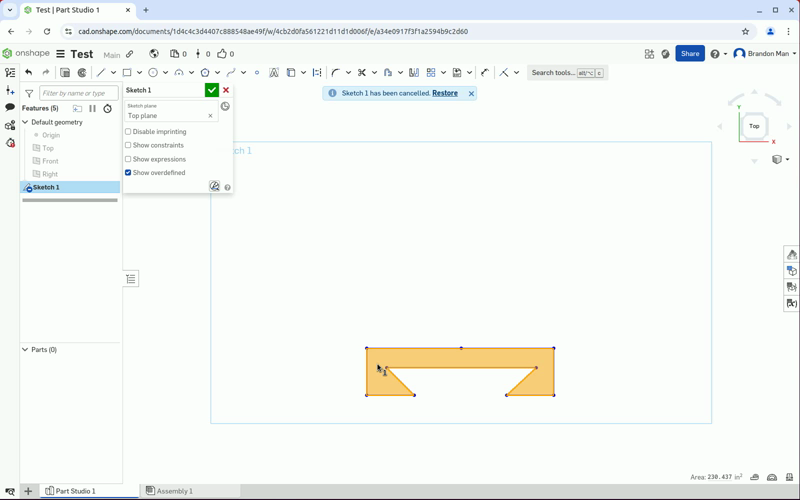
mouse_move(73, 352)
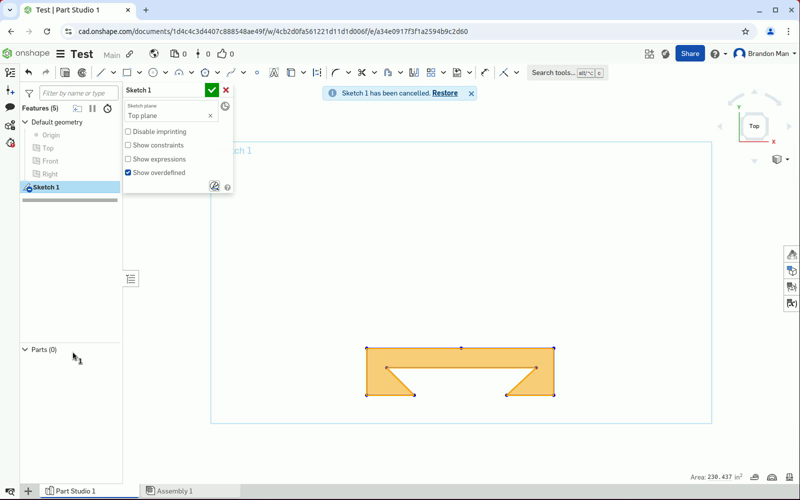
key(shift+y)
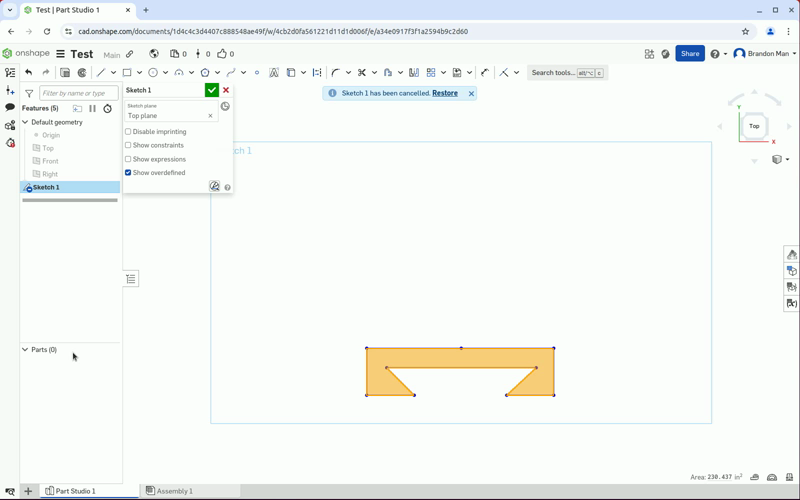
key(shift+e)
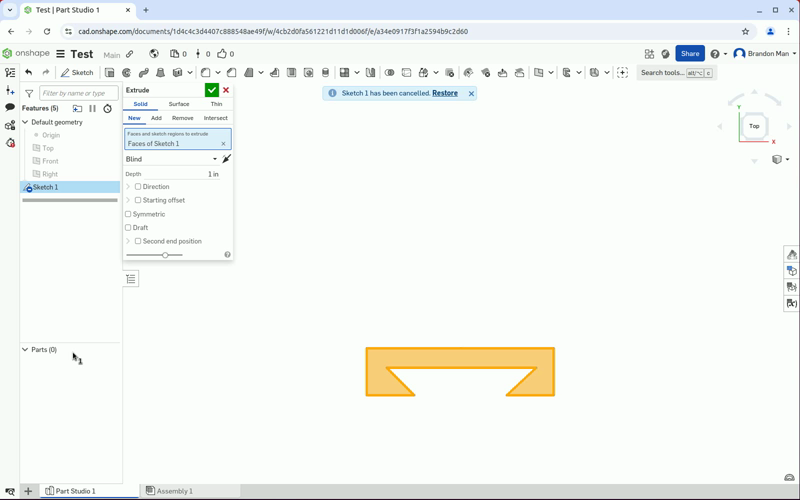
mouse_move(143, 106)
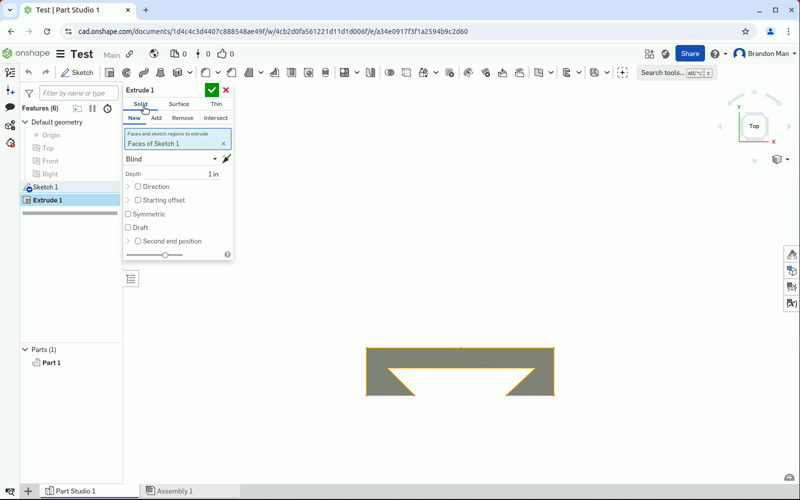
click(143, 106)
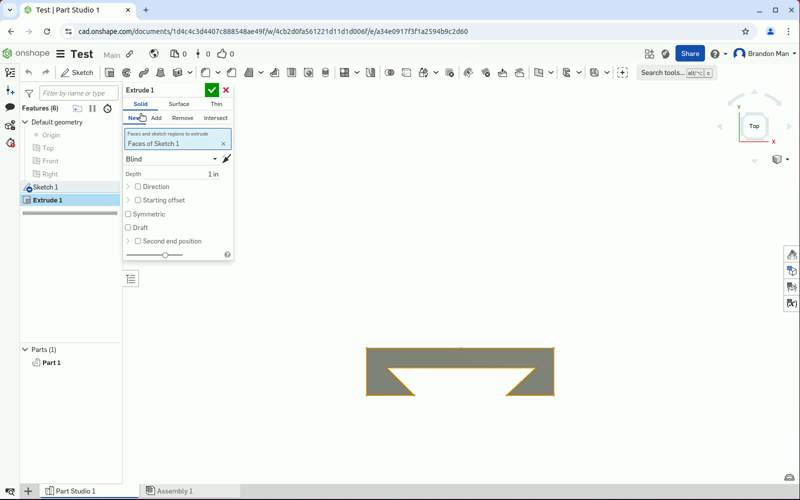
mouse_move(137, 120)
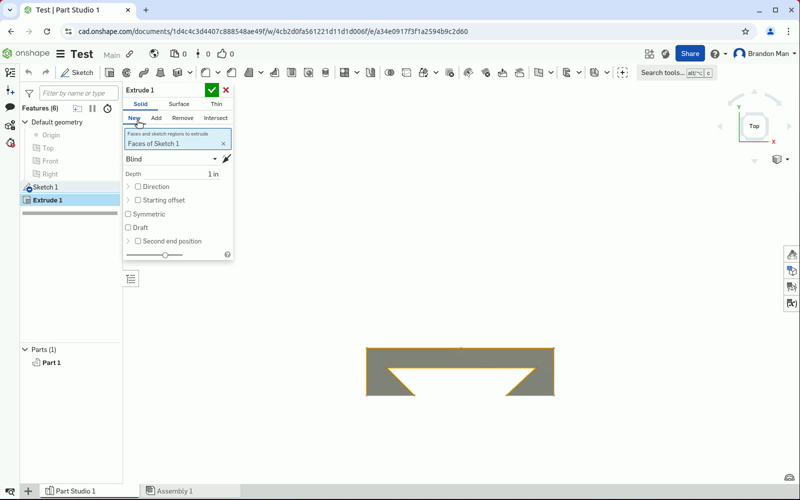
click(137, 120)
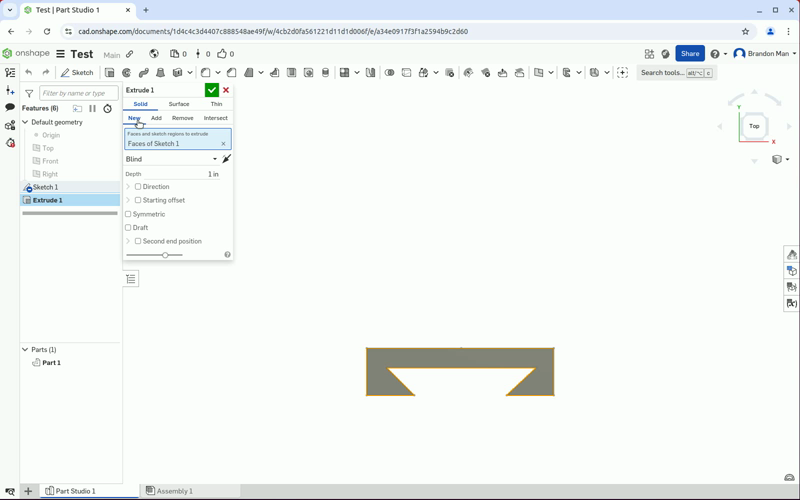
key(tab, 4)
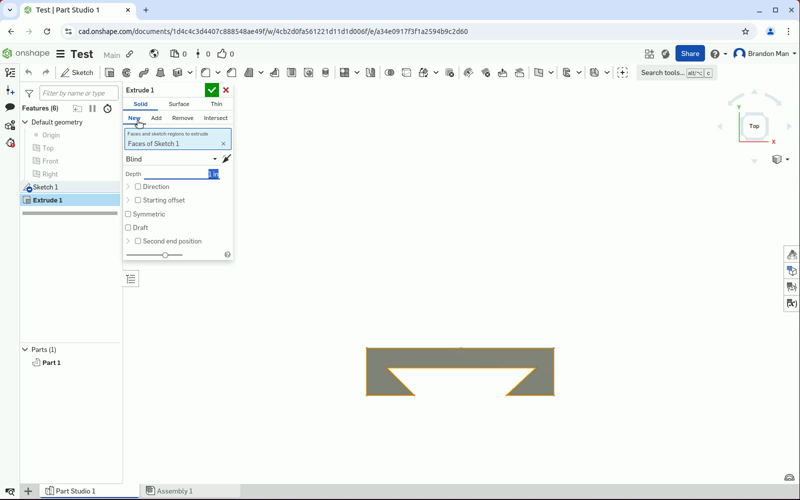
text(5.777)
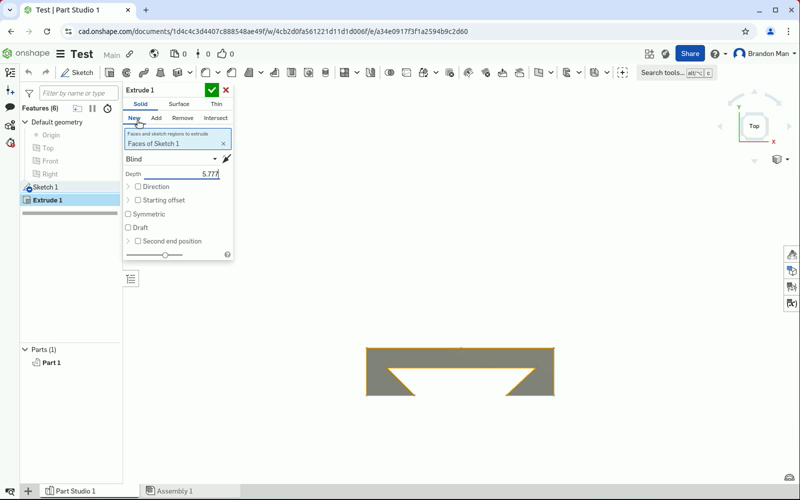
key(enter)
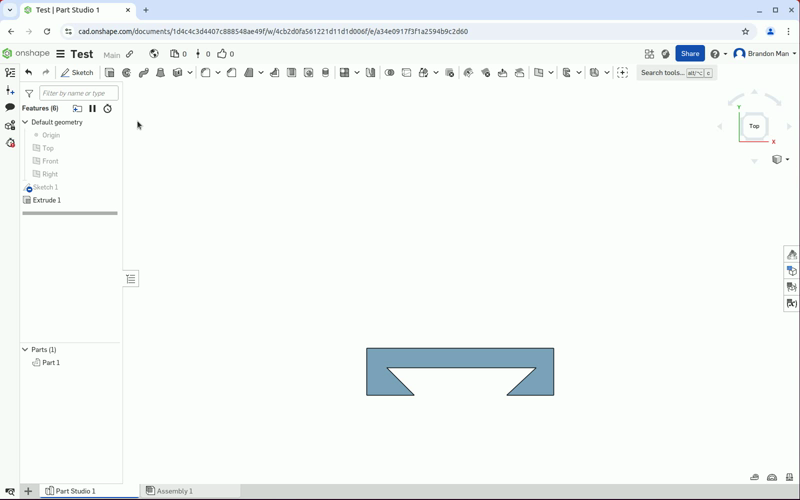
key(shift+h)
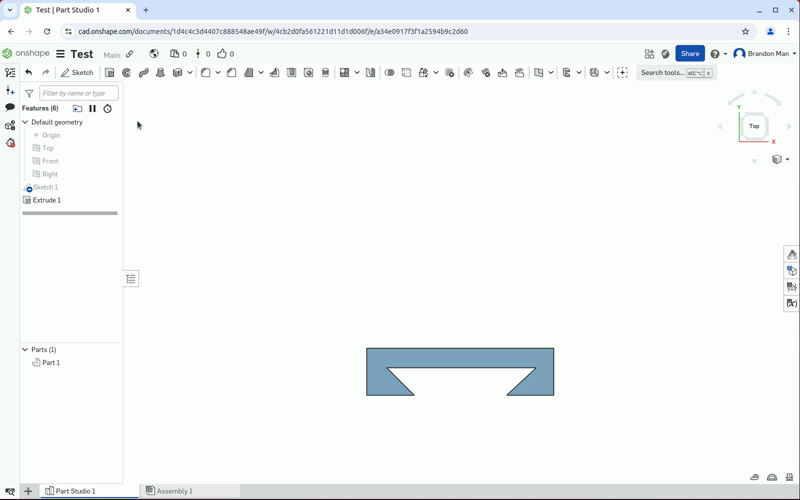
key(shift+h)
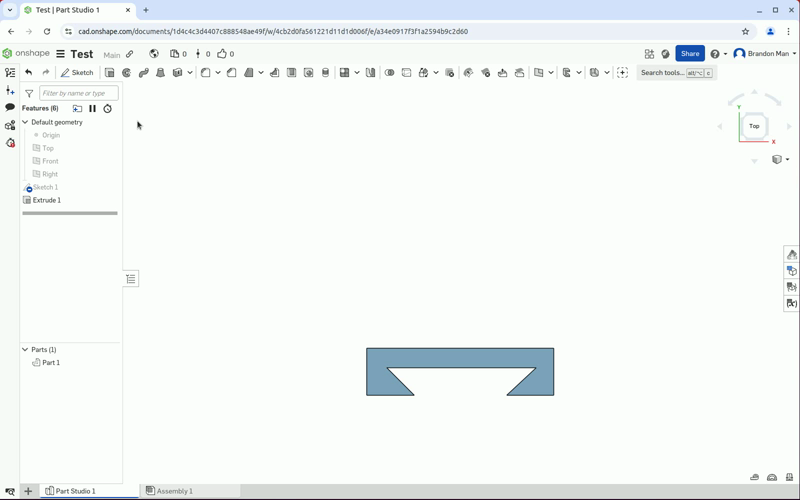
mouse_move(73, 189)
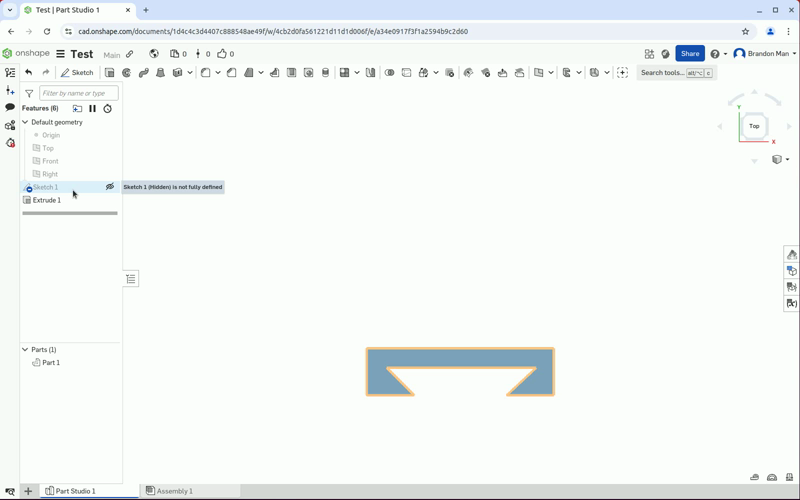
click(73, 189)
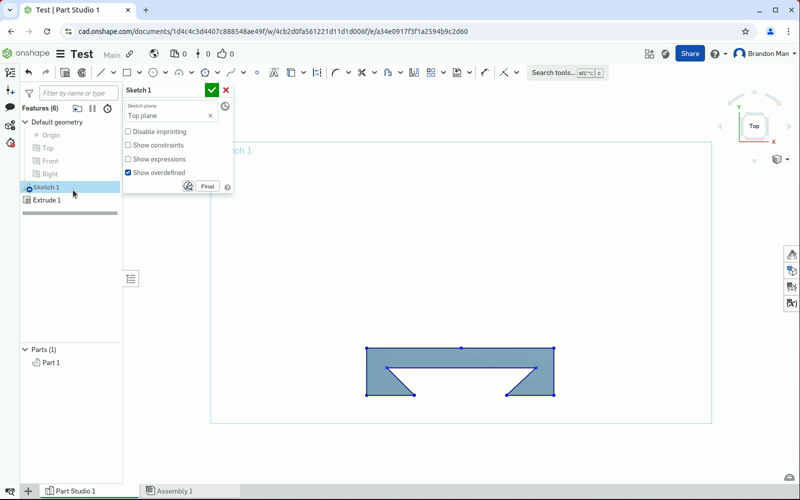
mouse_move(229, 92)
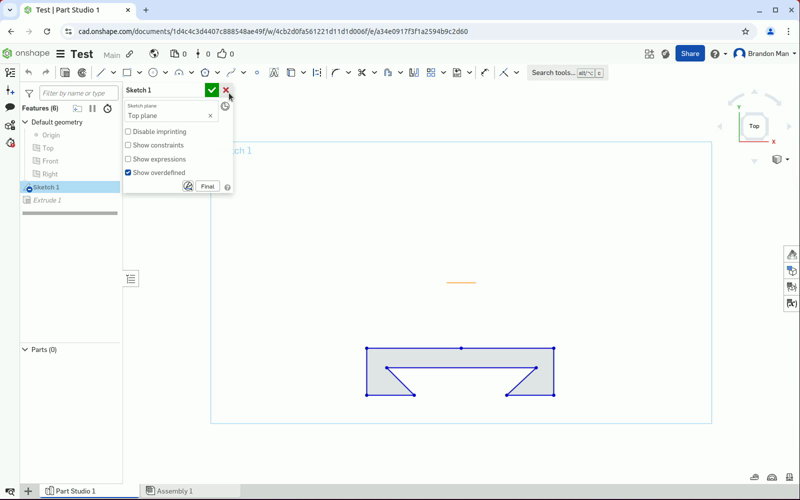
click(229, 92)
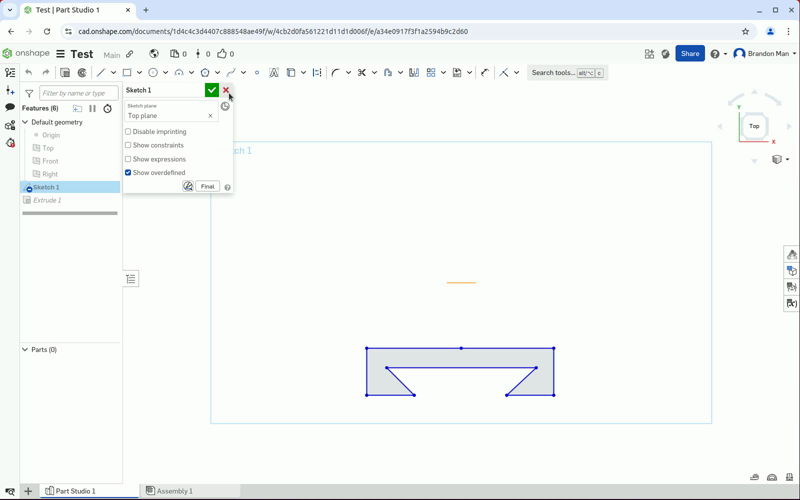
key(shift+s)
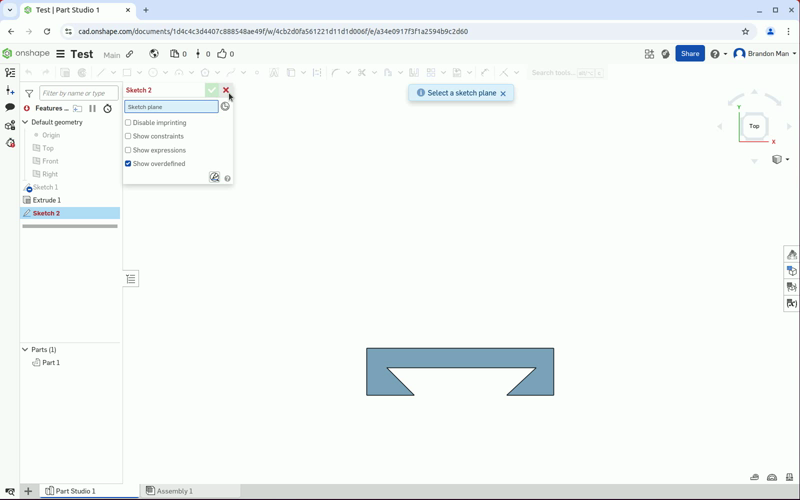
mouse_move(73, 150)
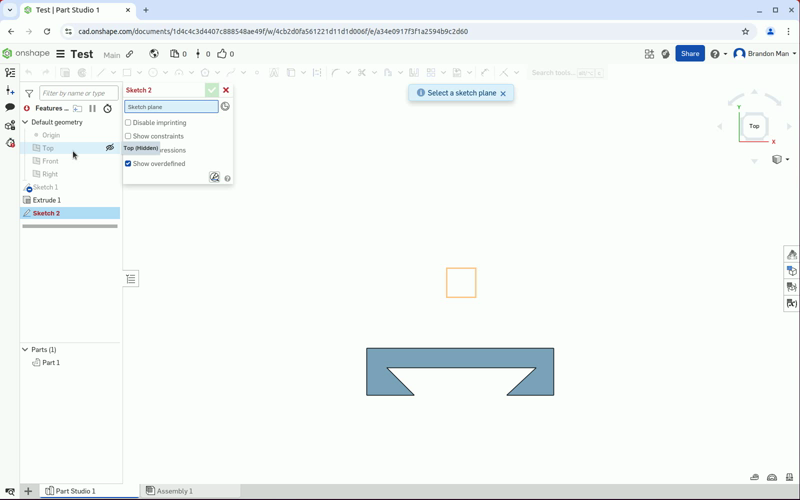
click(73, 150)
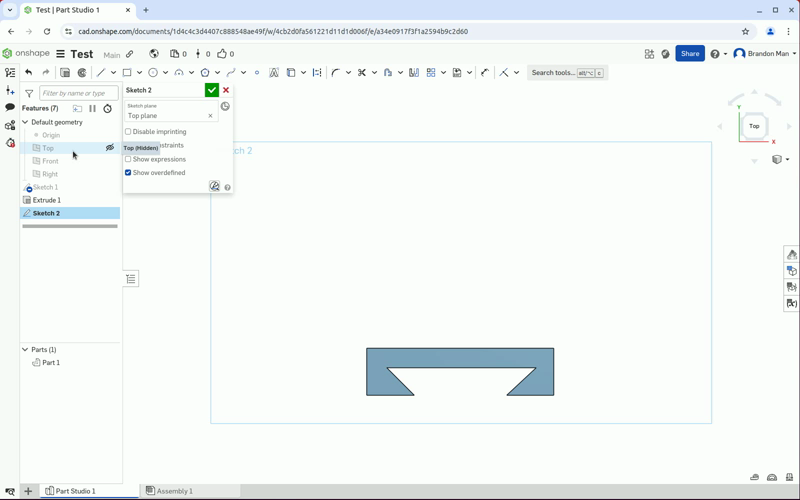
mouse_move(73, 352)
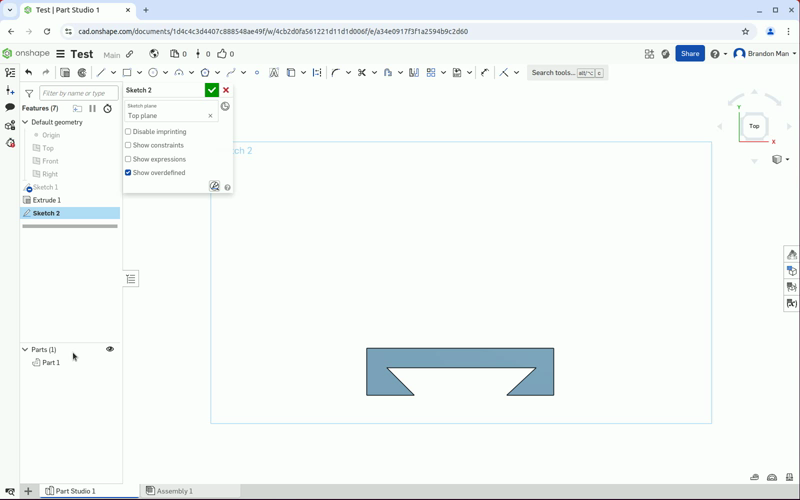
key(y)
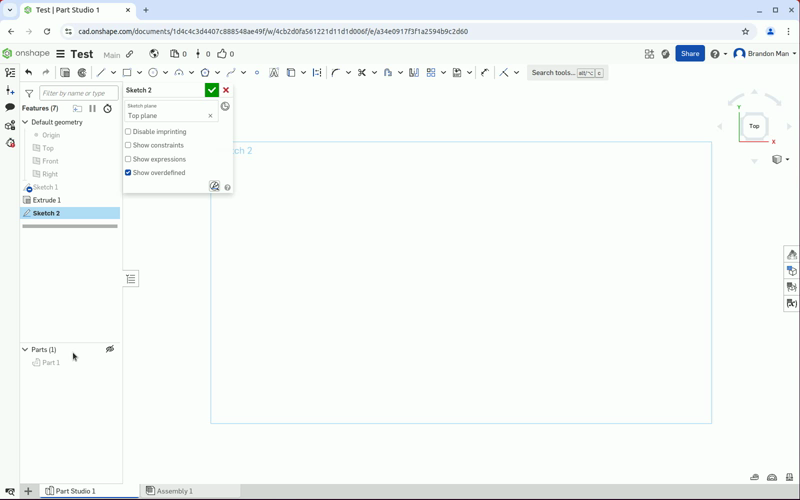
key(c)
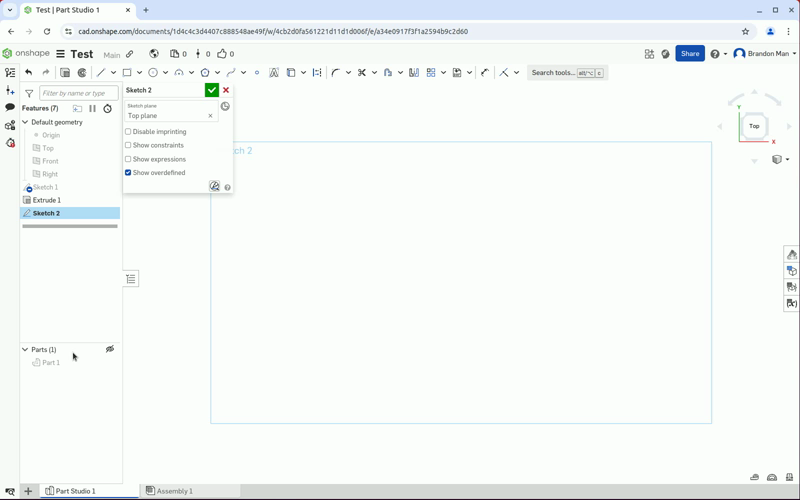
key_down(shift)
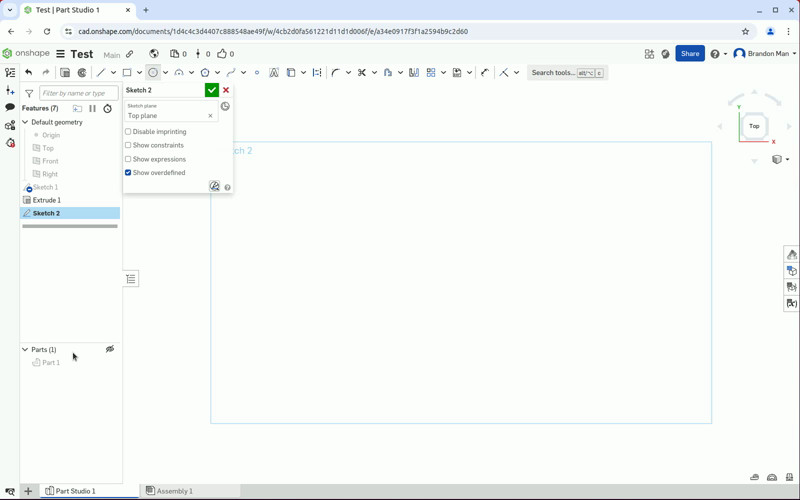
mouse_move(461, 282)
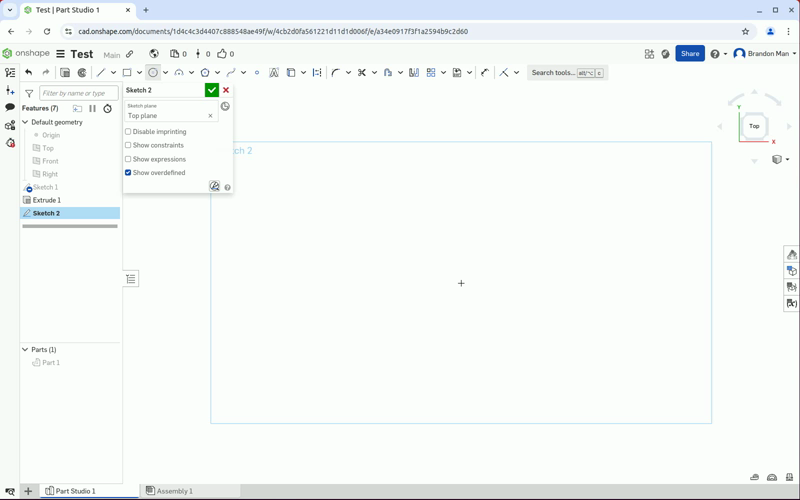
click(461, 282)
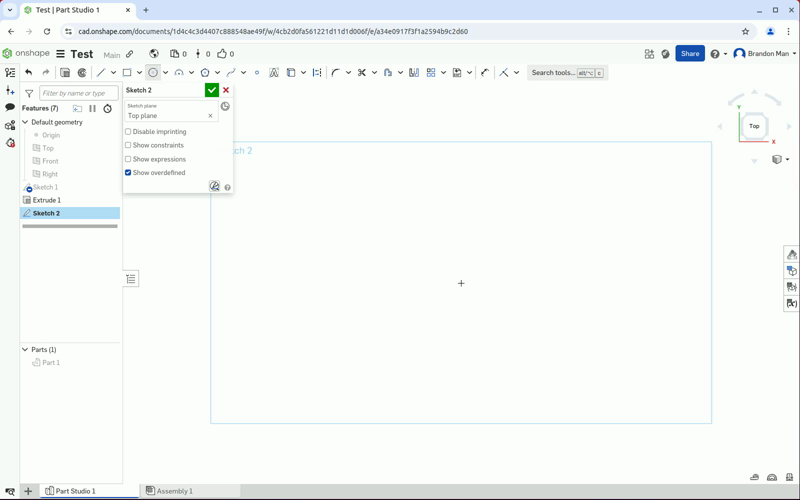
key_up(shift)
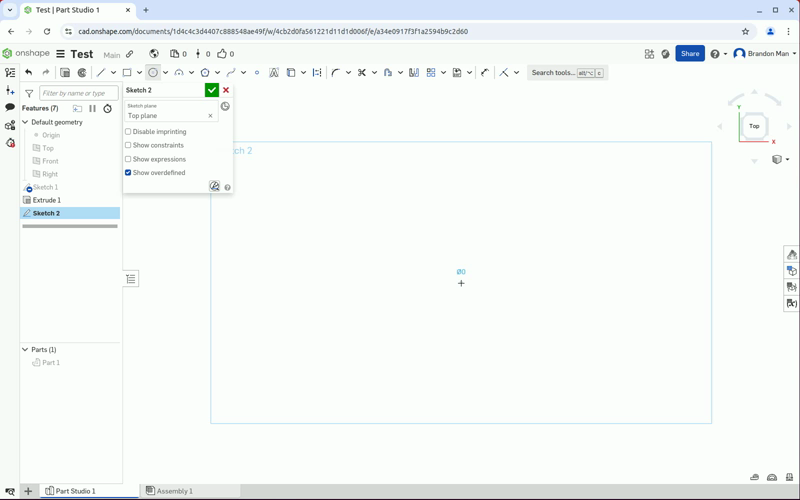
mouse_move(518, 282)
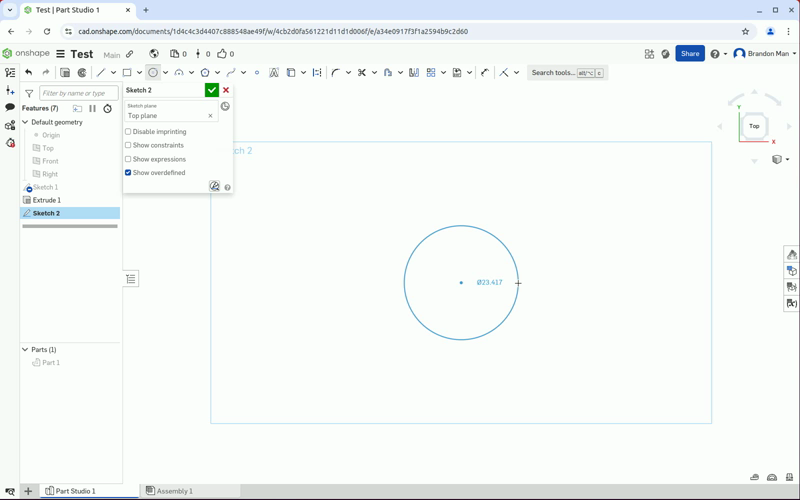
click(518, 282)
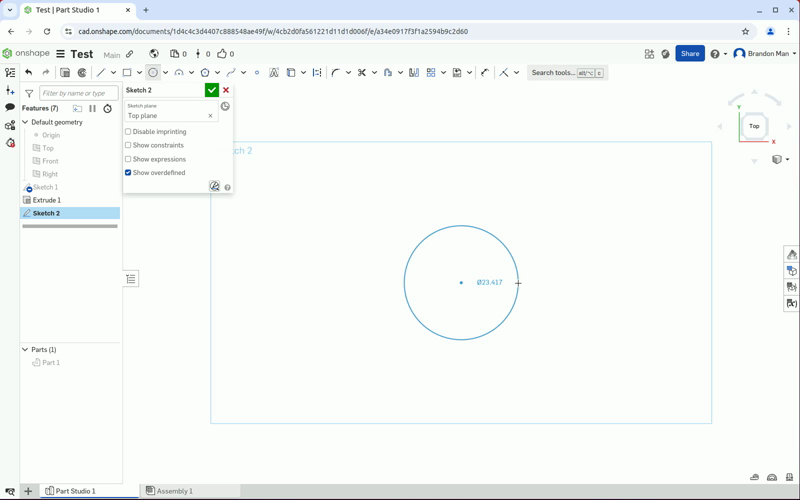
key(esc)
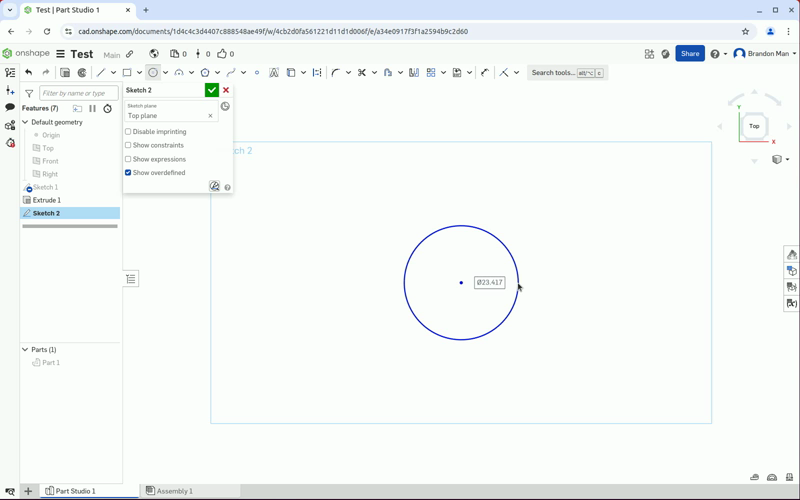
key(c)
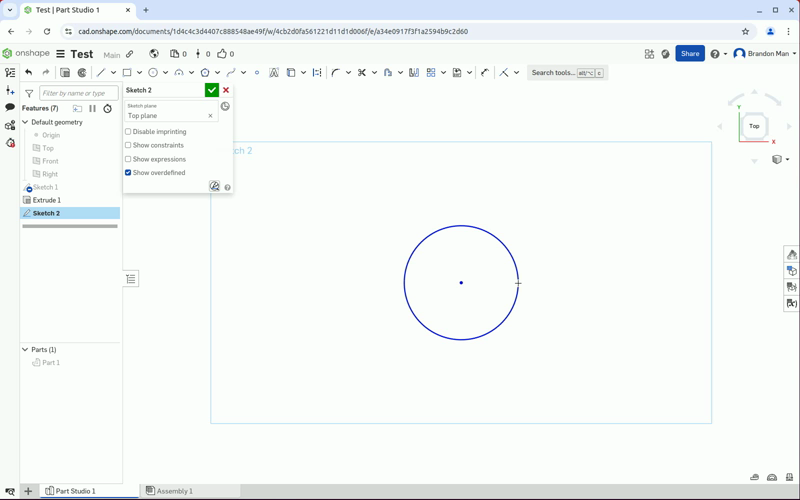
key_down(shift)
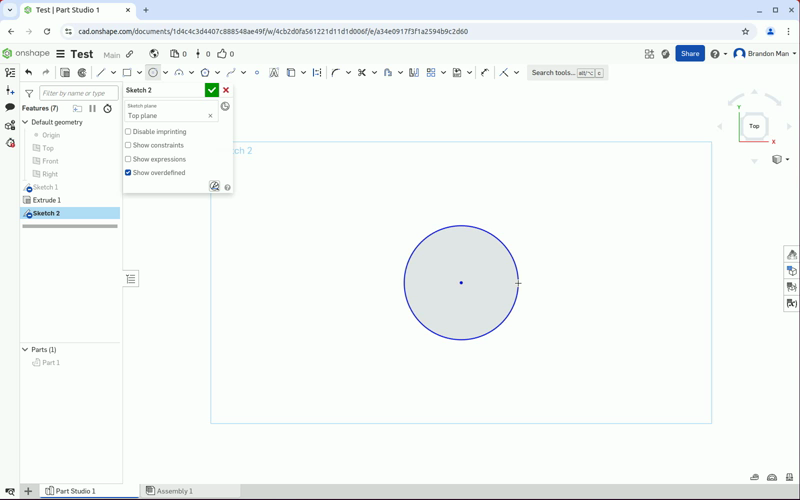
mouse_move(461, 282)
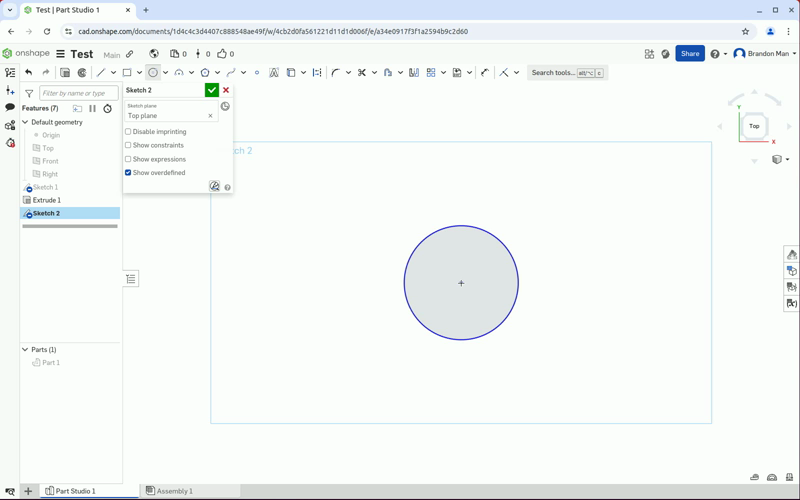
click(461, 282)
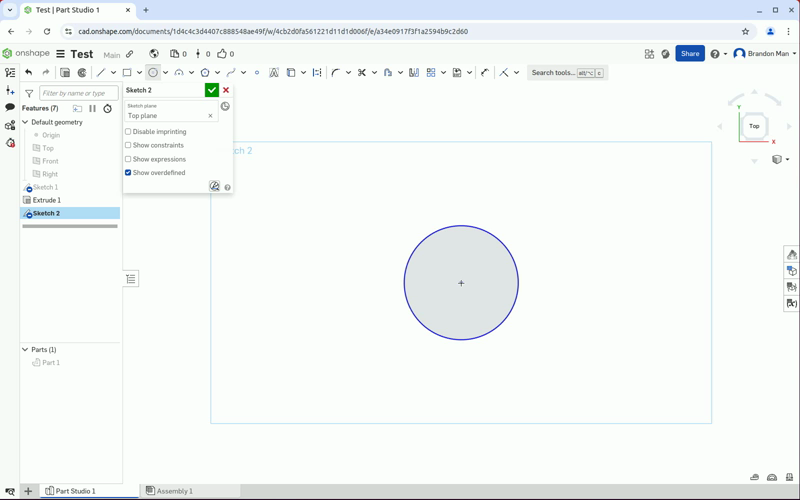
key_up(shift)
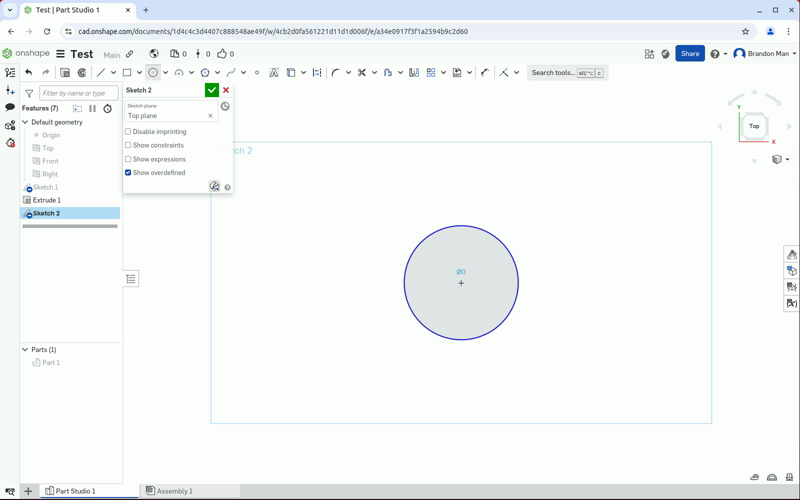
mouse_move(489, 282)
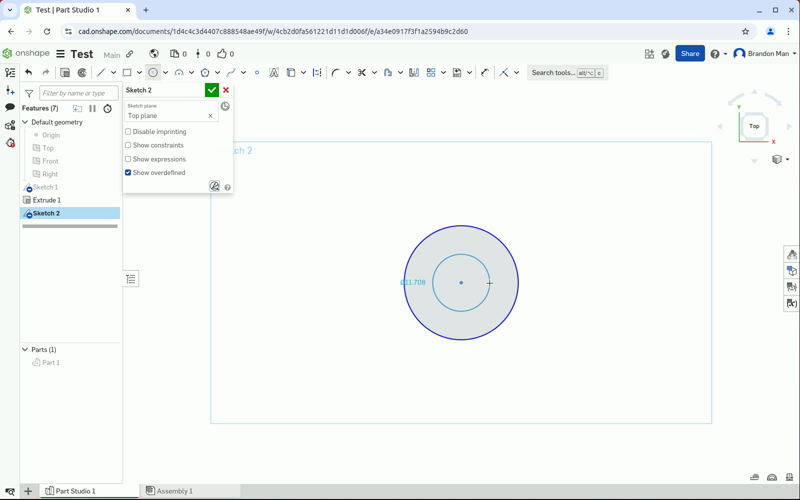
click(489, 282)
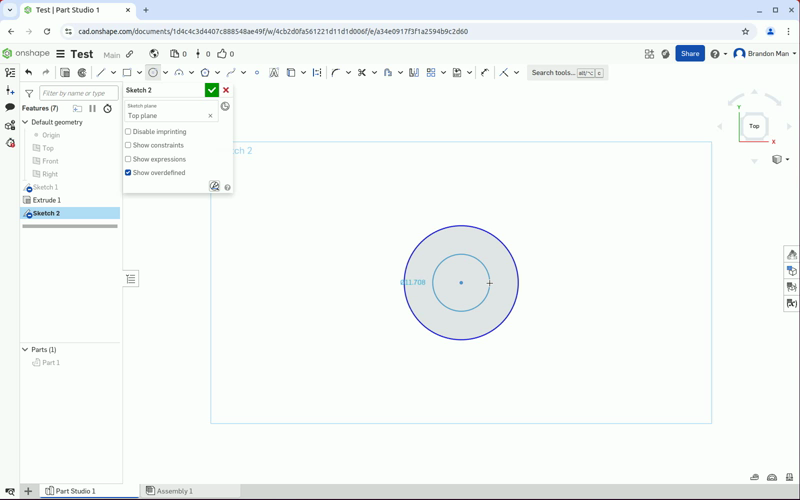
key(esc)
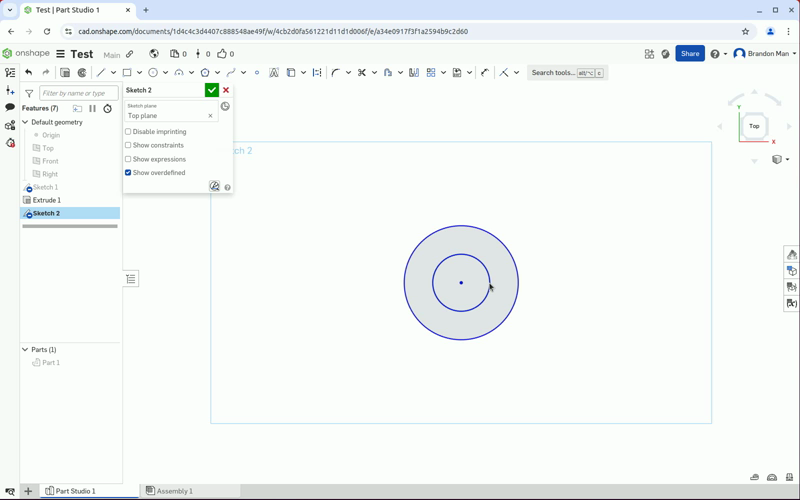
mouse_move(488, 322)
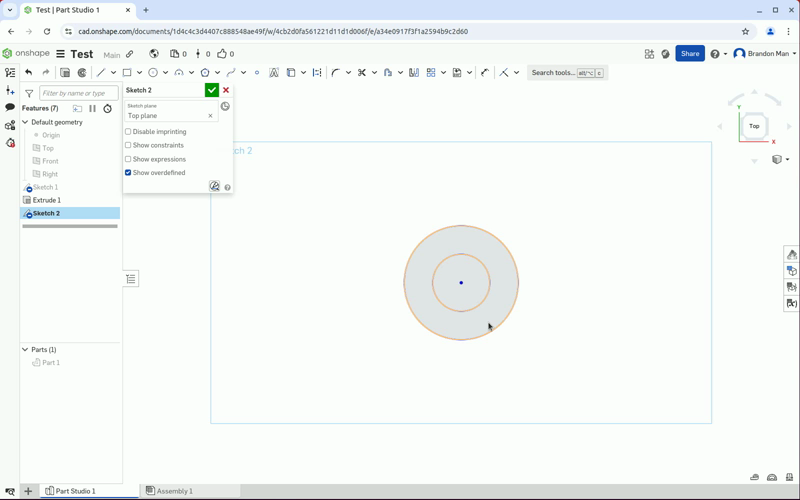
click(488, 322)
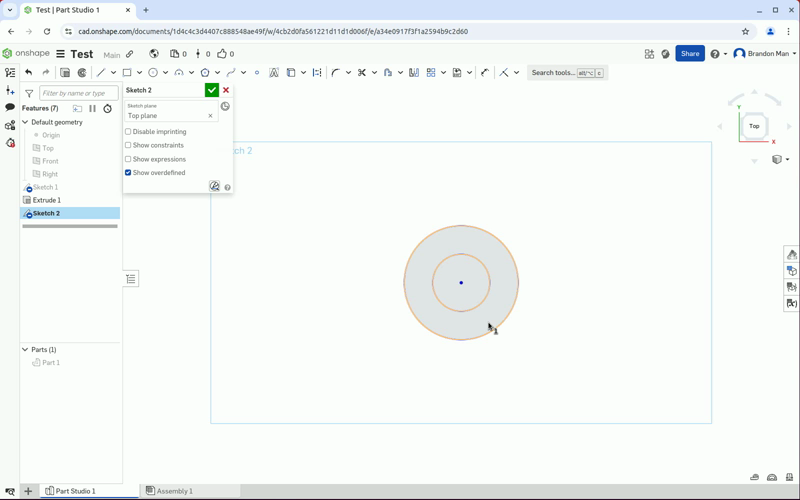
mouse_move(73, 352)
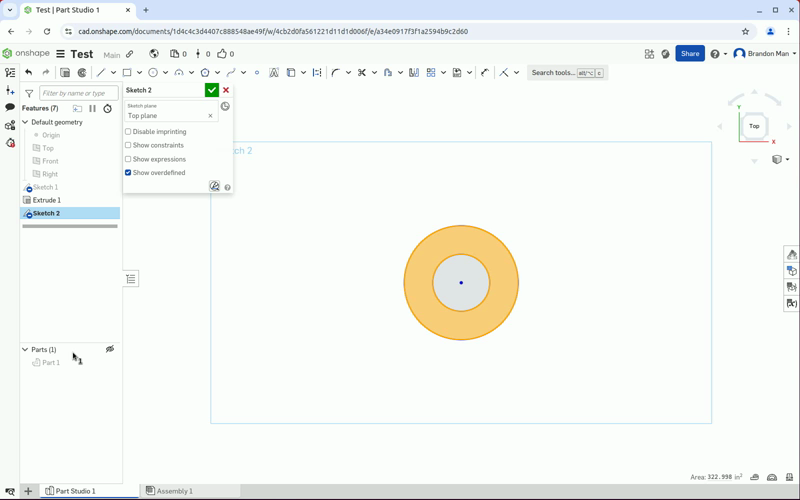
key(shift+y)
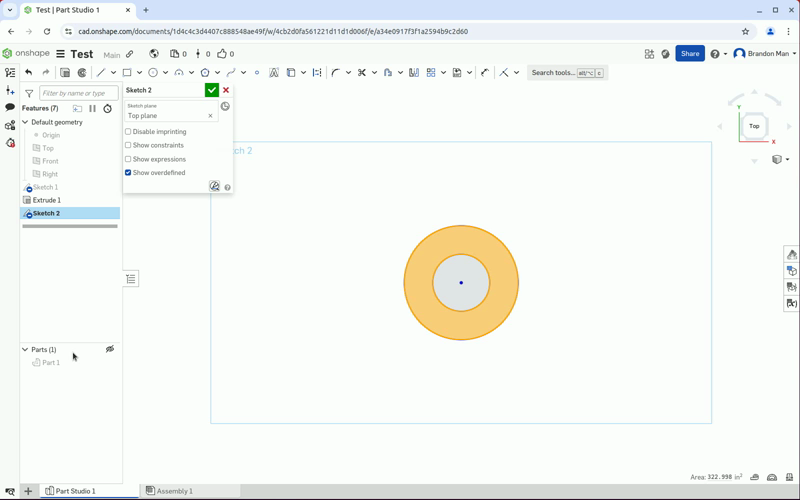
key(shift+e)
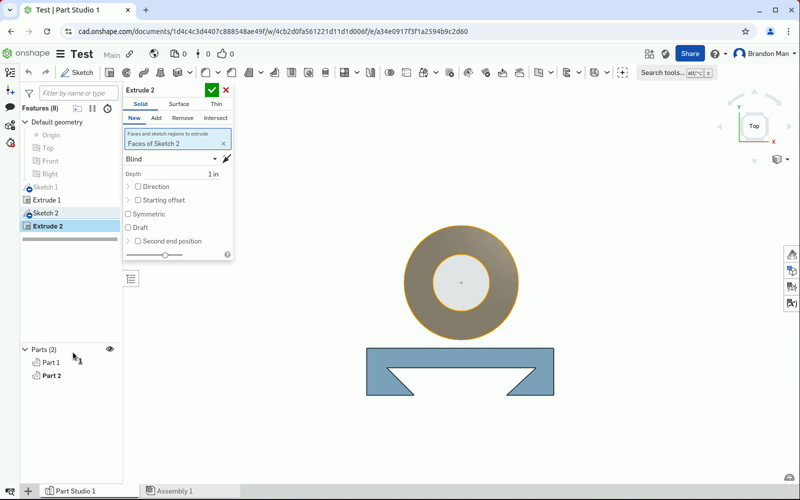
mouse_move(143, 106)
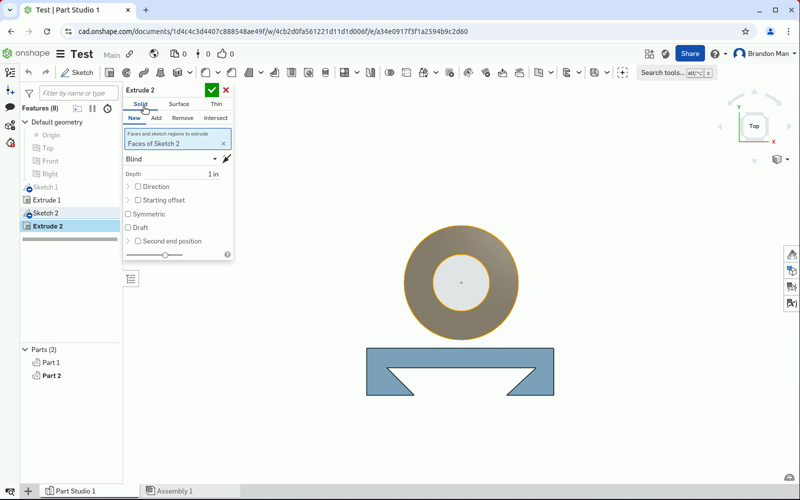
click(143, 106)
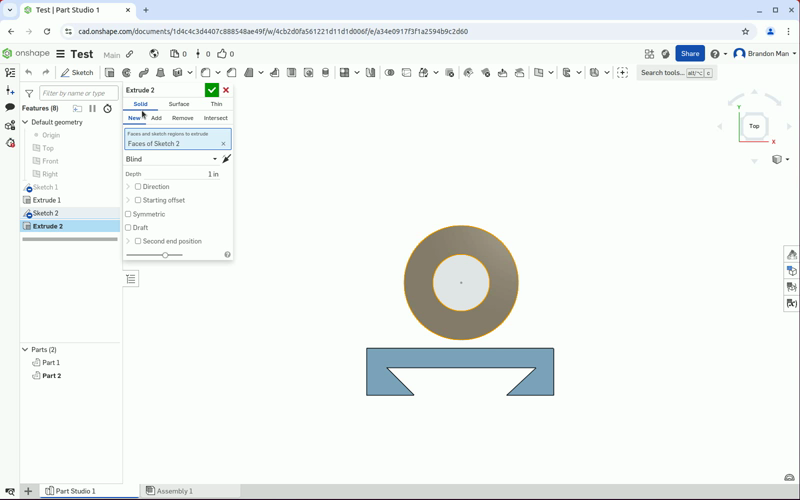
mouse_move(137, 120)
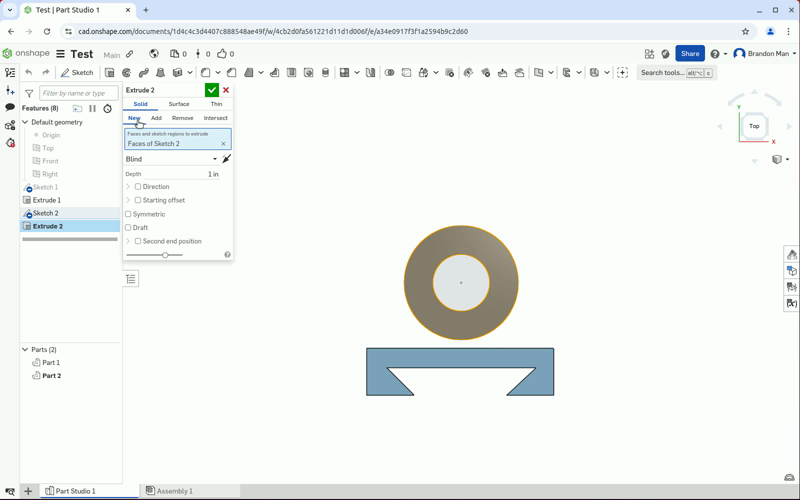
click(137, 120)
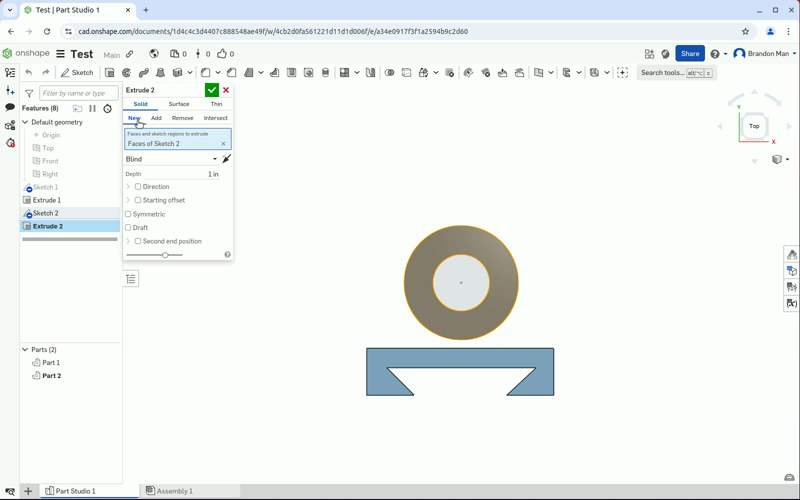
key(tab, 4)
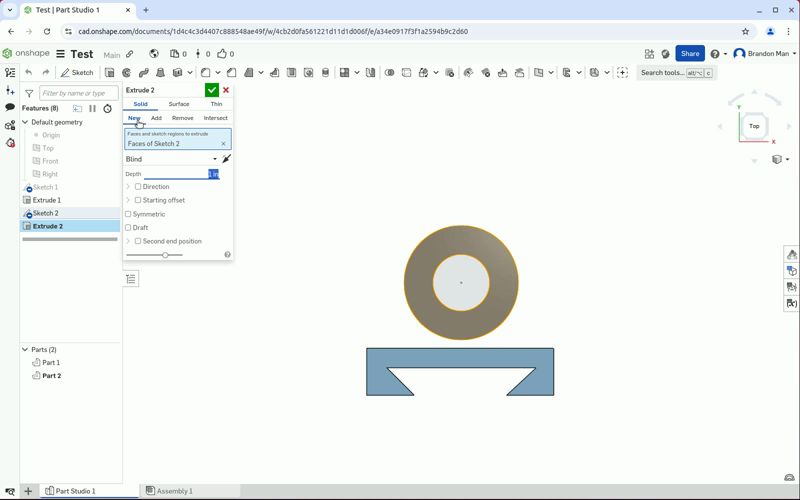
text(5.777)
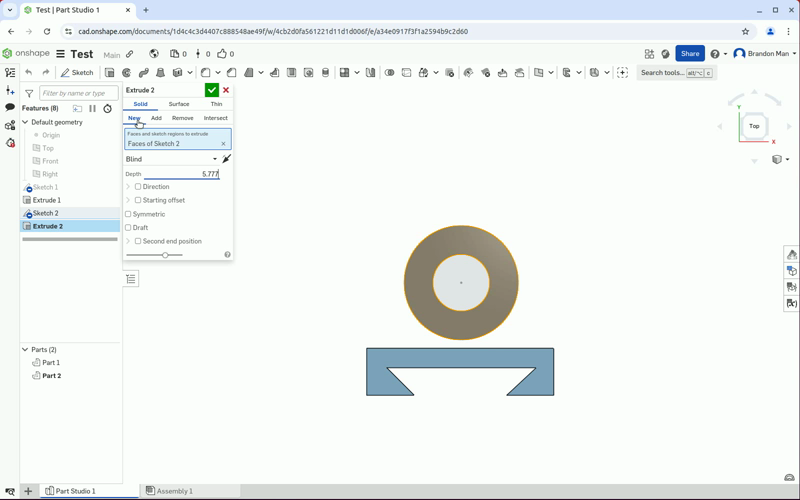
key(enter)
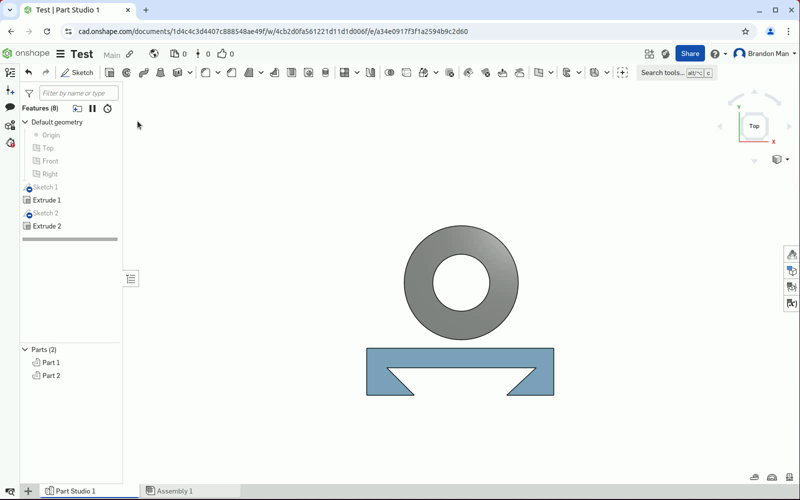
key(shift+h)
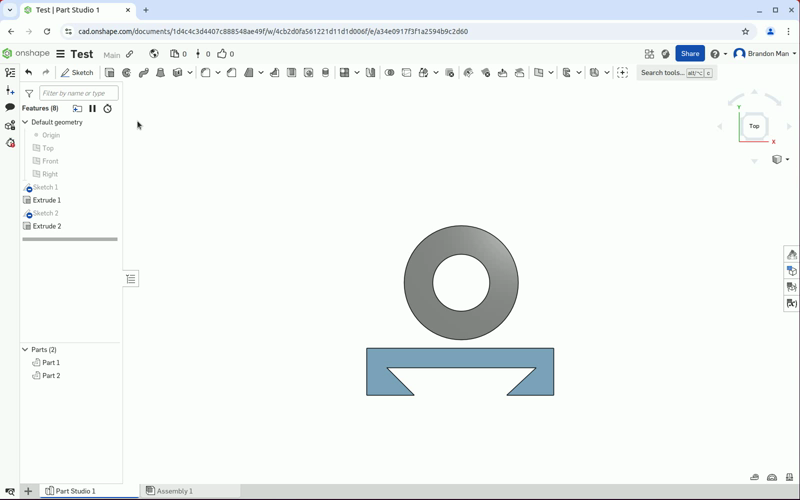
key(shift+h)
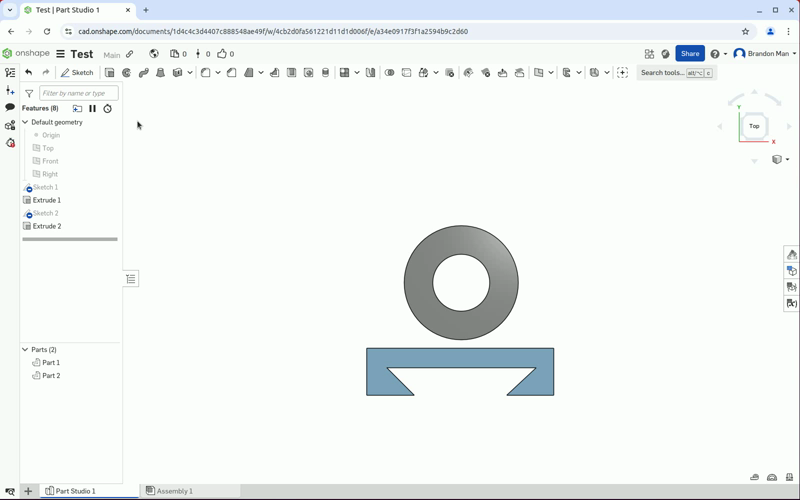
mouse_move(73, 189)
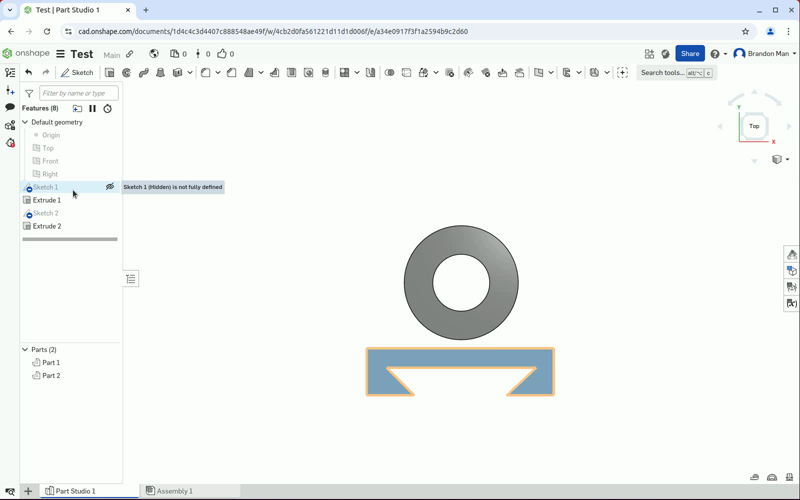
click(73, 189)
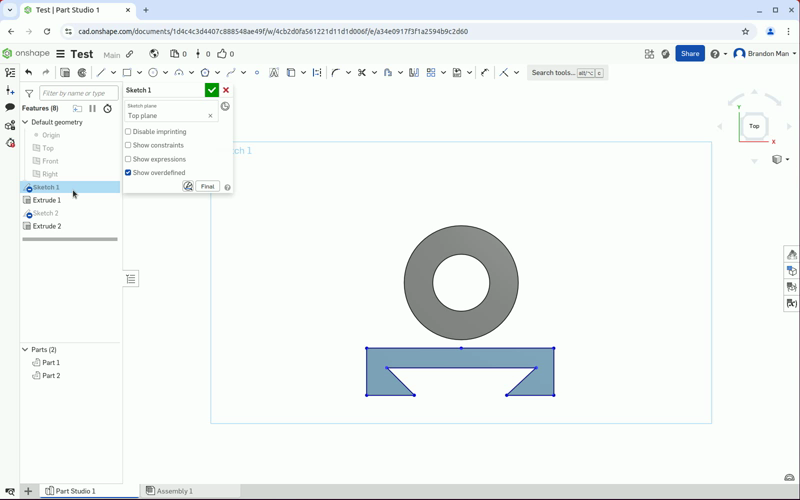
mouse_move(229, 92)
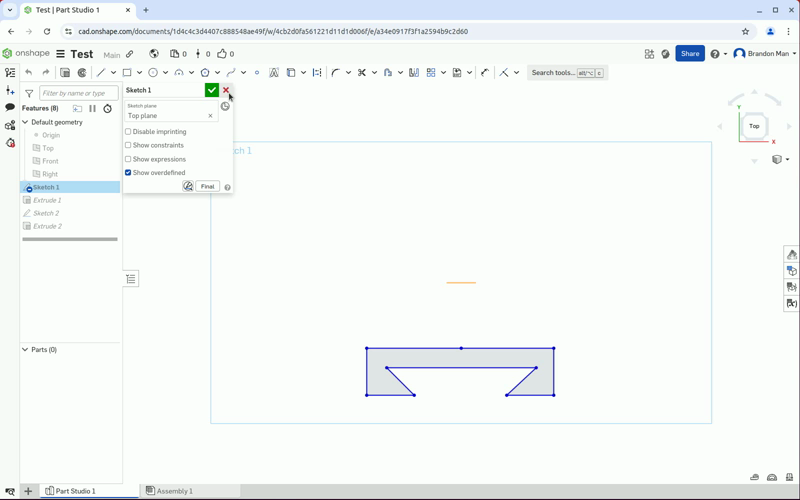
click(229, 92)
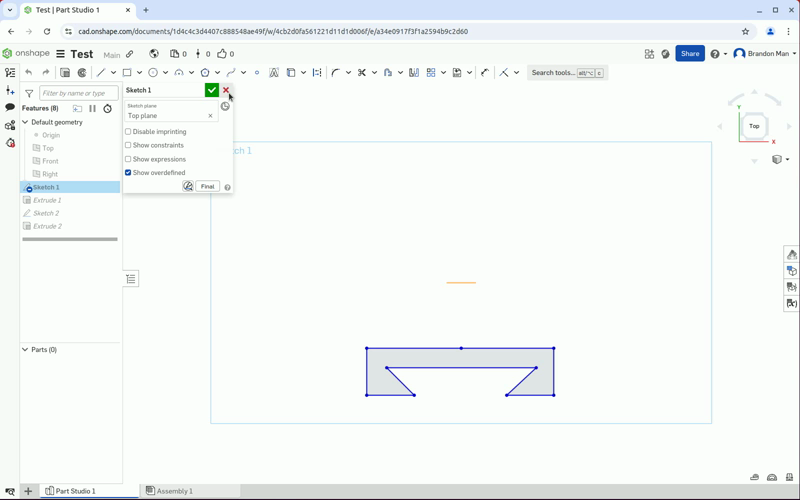
key(shift+s)
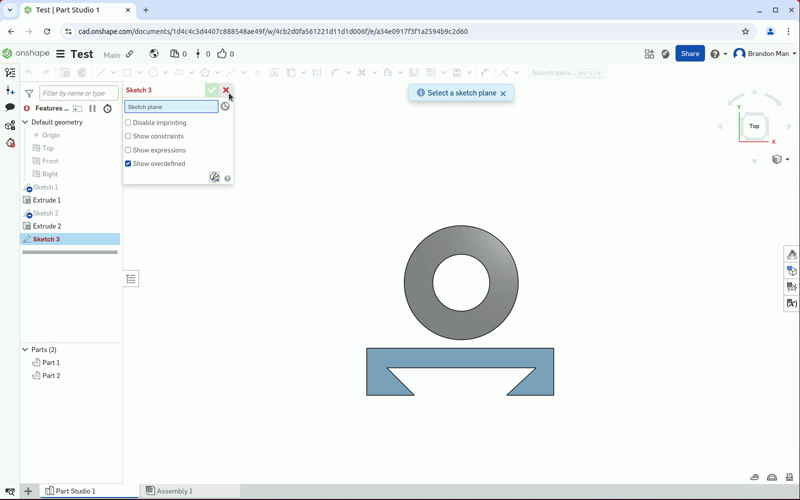
mouse_move(73, 150)
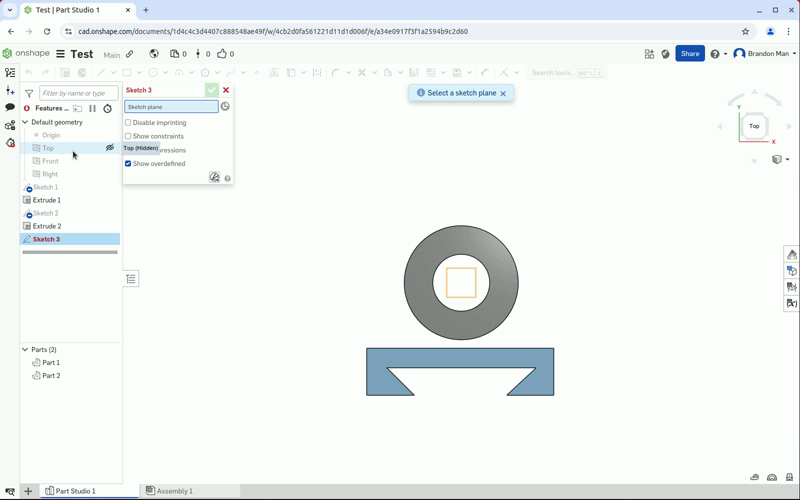
click(73, 150)
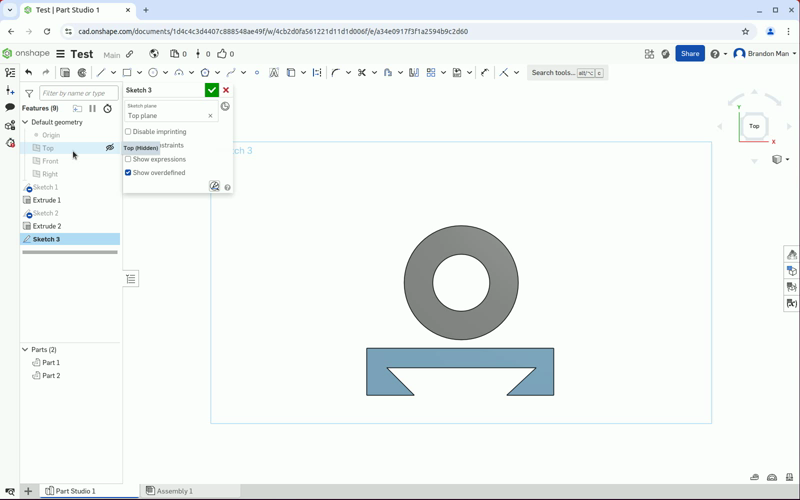
mouse_move(73, 352)
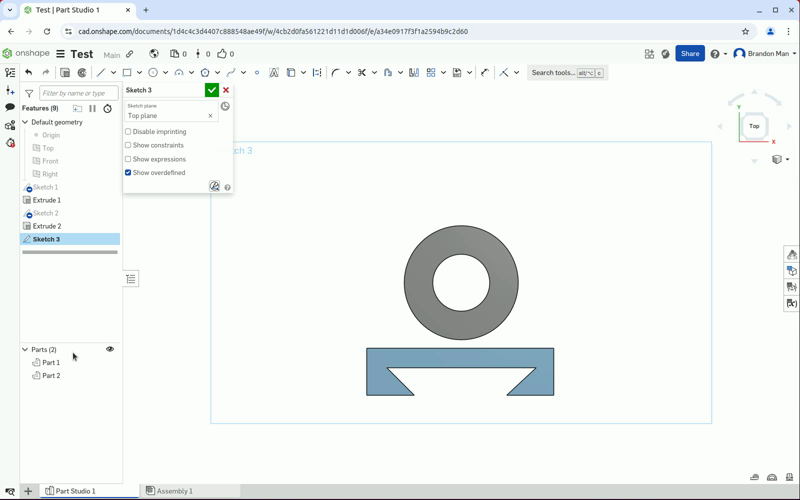
key(y)
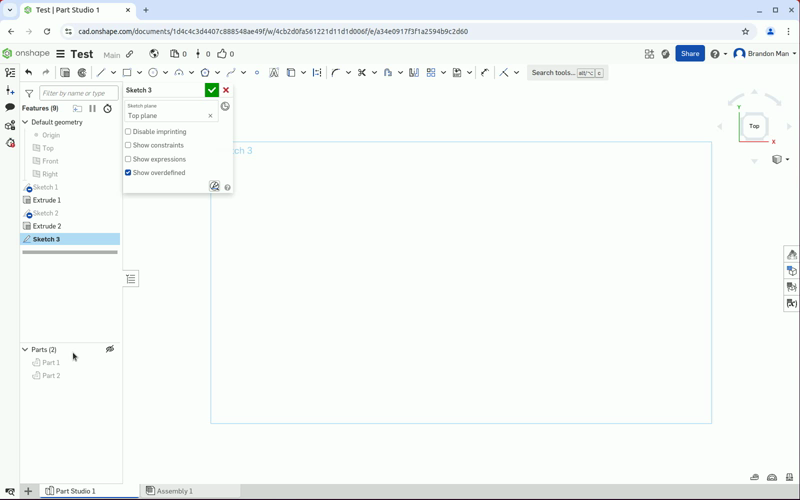
key(l)
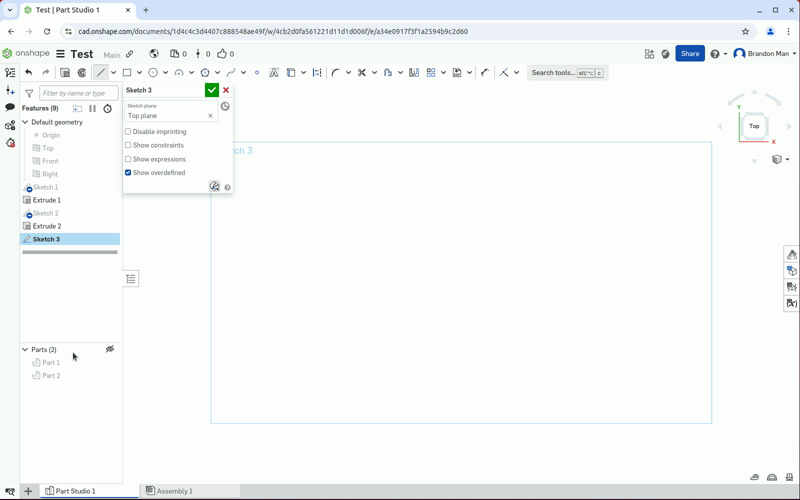
key_down(shift)
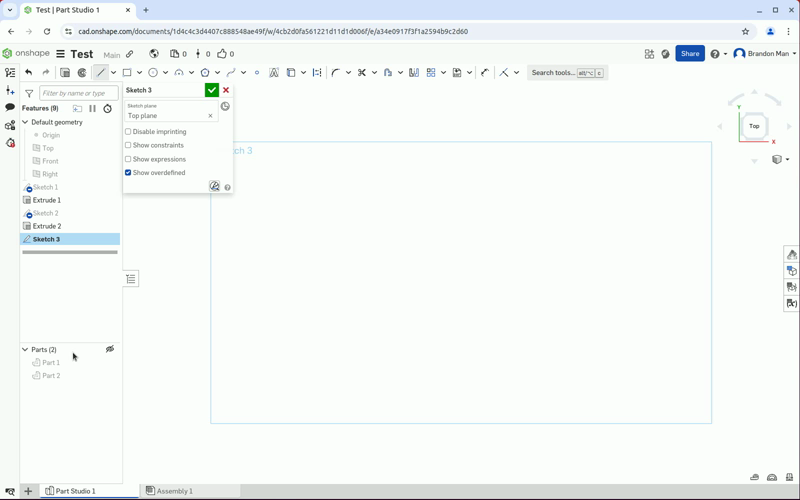
mouse_move(366, 348)
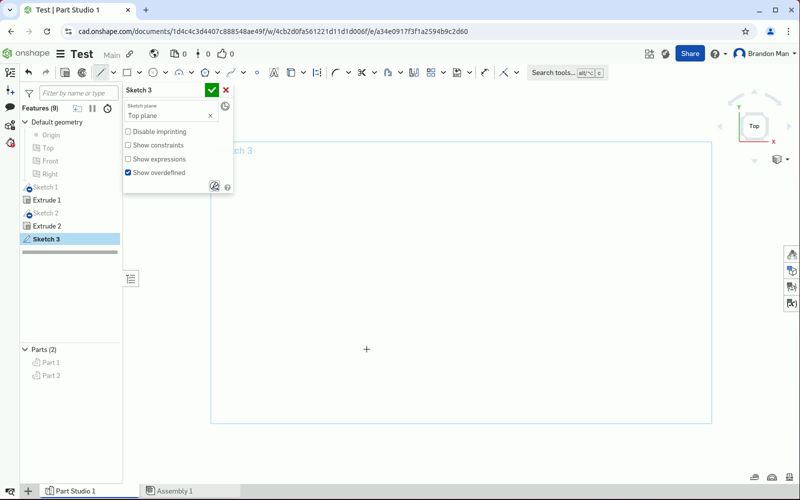
click(366, 348)
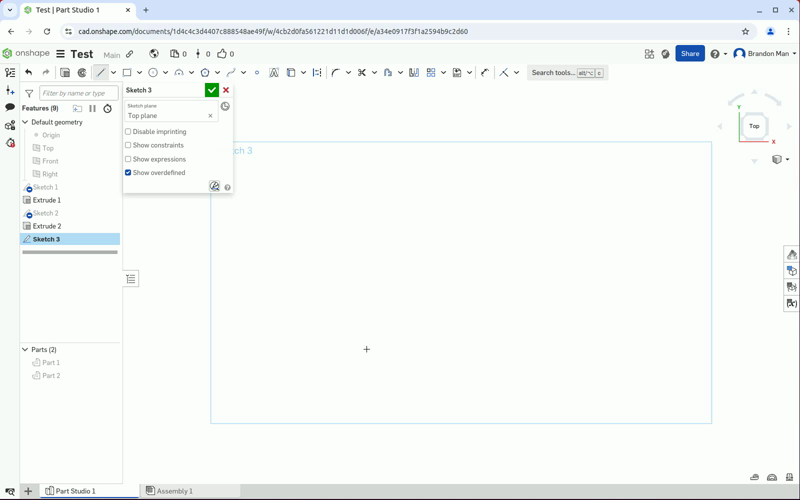
key_up(shift)
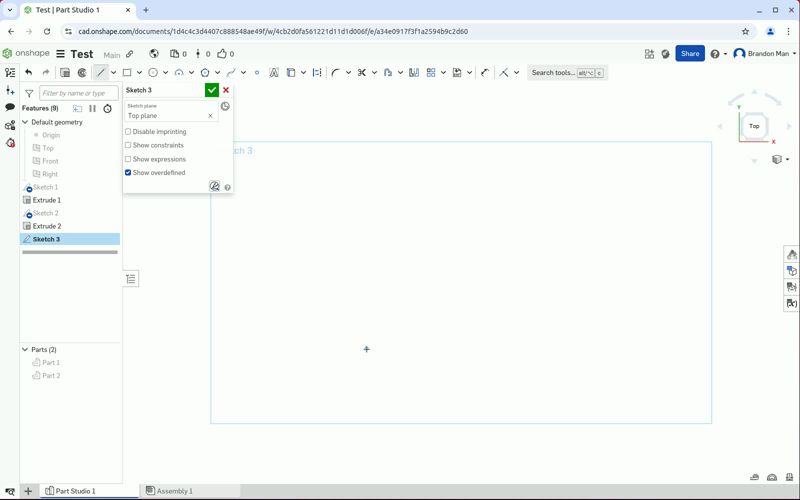
key_down(shift)
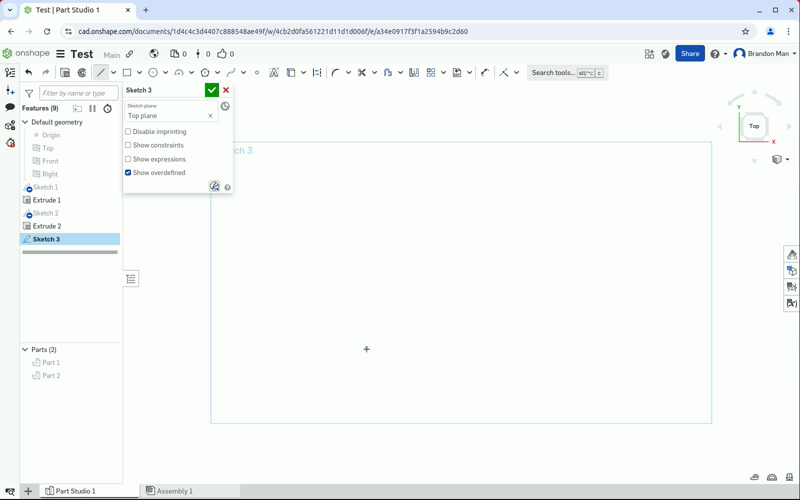
mouse_move(461, 348)
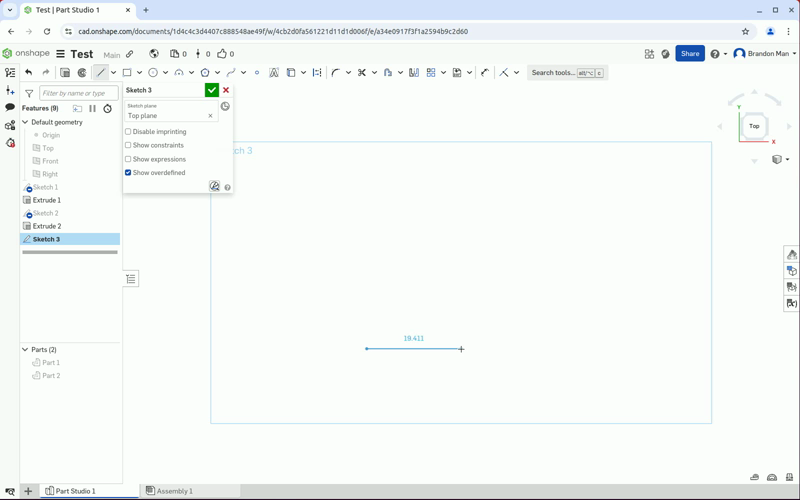
click(461, 348)
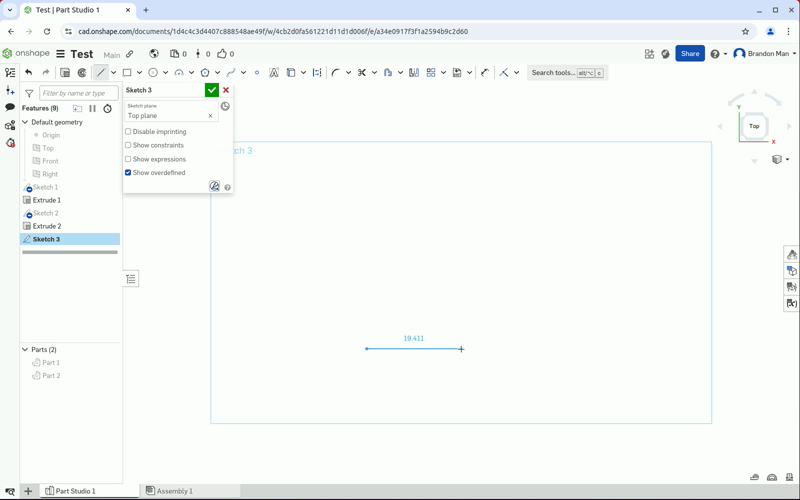
key_up(shift)
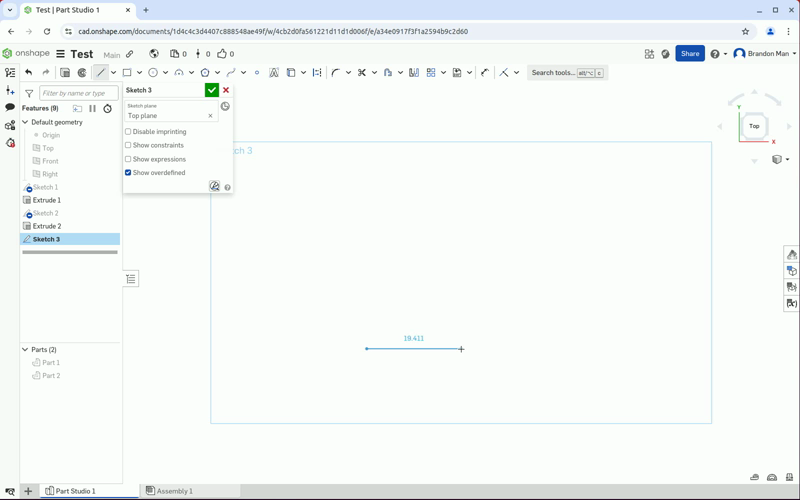
key_down(shift)
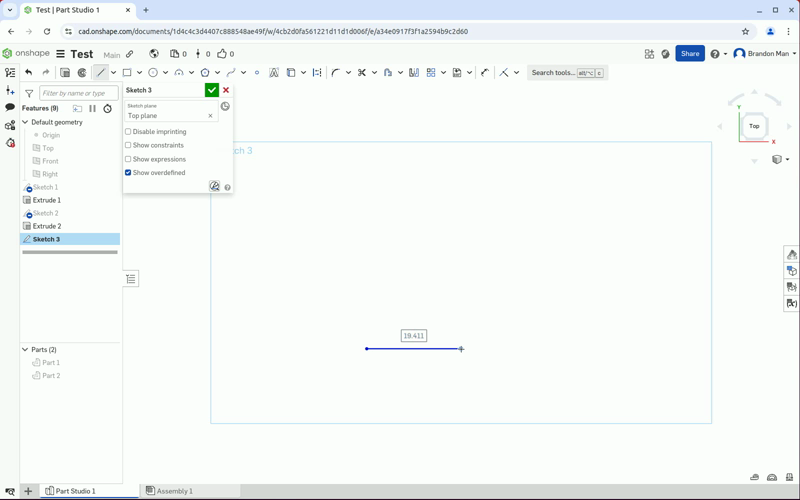
mouse_move(491, 348)
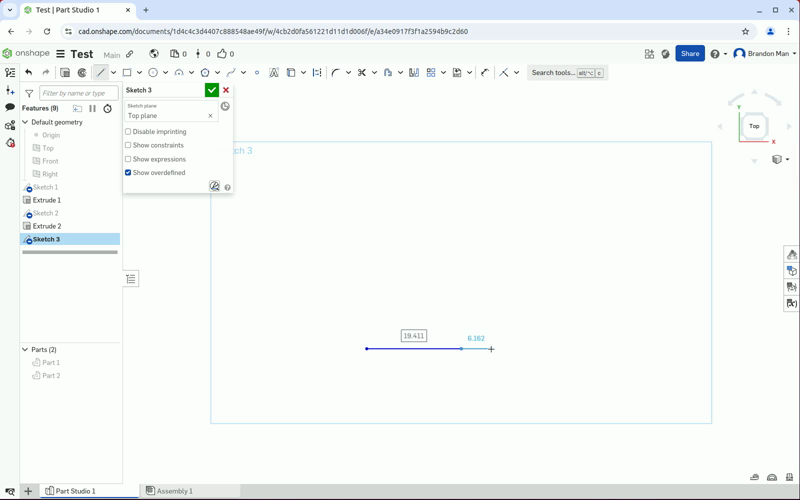
mouse_move(461, 338)
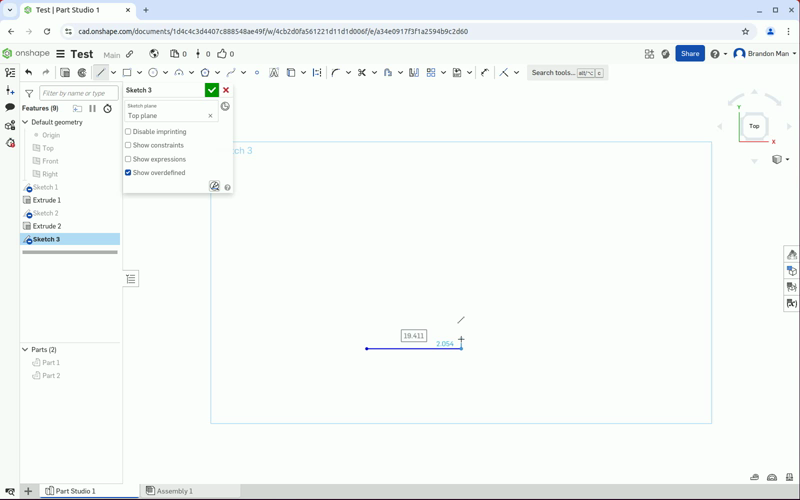
click(461, 338)
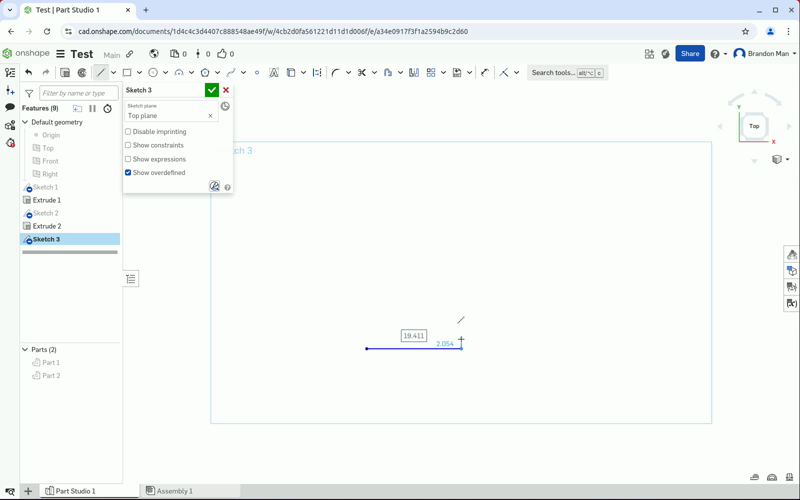
key_up(shift)
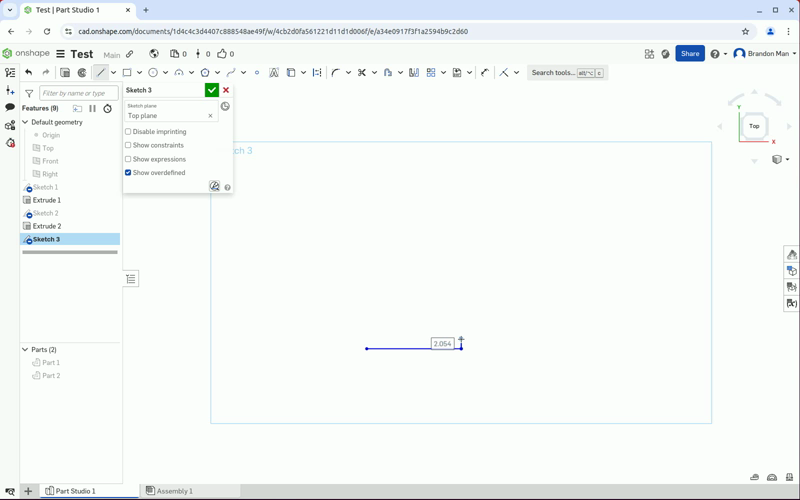
key(esc)
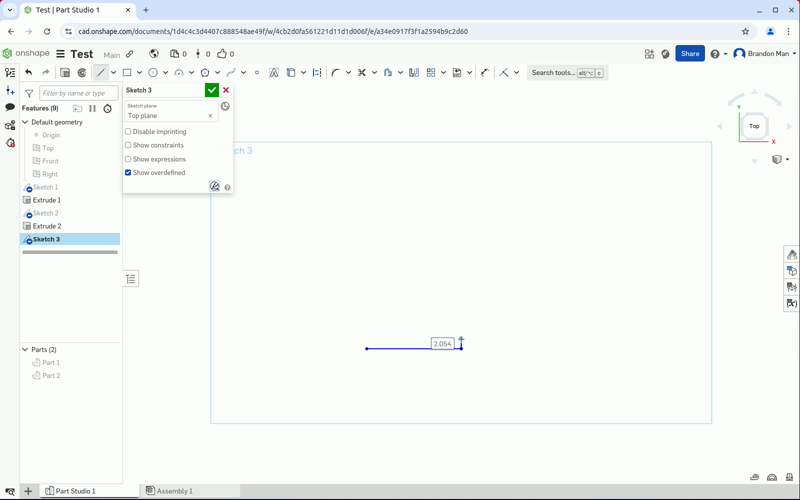
key(a)
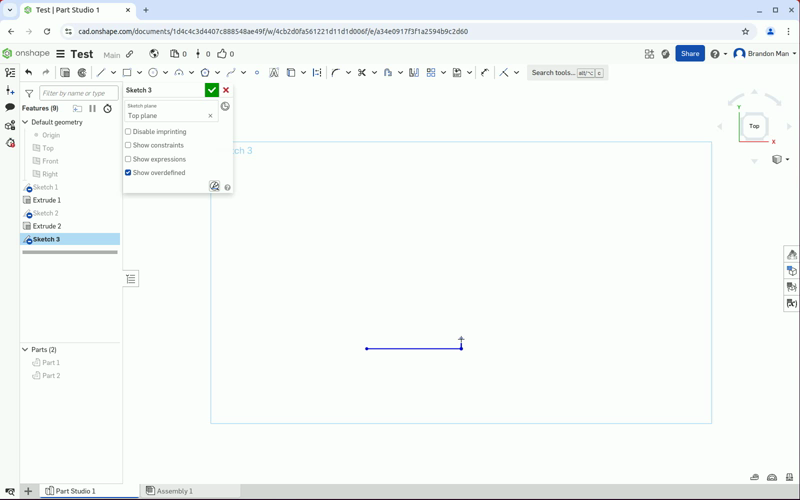
mouse_move(461, 338)
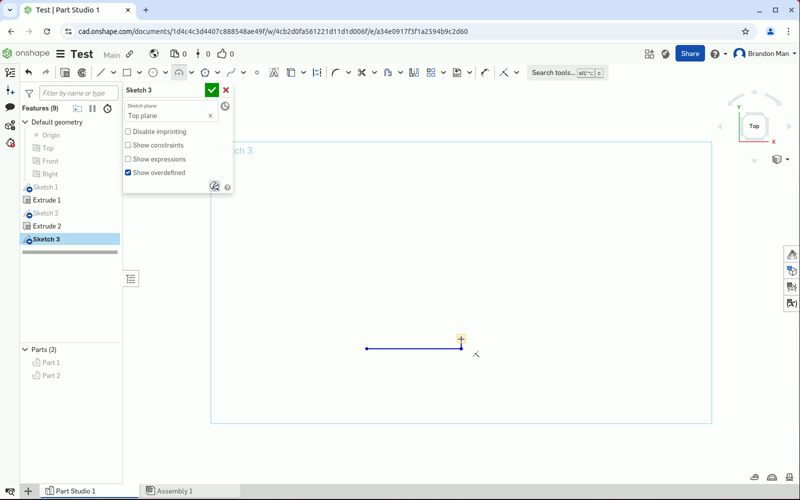
click(461, 338)
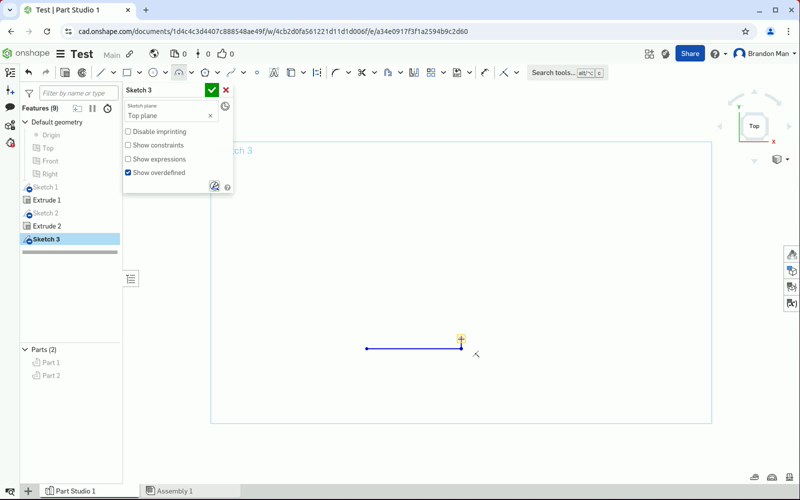
key_down(shift)
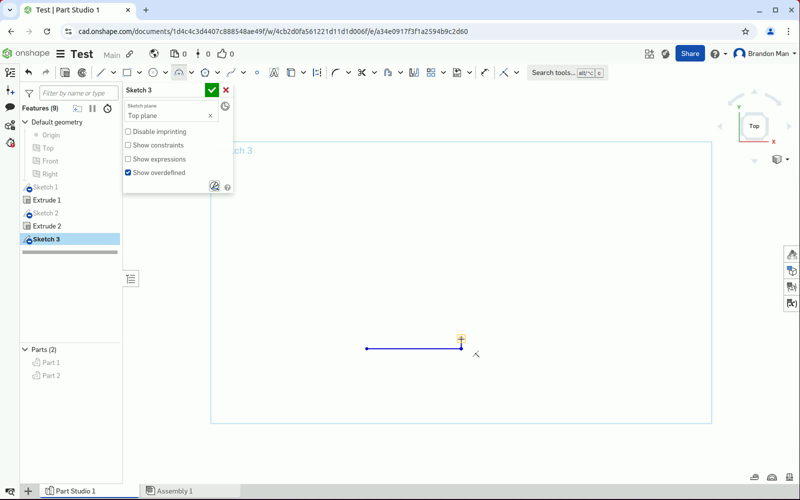
mouse_move(410, 258)
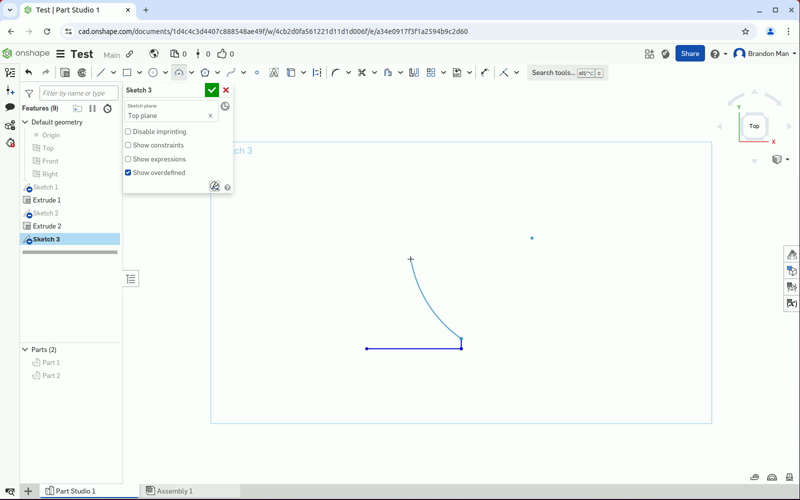
click(410, 258)
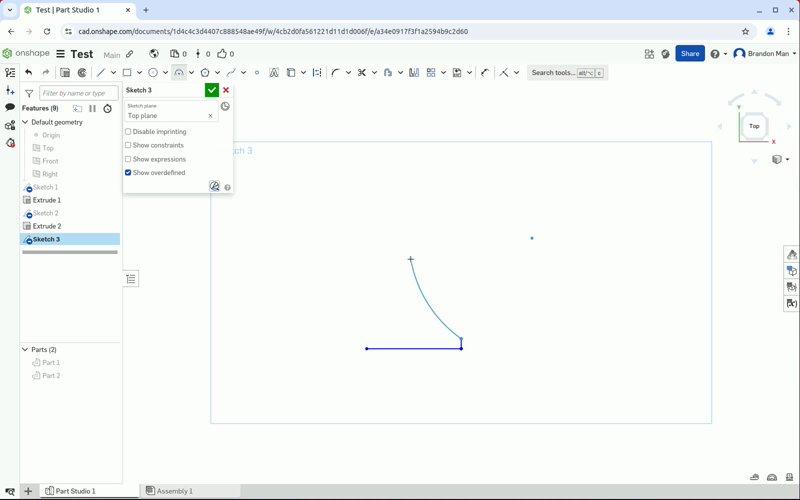
mouse_move(413, 312)
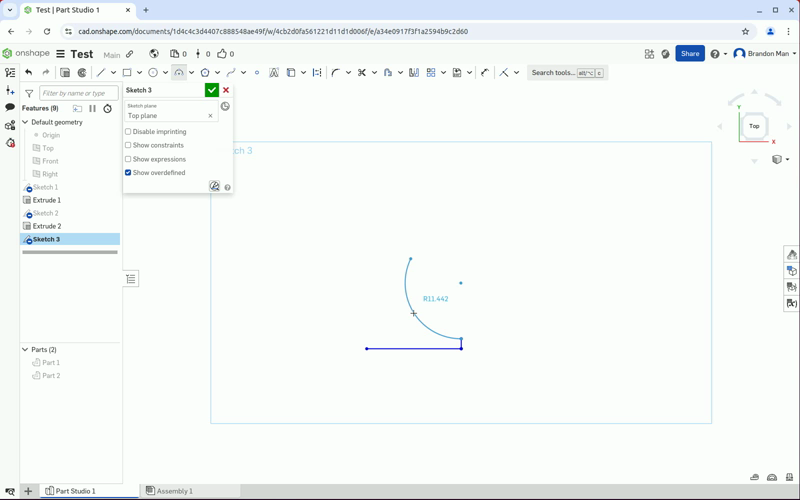
click(413, 312)
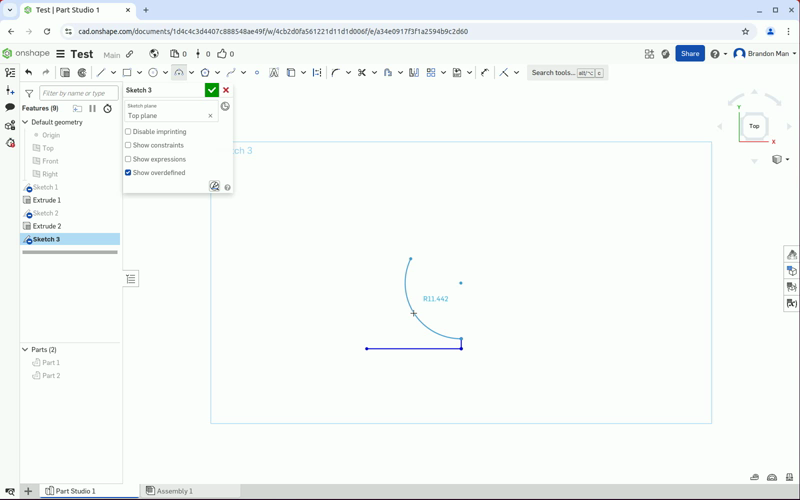
key_up(shift)
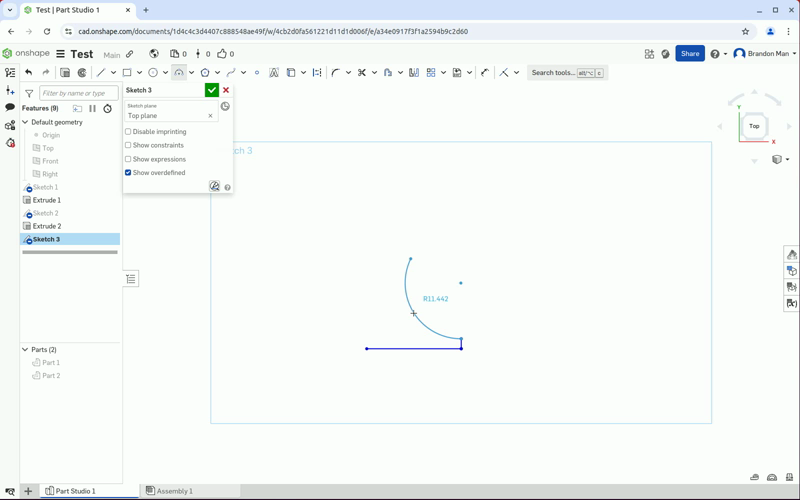
key(esc)
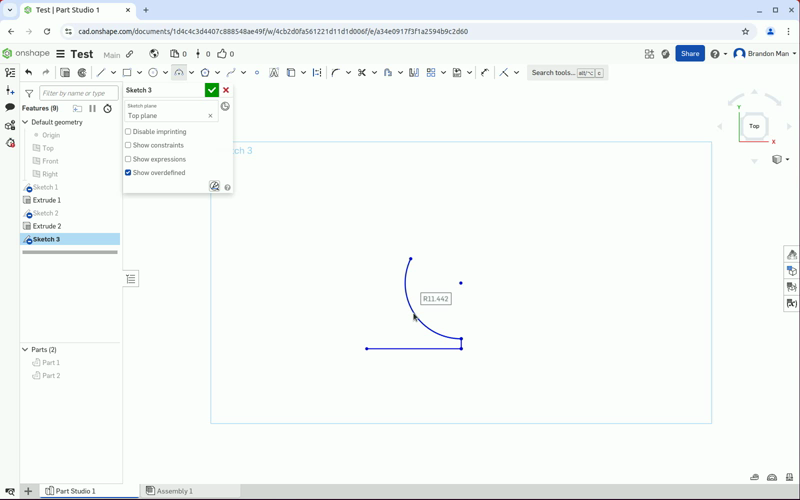
key(l)
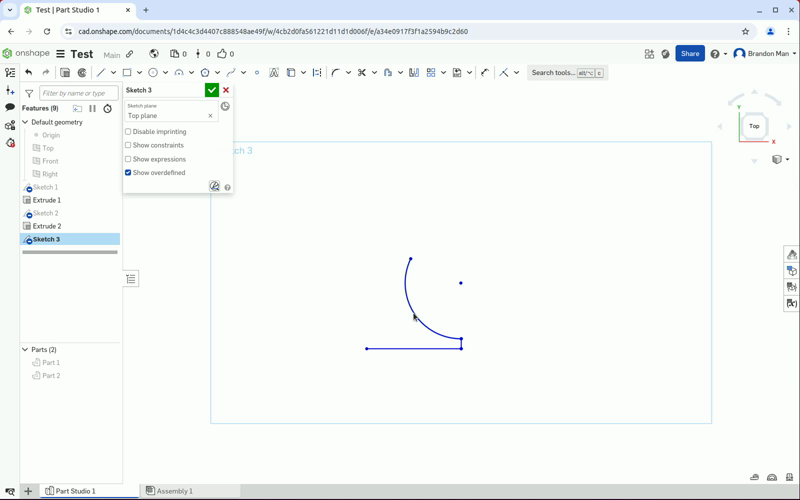
mouse_move(410, 258)
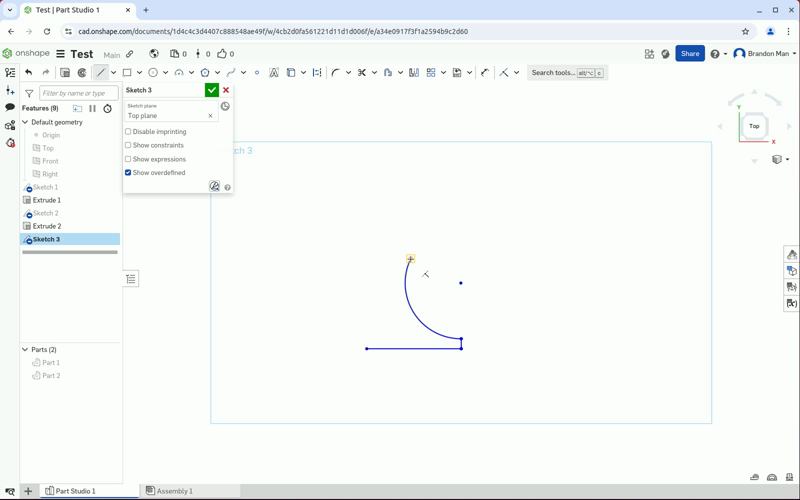
click(410, 258)
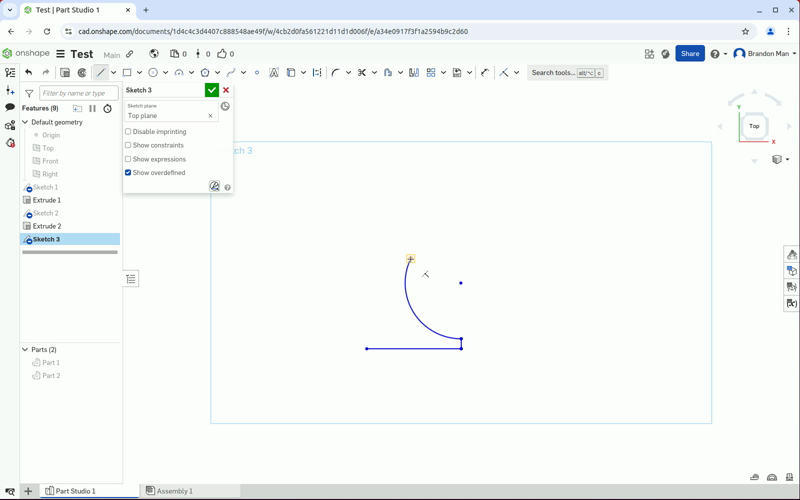
key_down(shift)
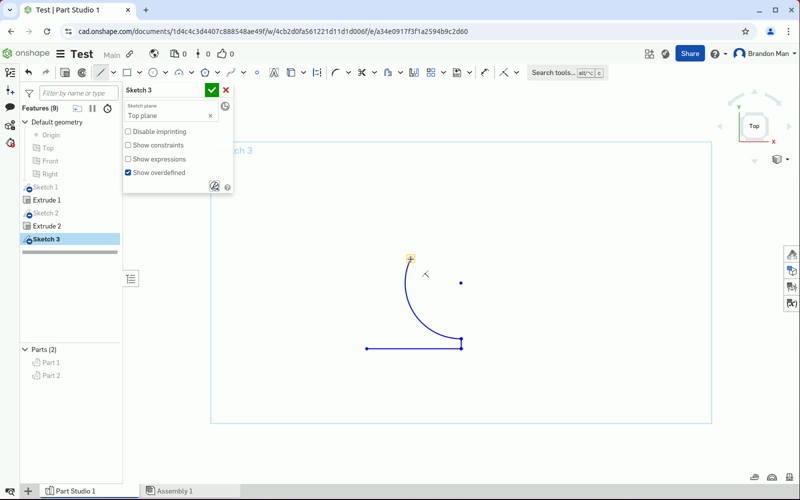
mouse_move(366, 348)
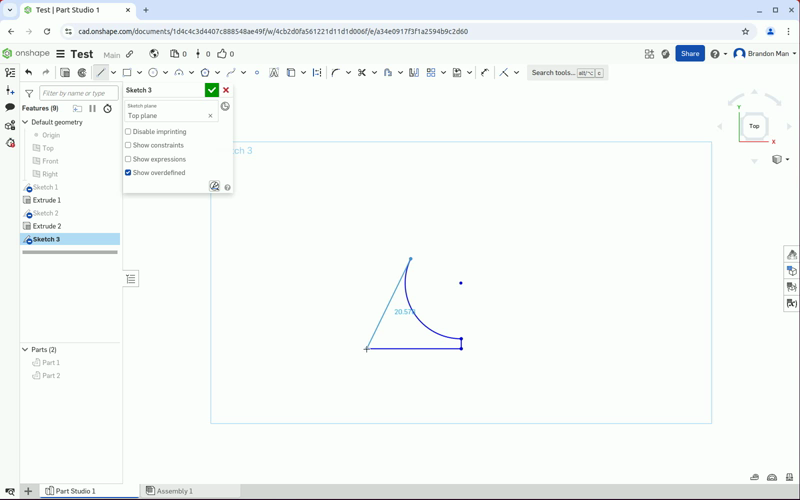
key_up(shift)
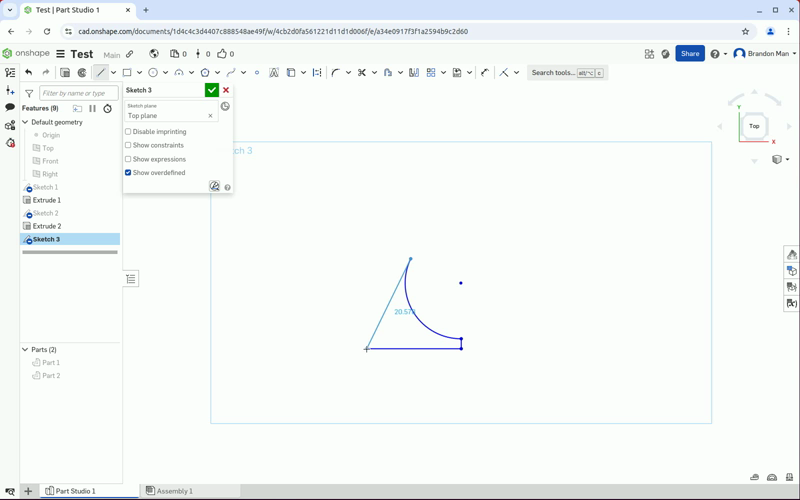
click(366, 348)
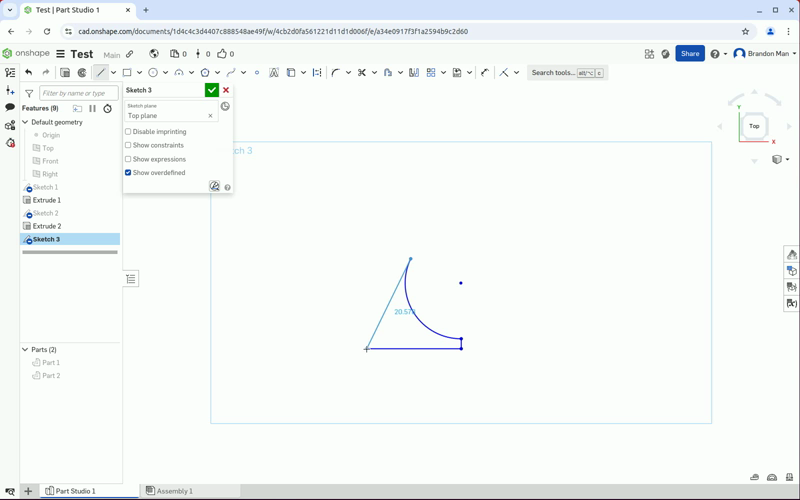
key(esc)
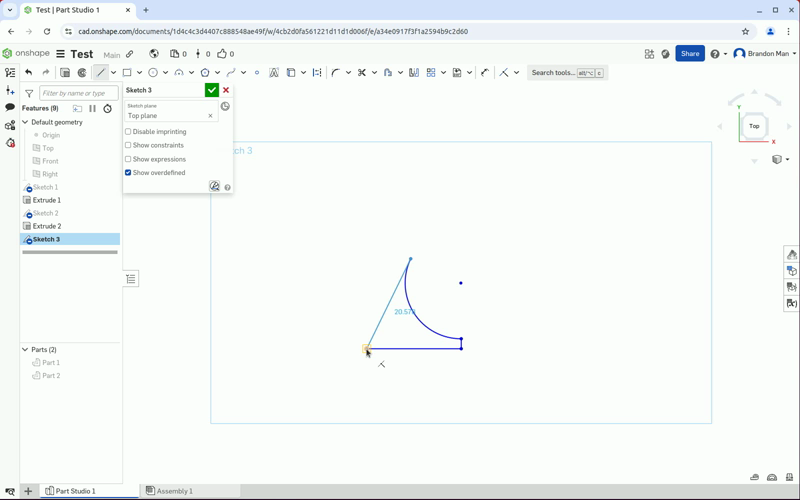
mouse_move(449, 340)
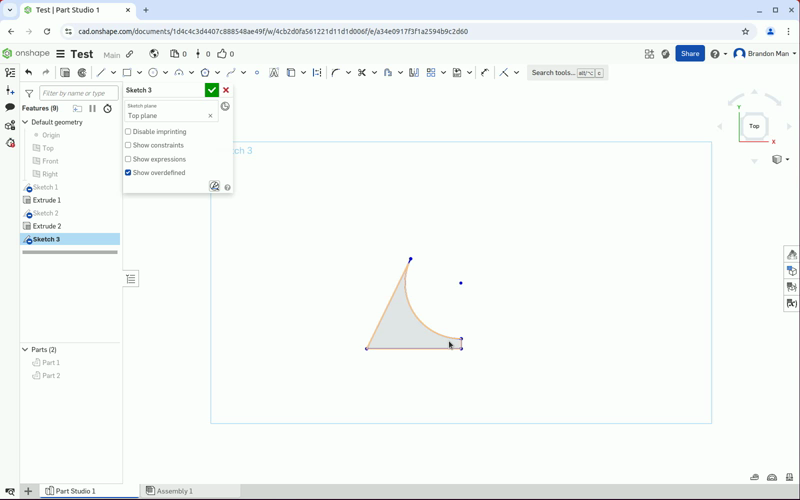
click(449, 340)
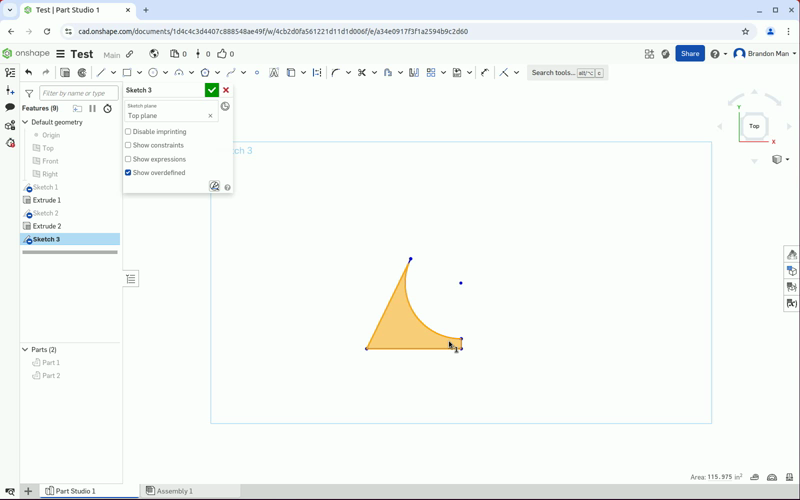
mouse_move(73, 352)
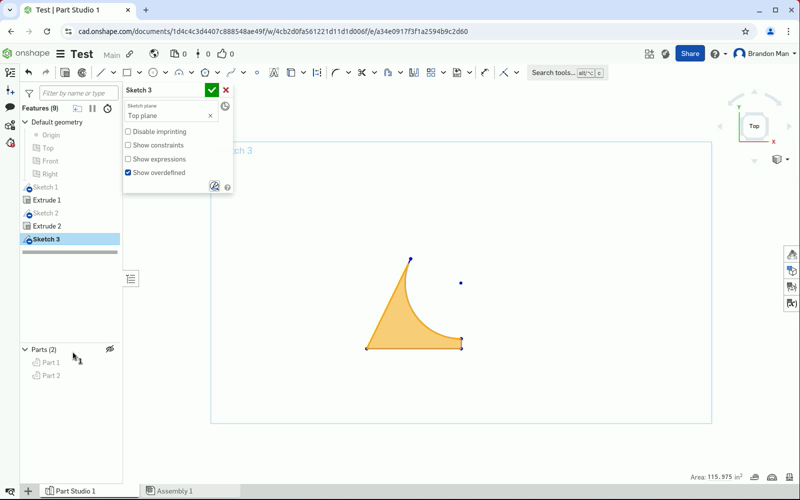
key(shift+y)
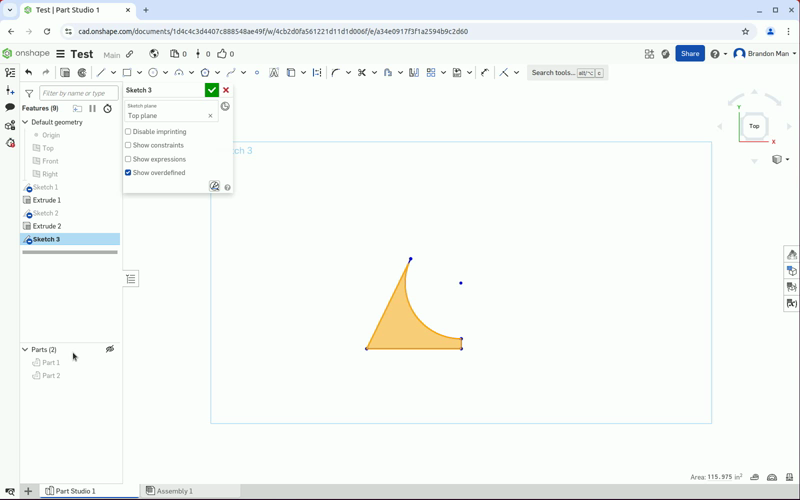
key(shift+e)
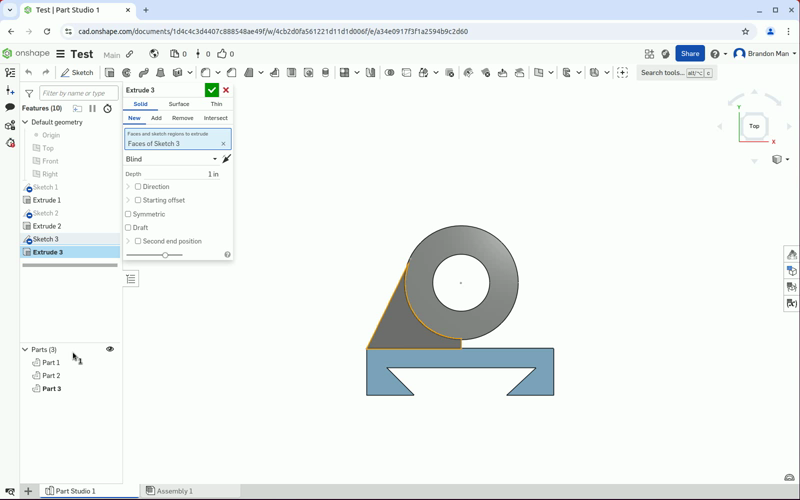
mouse_move(143, 106)
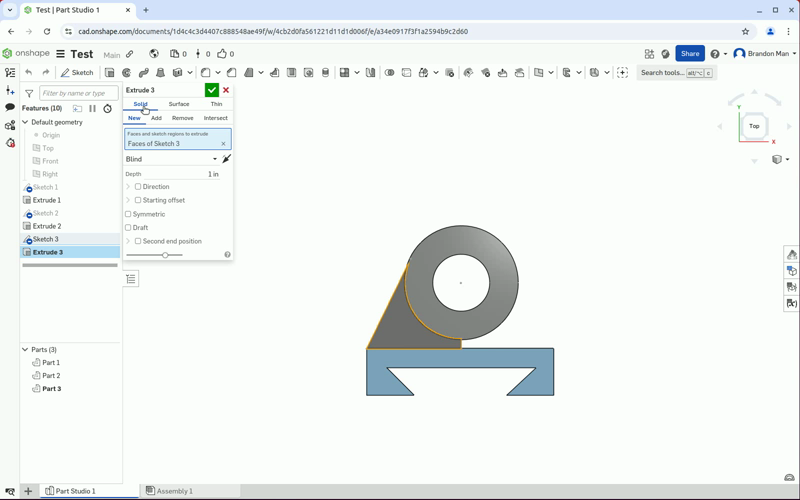
click(143, 106)
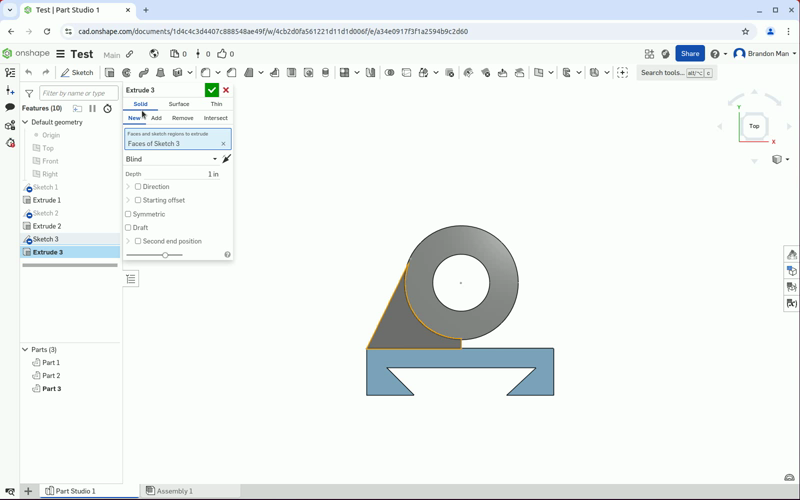
mouse_move(137, 120)
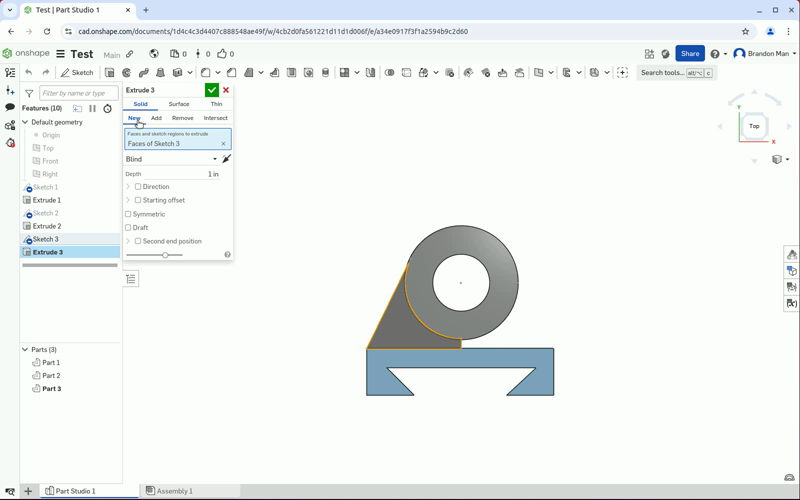
click(137, 120)
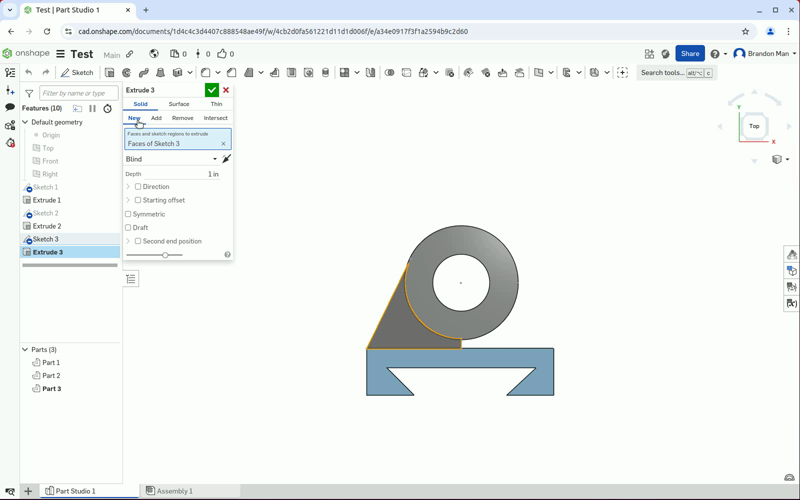
key(tab, 4)
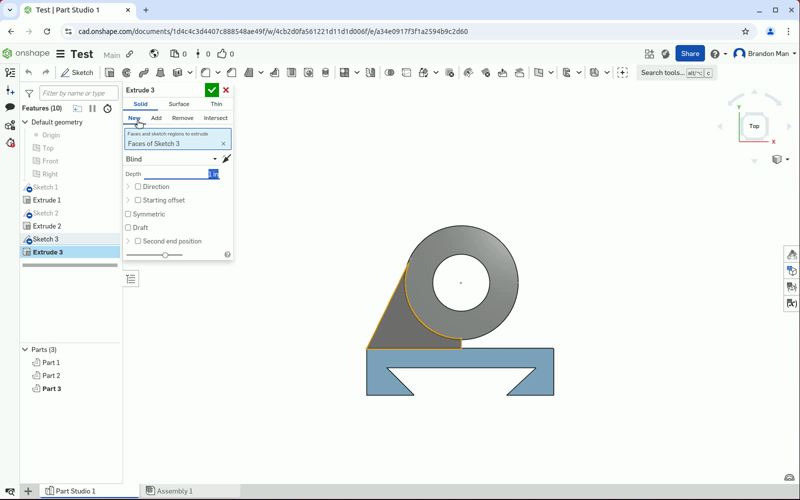
text(5.777)
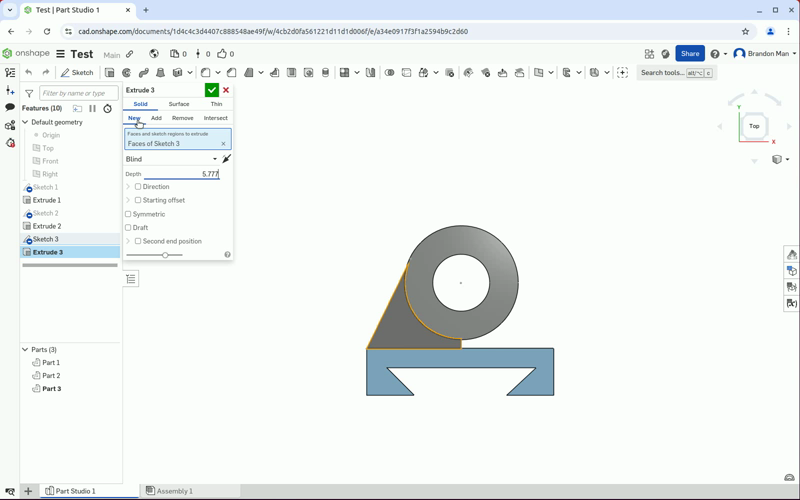
key(enter)
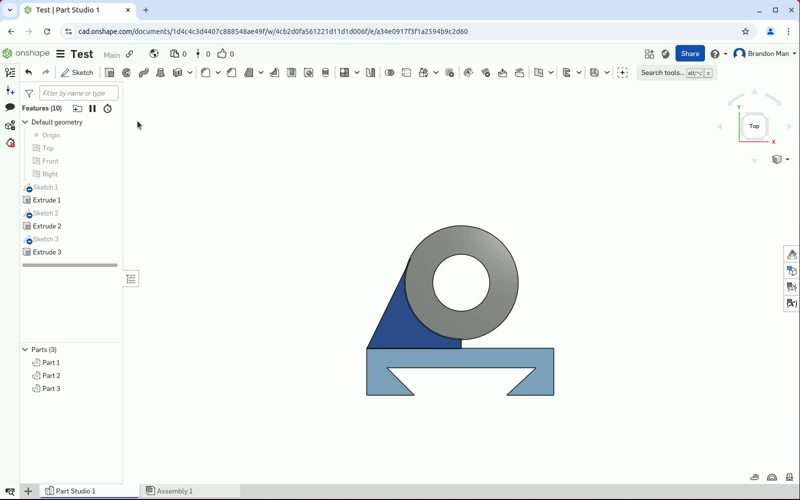
key(shift+h)
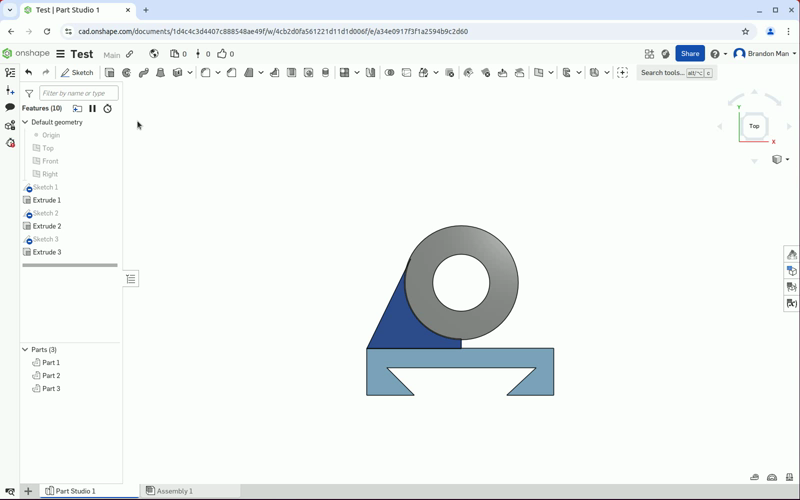
key(shift+h)
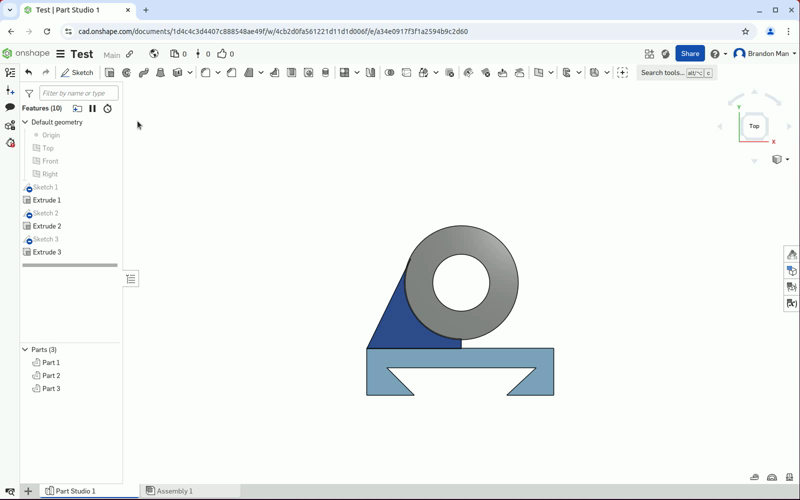
mouse_move(73, 189)
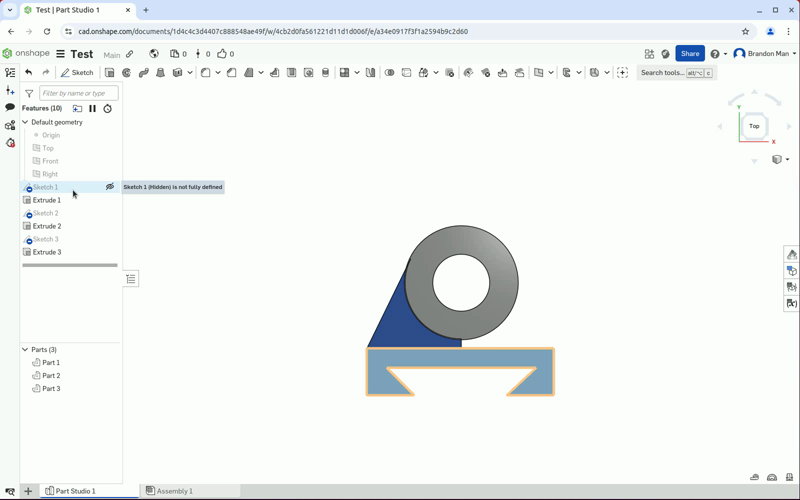
click(73, 189)
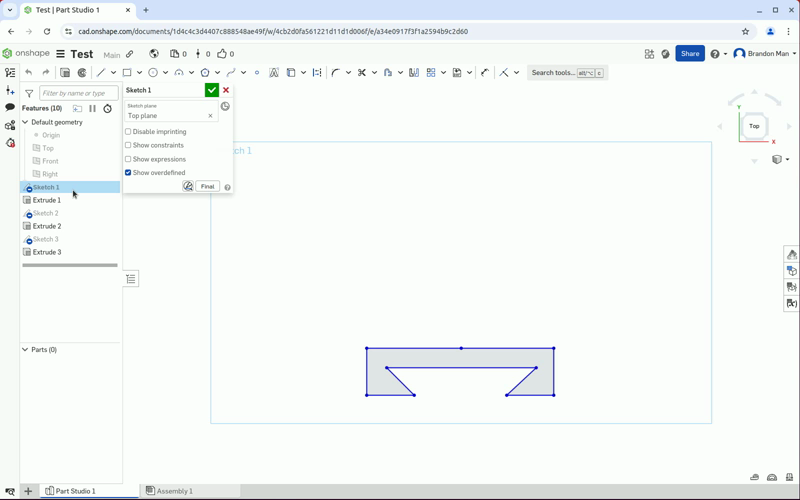
mouse_move(229, 92)
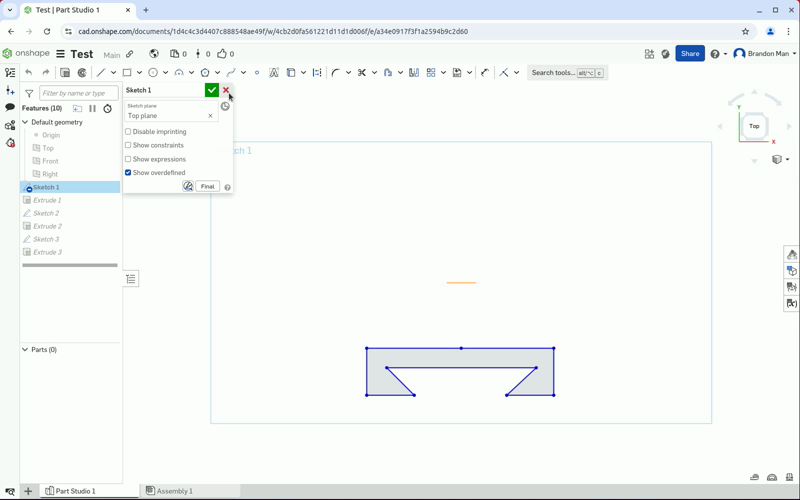
click(229, 92)
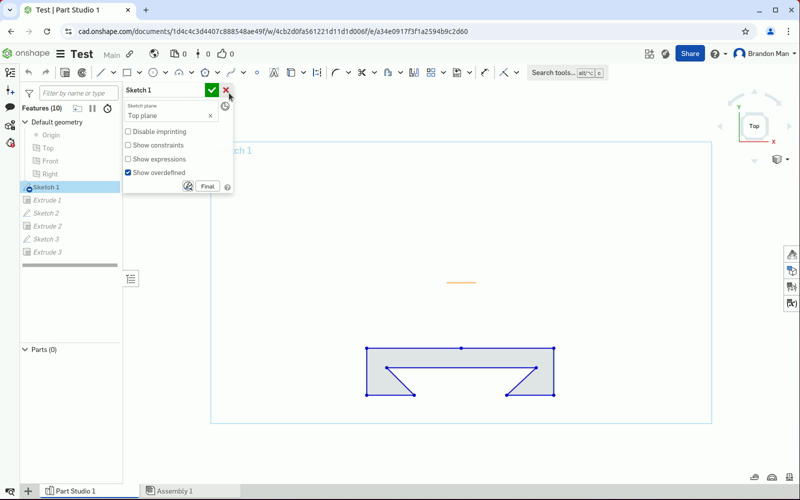
key(shift+s)
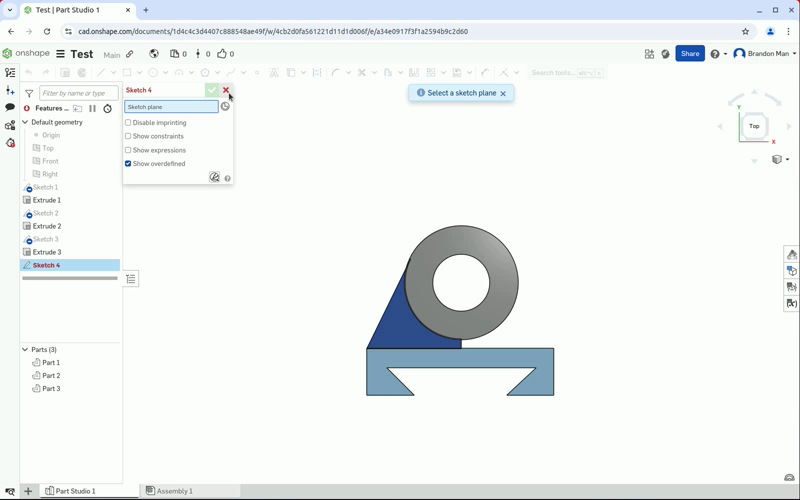
mouse_move(73, 150)
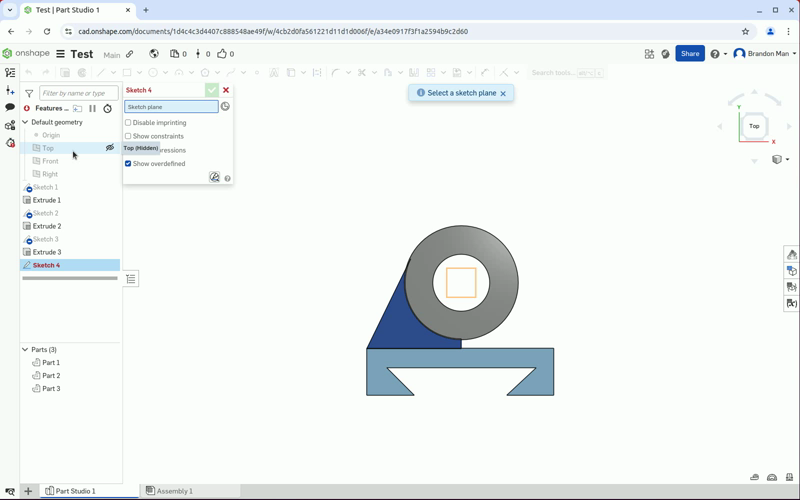
click(73, 150)
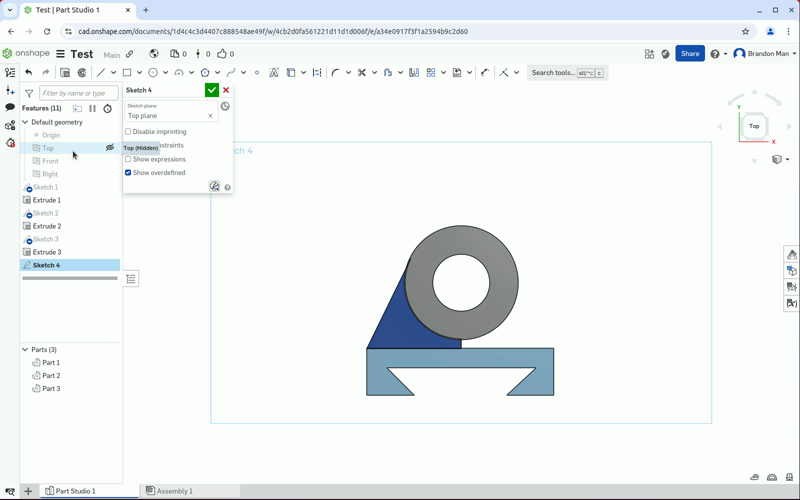
mouse_move(73, 352)
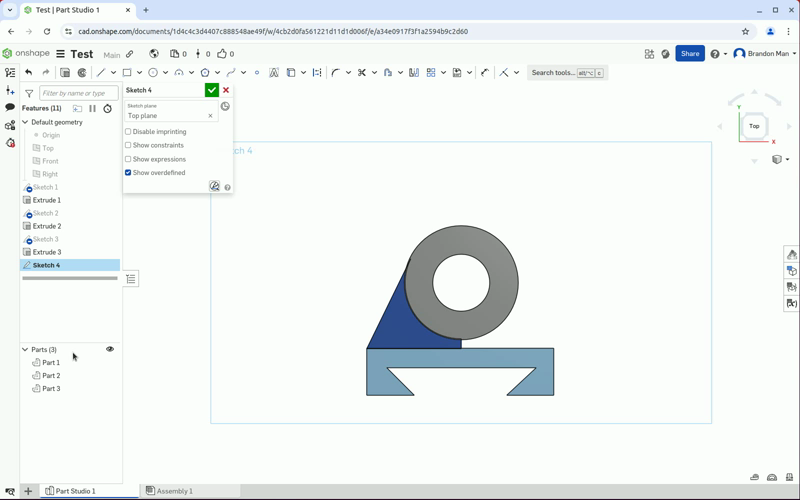
key(y)
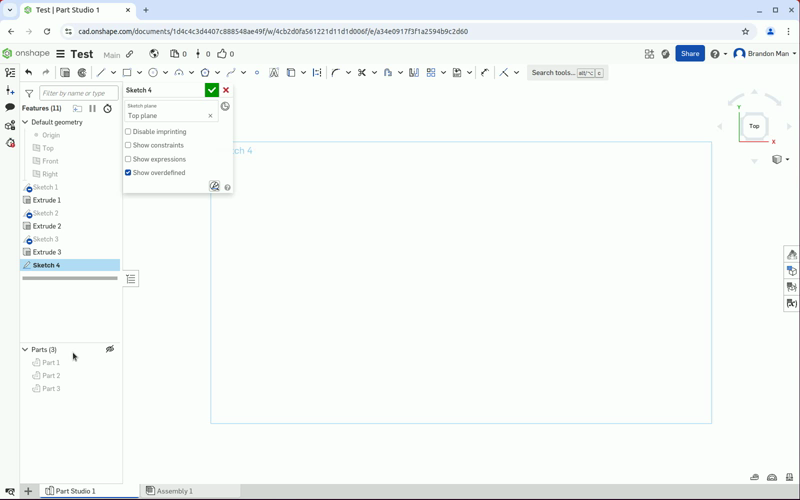
key(l)
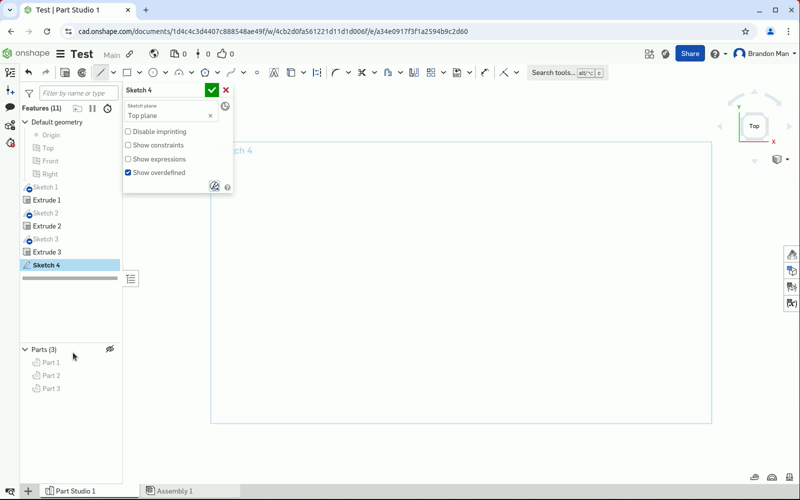
key_down(shift)
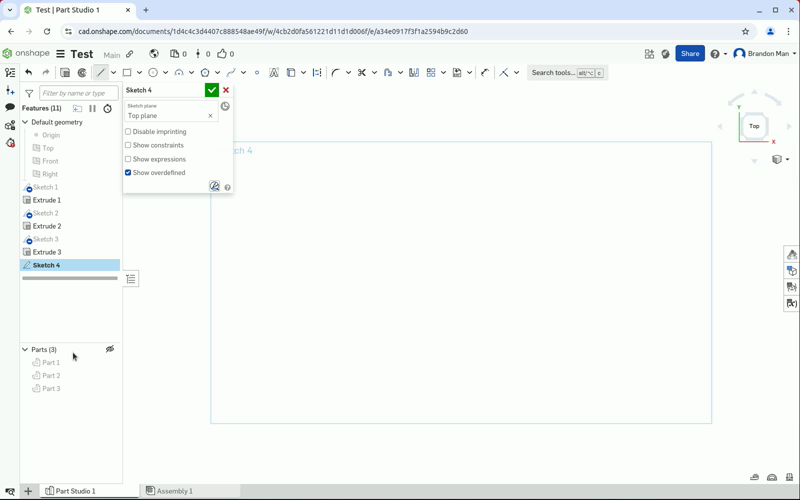
mouse_move(460, 348)
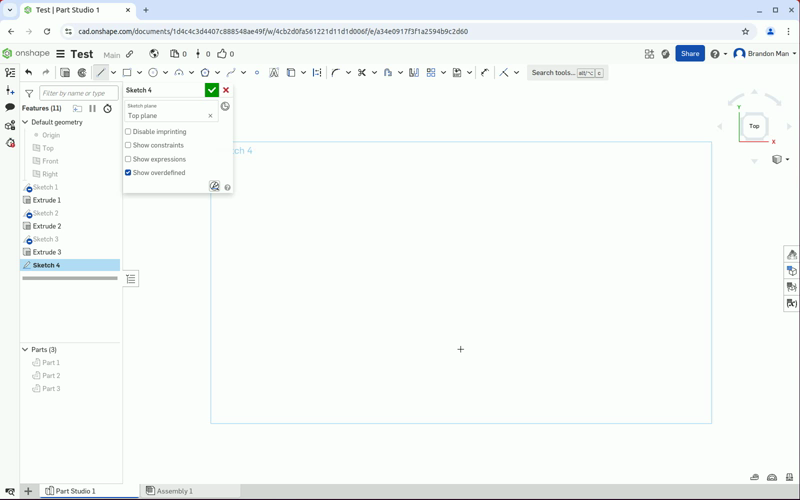
click(460, 348)
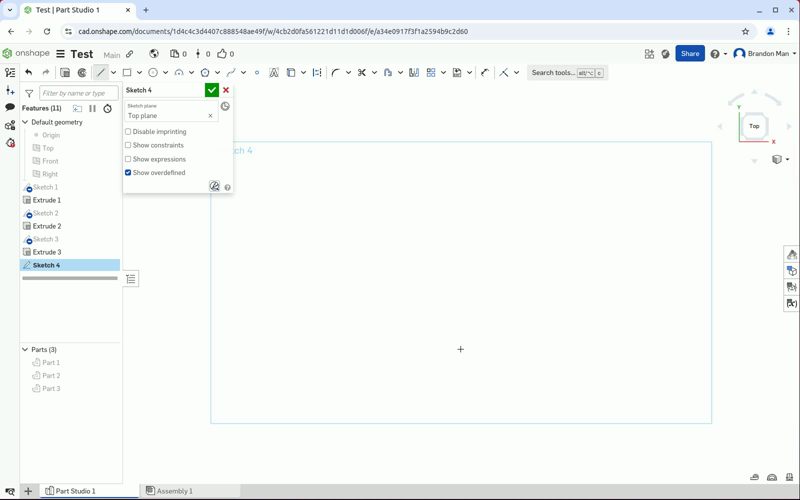
key_up(shift)
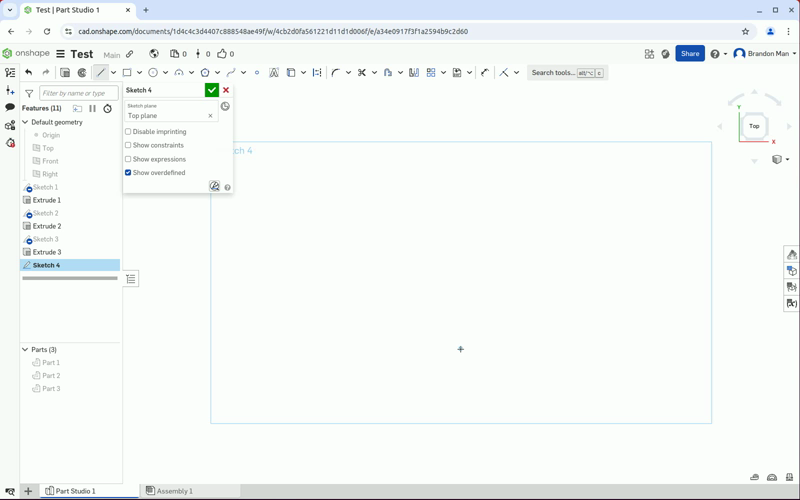
key_down(shift)
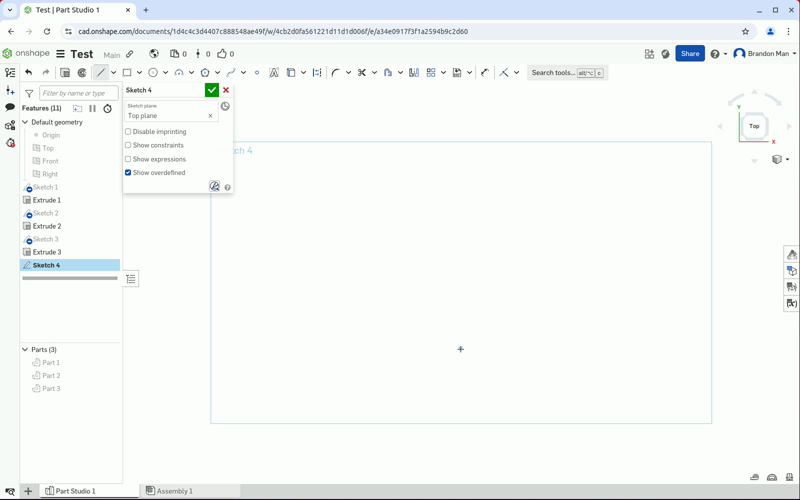
mouse_move(554, 348)
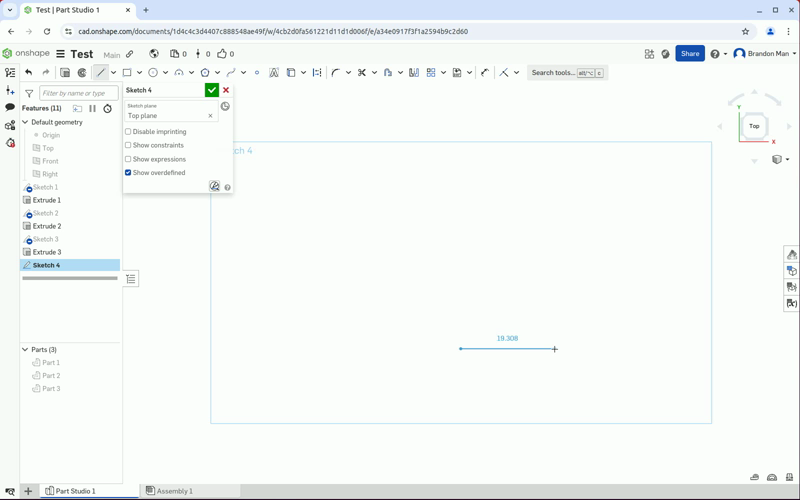
click(554, 348)
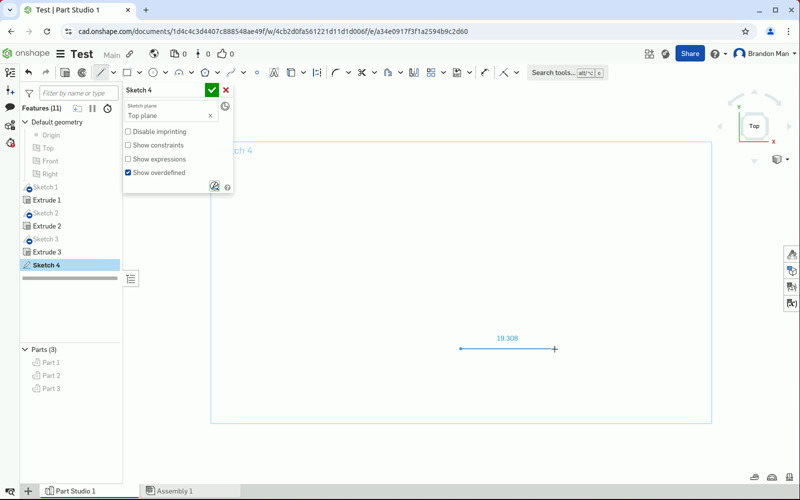
key_up(shift)
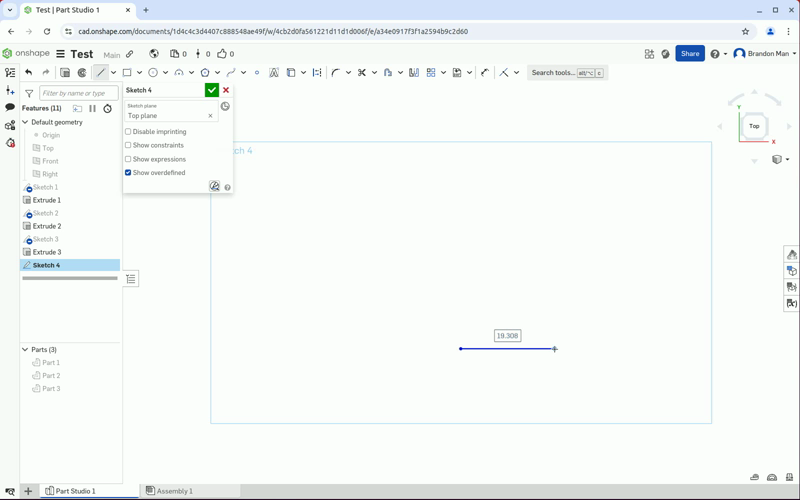
key_down(shift)
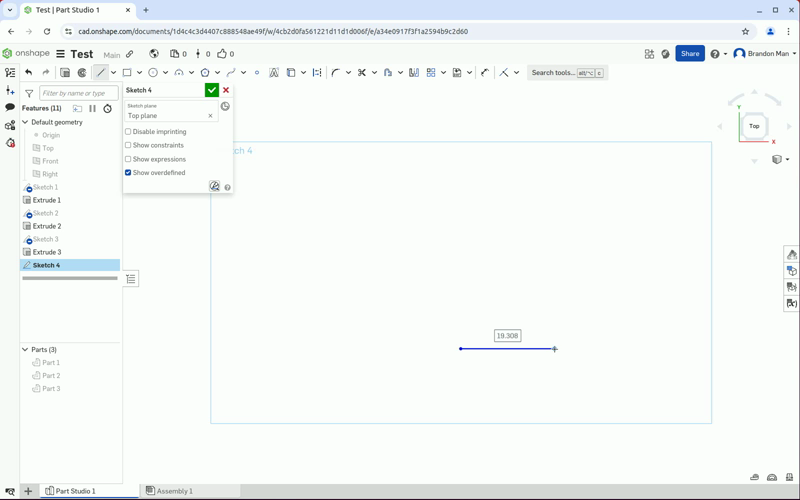
mouse_move(511, 258)
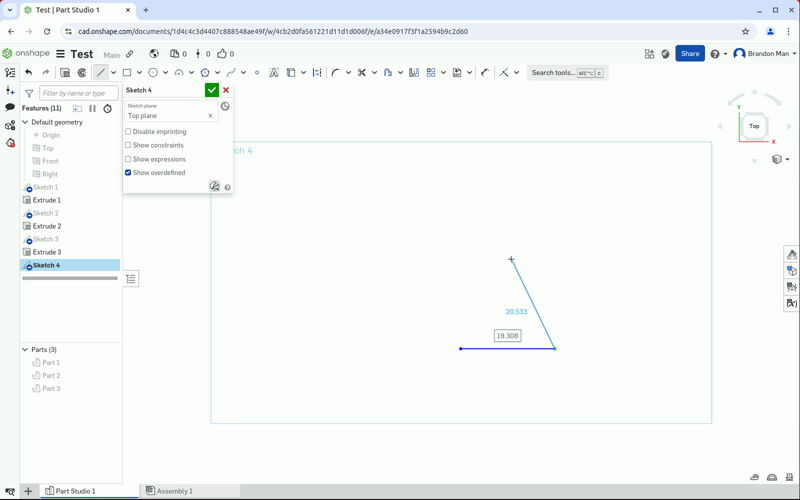
click(511, 258)
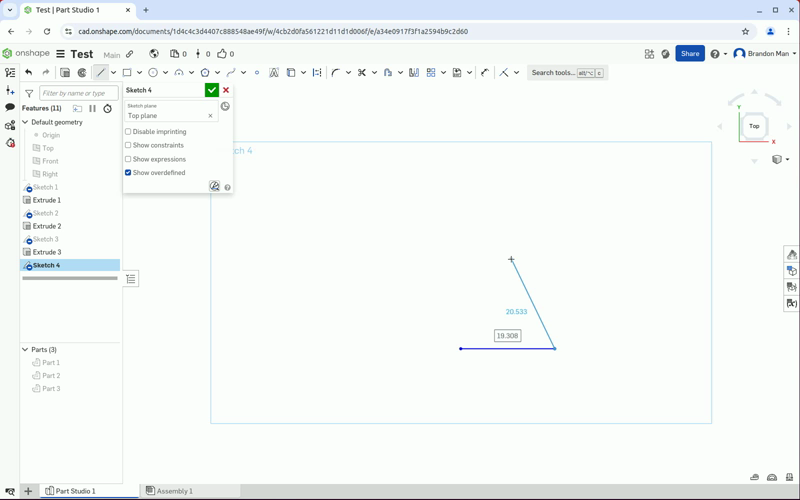
key_up(shift)
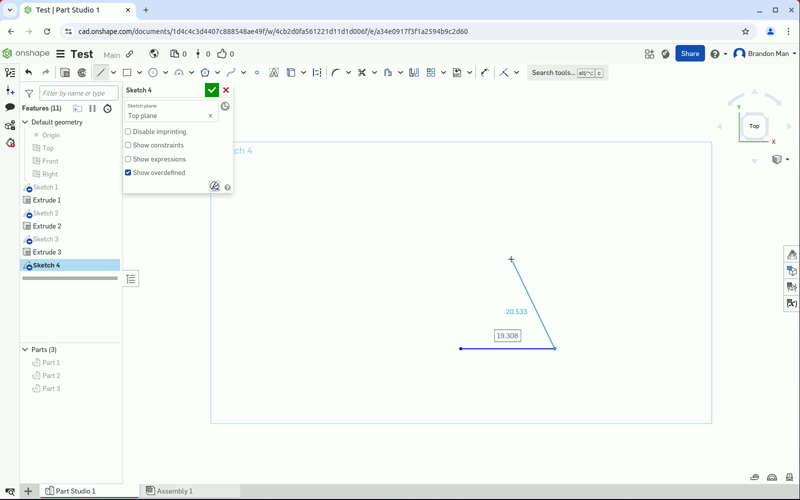
key(esc)
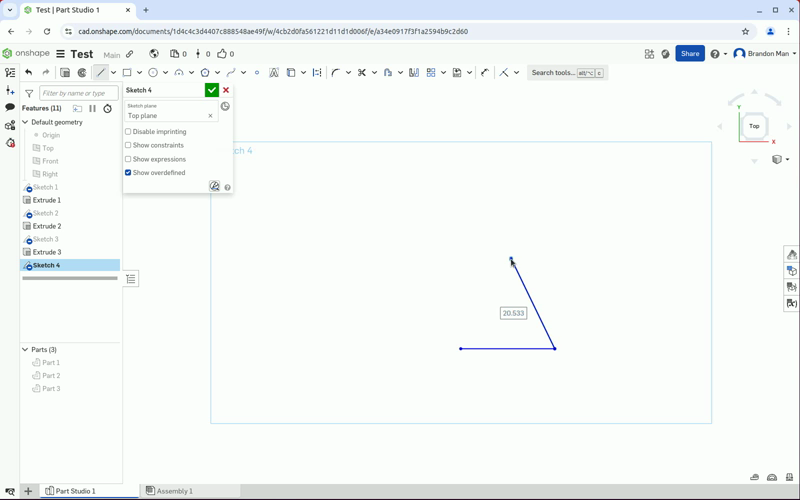
key(a)
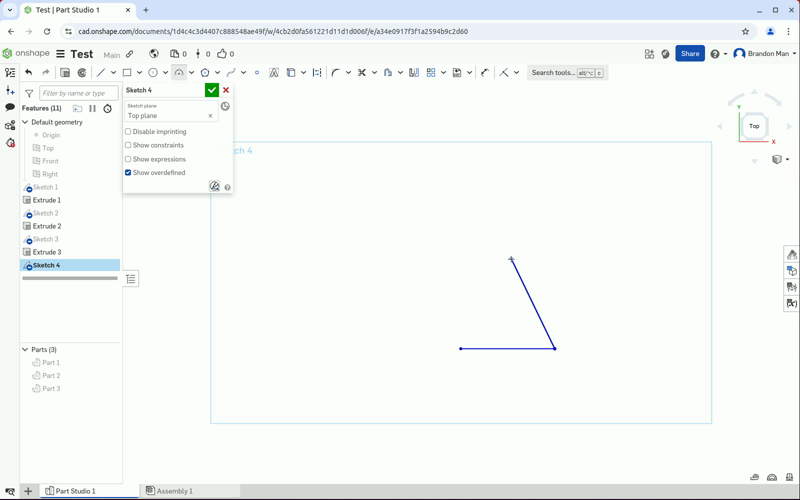
mouse_move(511, 258)
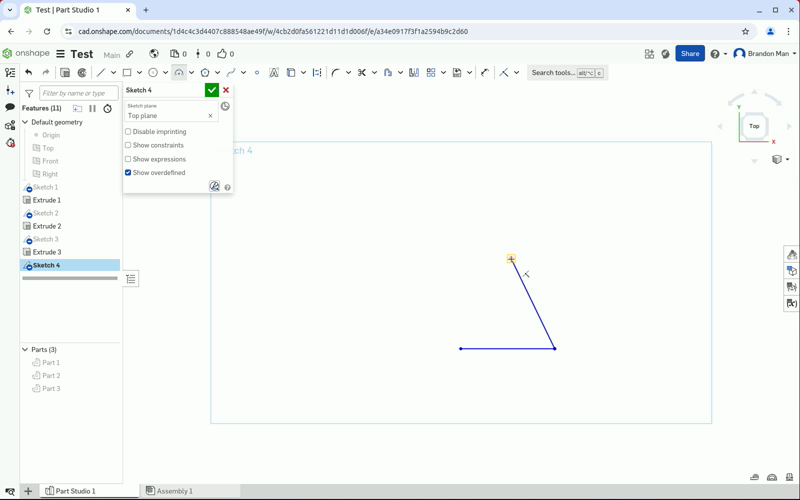
click(511, 258)
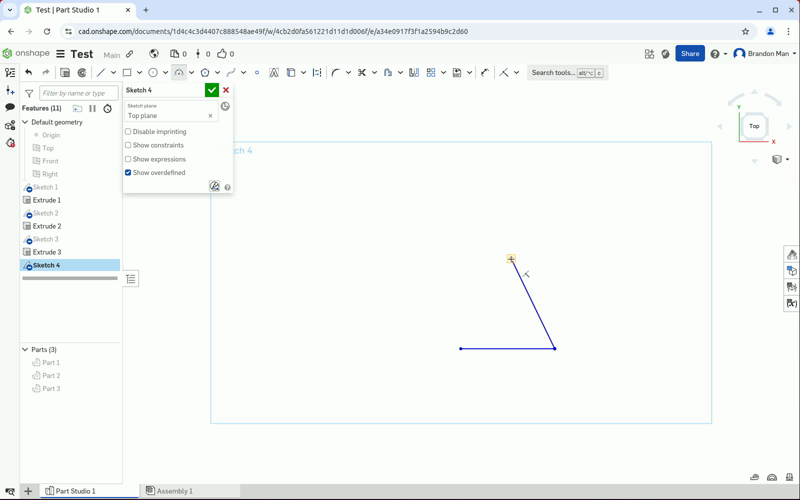
key_down(shift)
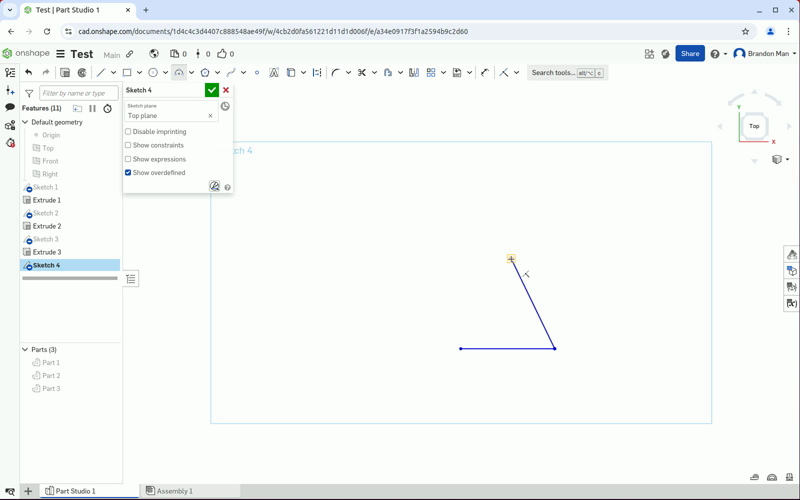
mouse_move(460, 338)
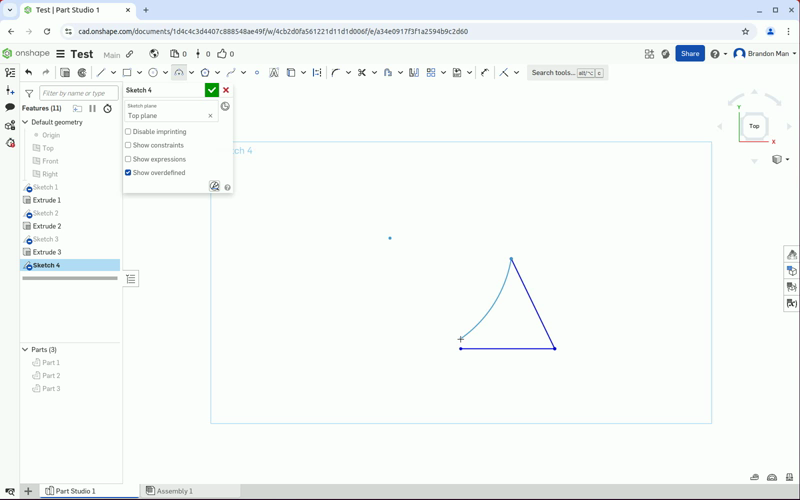
click(460, 338)
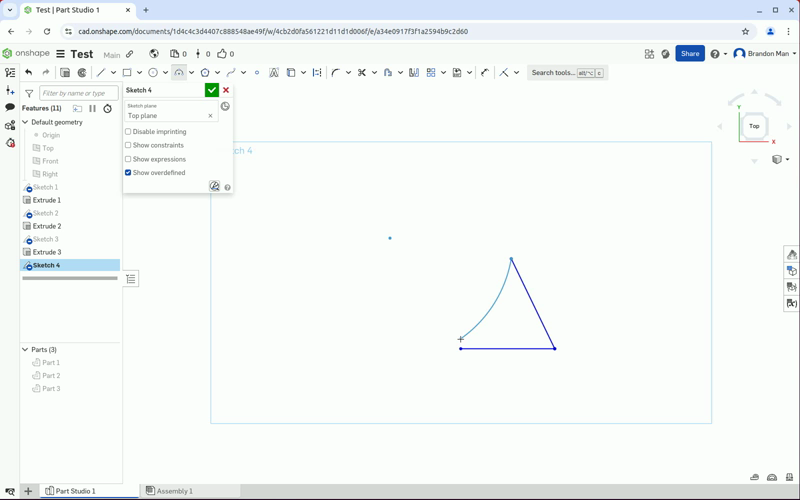
mouse_move(508, 312)
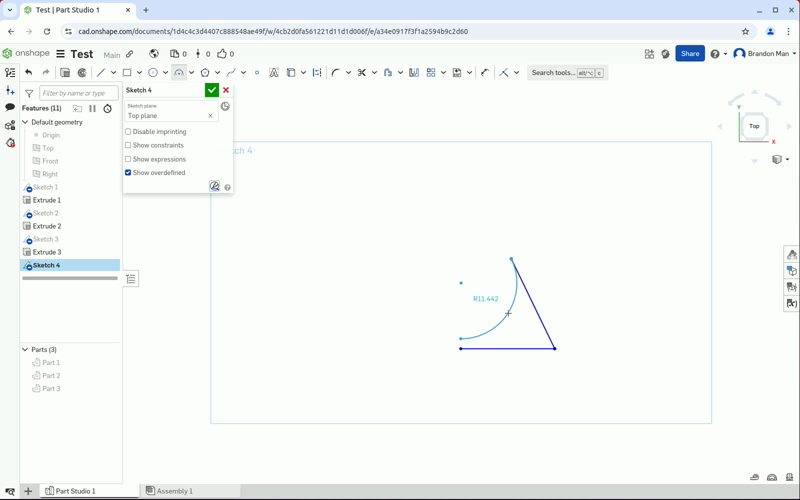
click(508, 312)
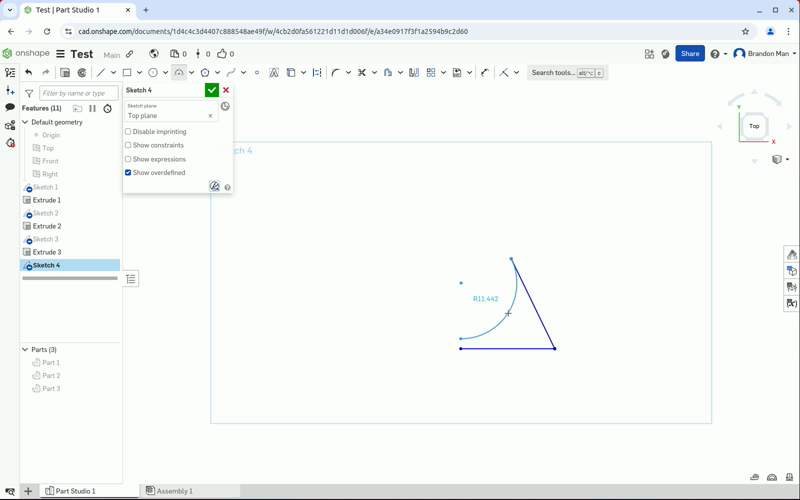
key_up(shift)
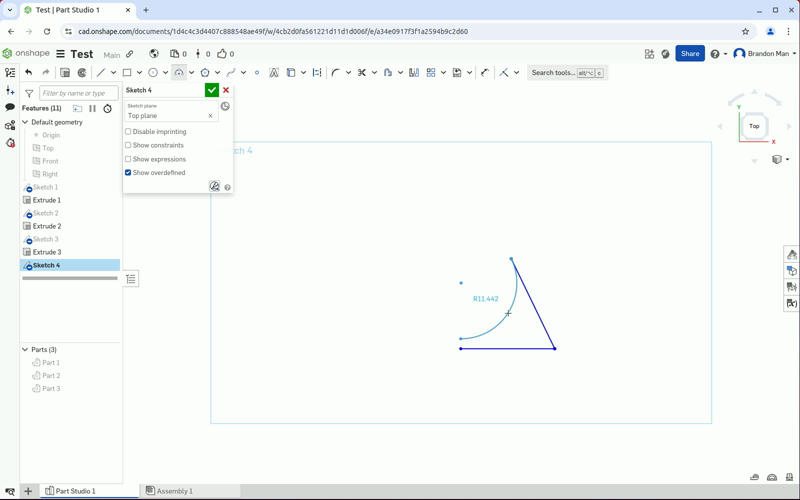
key(esc)
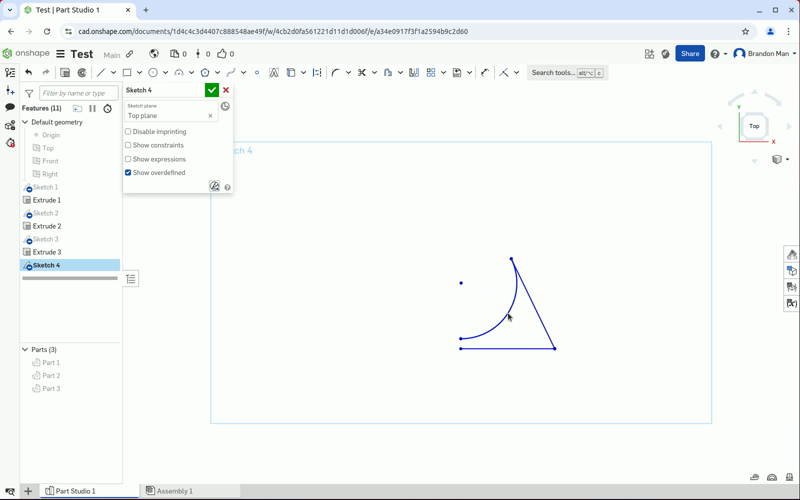
key(l)
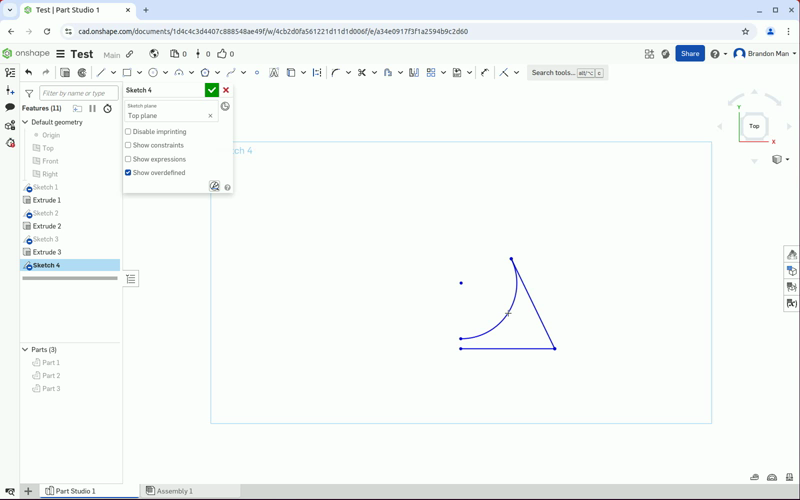
mouse_move(460, 338)
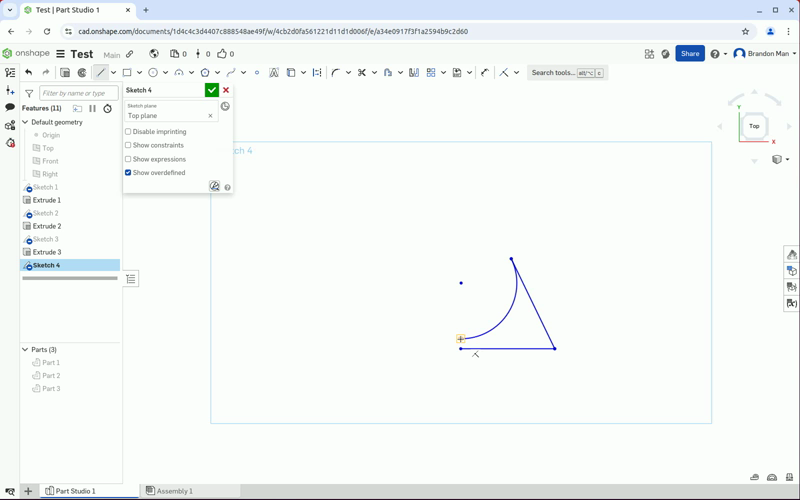
click(460, 338)
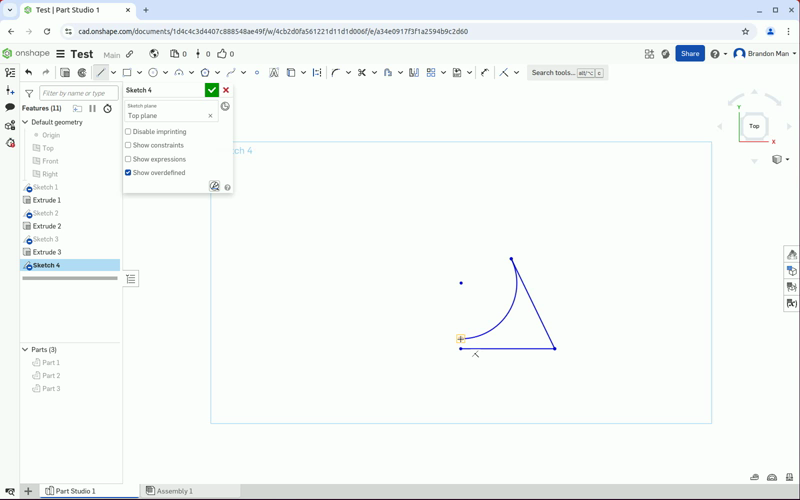
mouse_move(490, 338)
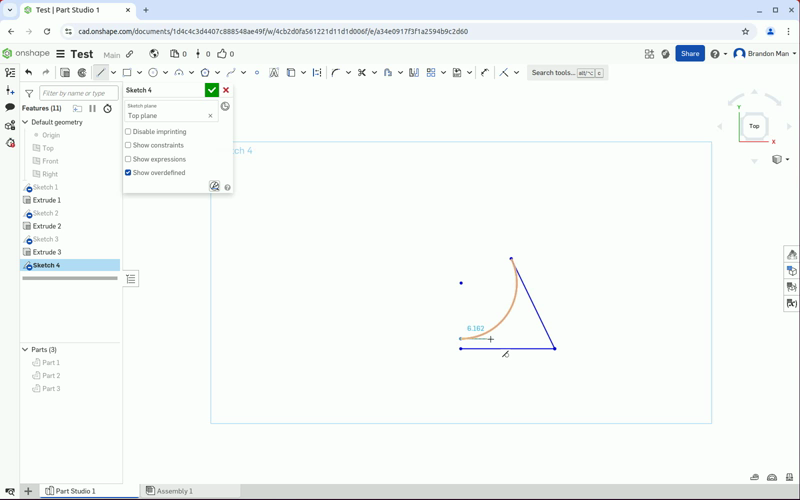
key_down(shift)
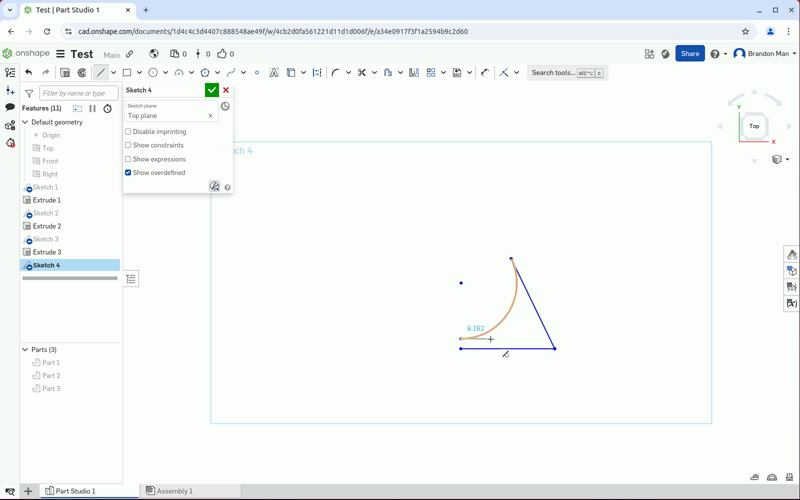
mouse_move(460, 348)
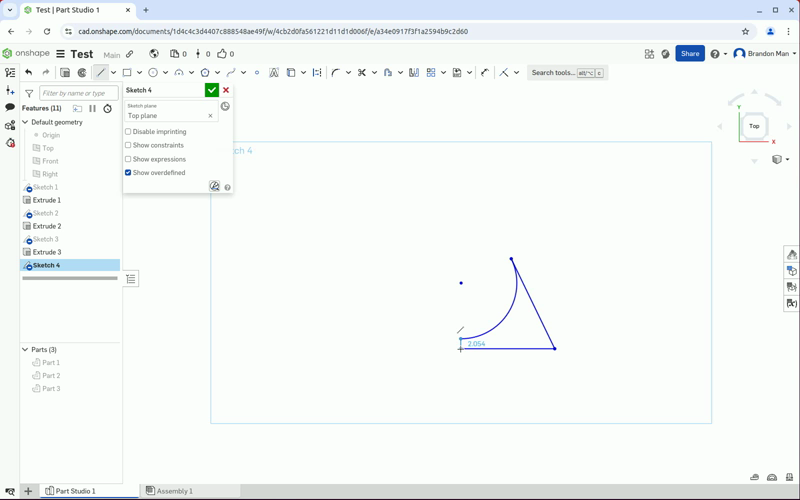
key_up(shift)
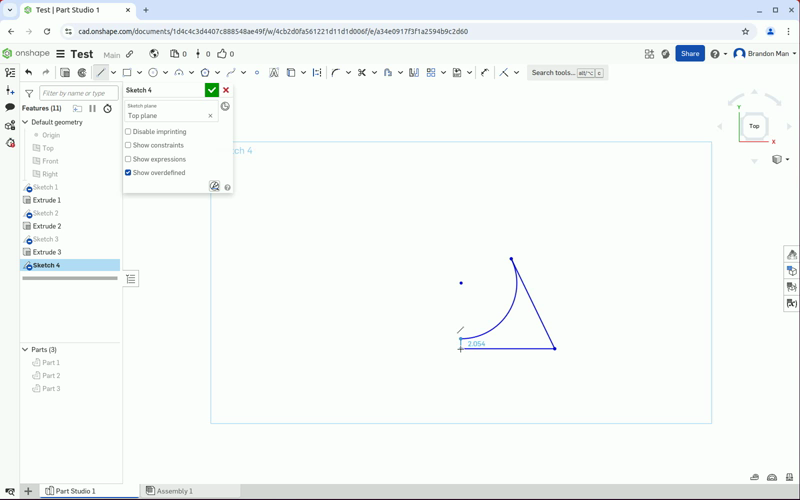
click(460, 348)
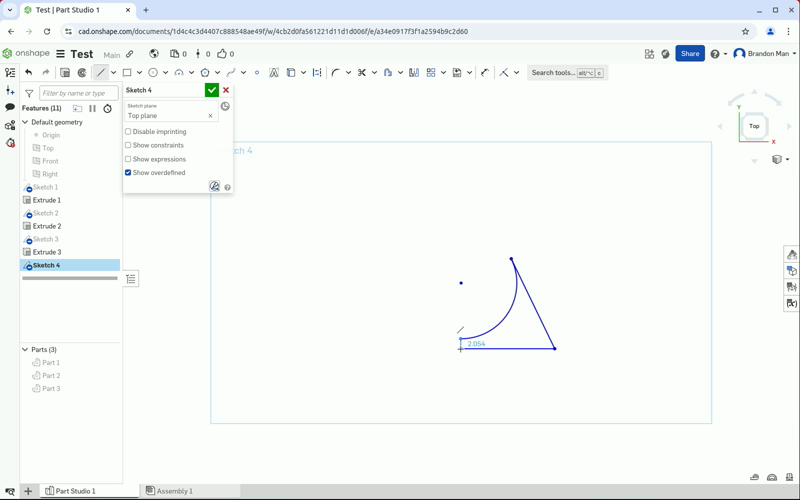
key(esc)
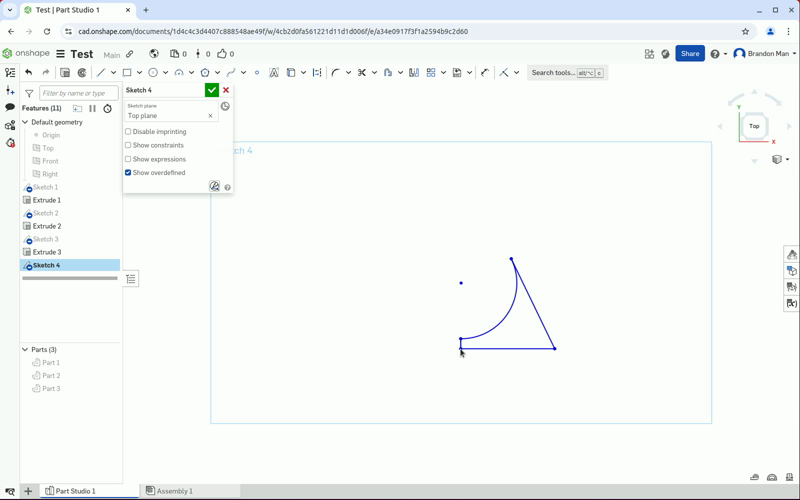
mouse_move(492, 330)
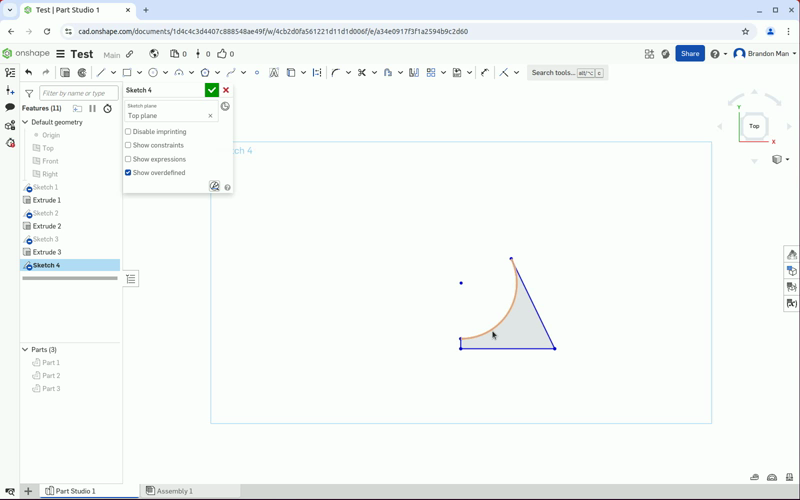
click(492, 330)
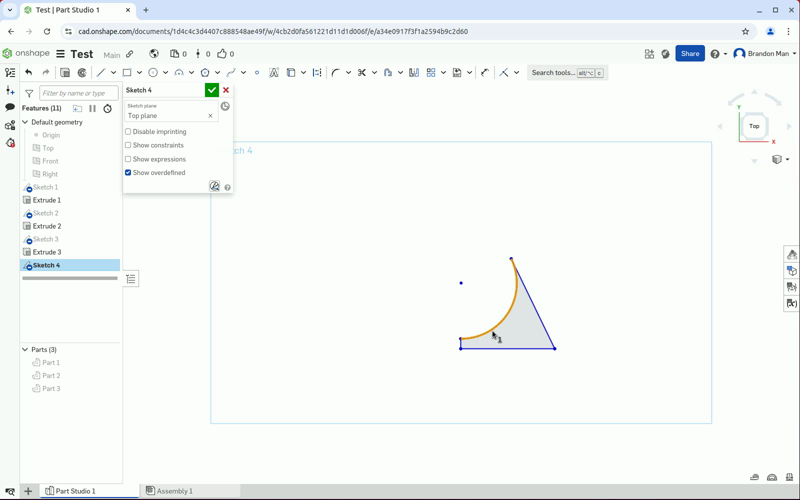
mouse_move(73, 352)
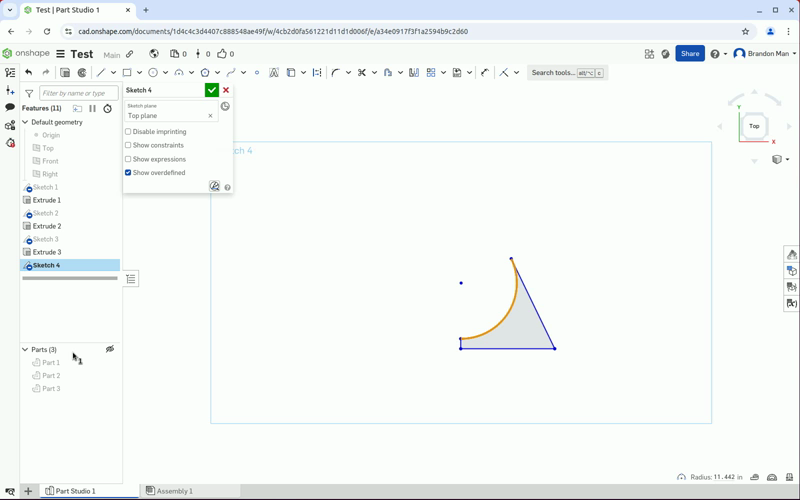
key(shift+y)
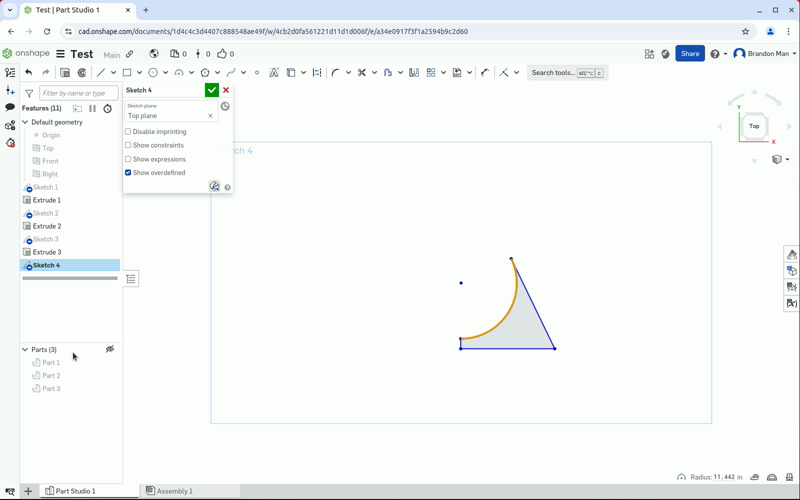
key(shift+e)
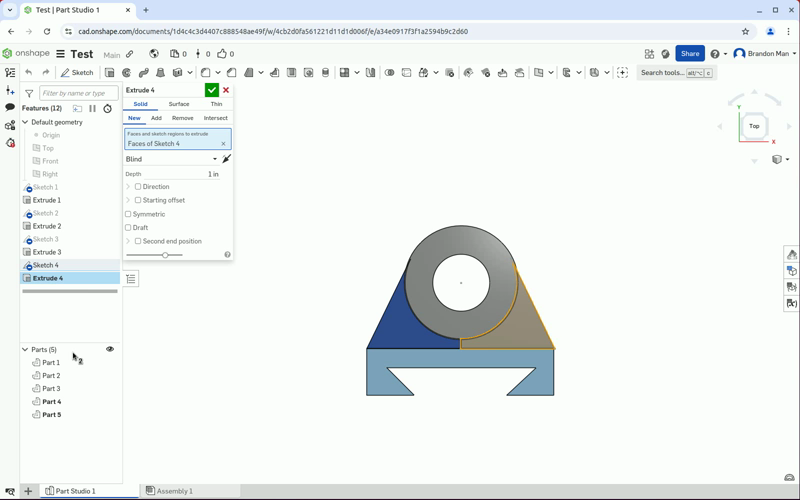
mouse_move(143, 106)
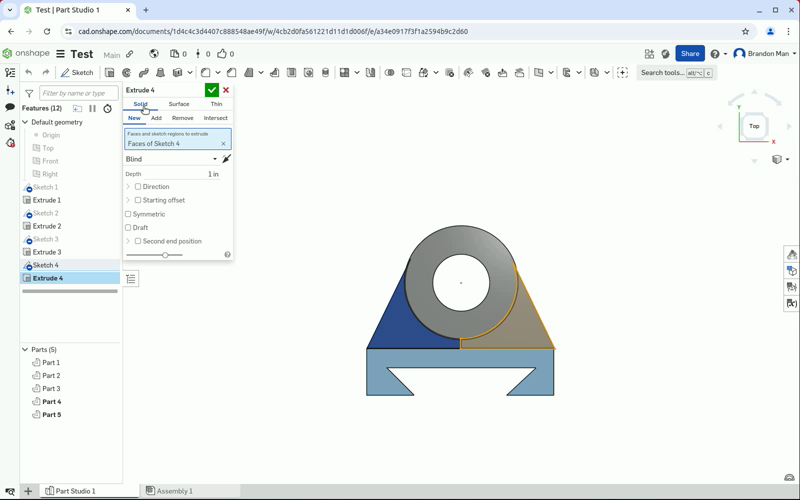
click(143, 106)
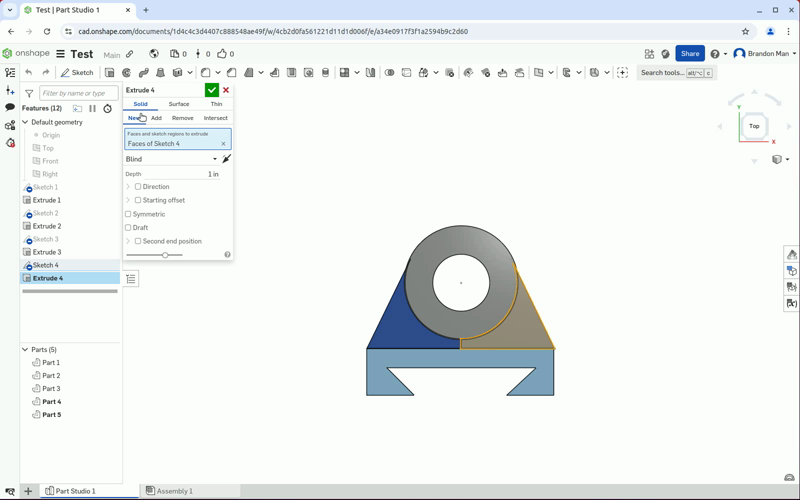
mouse_move(137, 120)
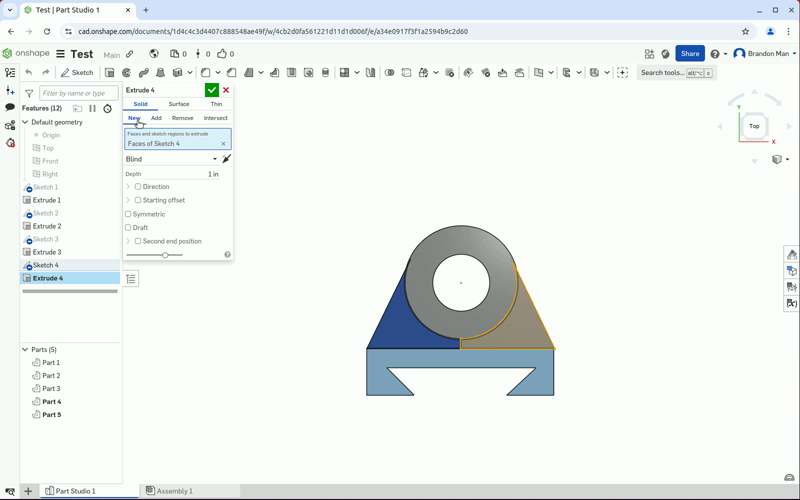
click(137, 120)
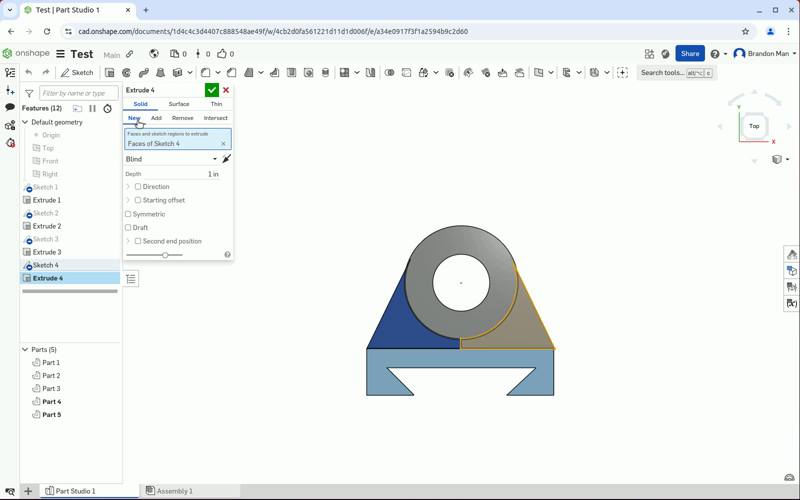
key(tab, 4)
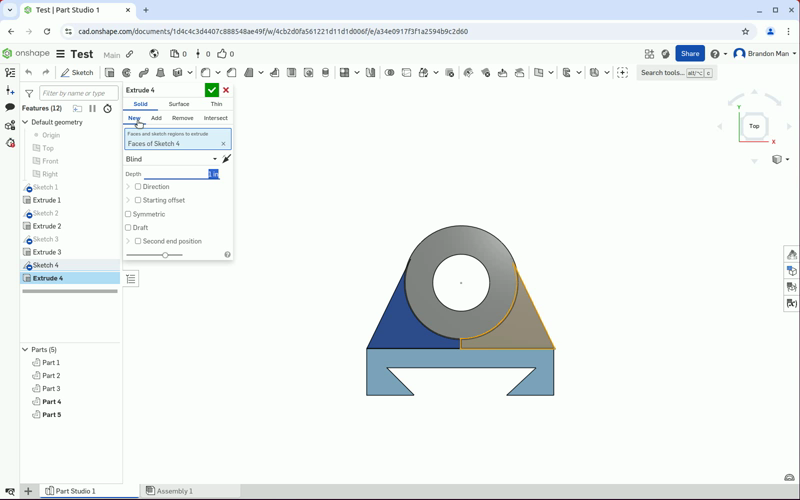
text(5.777)
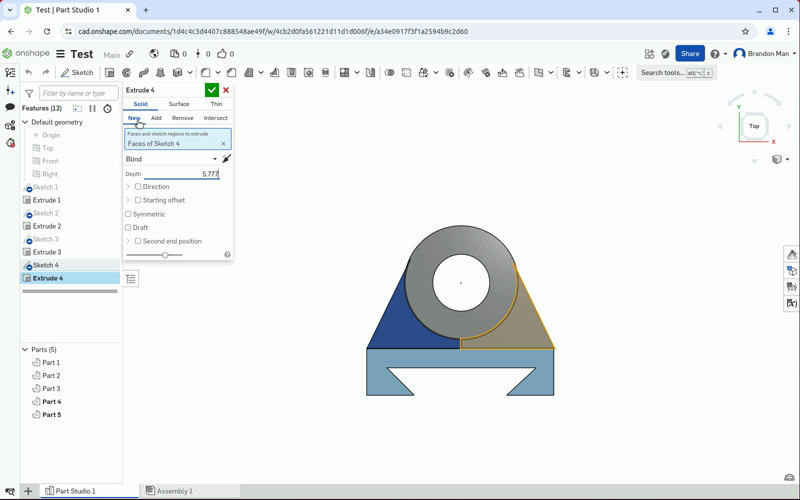
key(enter)
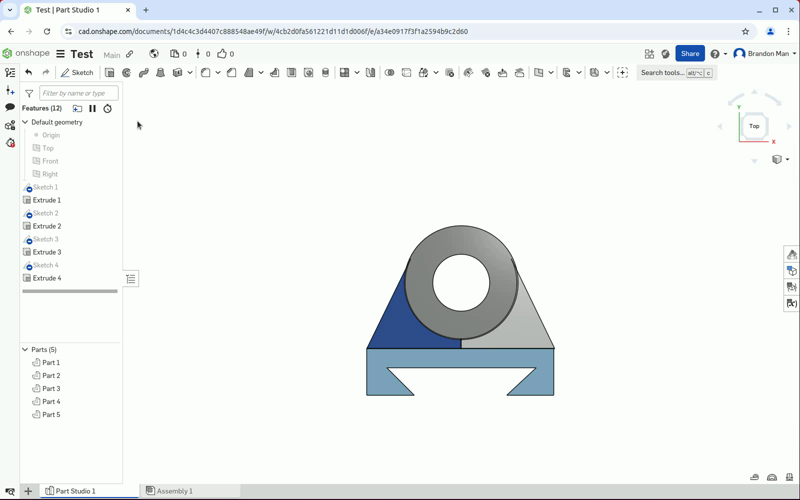
key(shift+h)
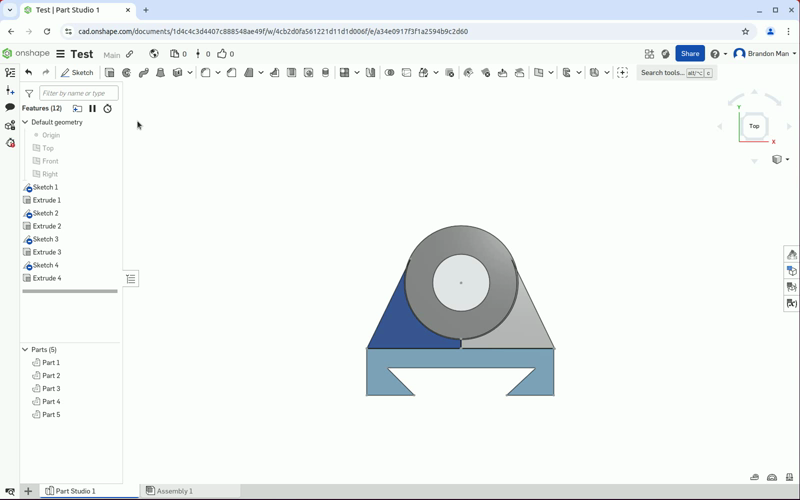
key(shift+h)
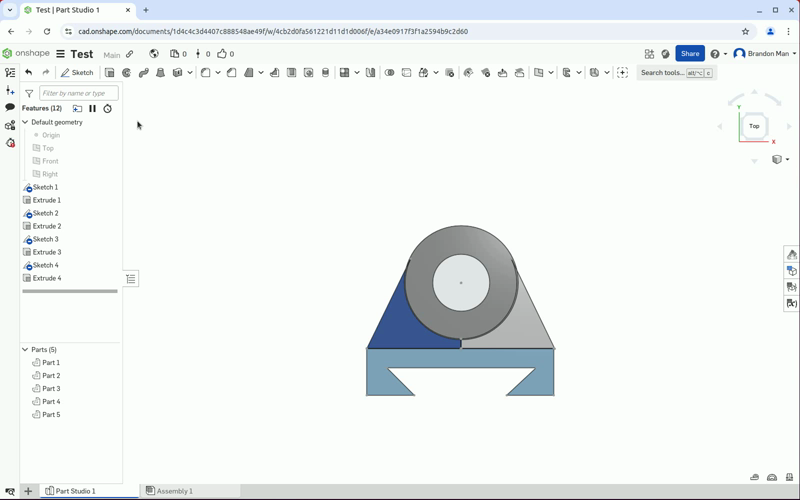
key(shift+7)
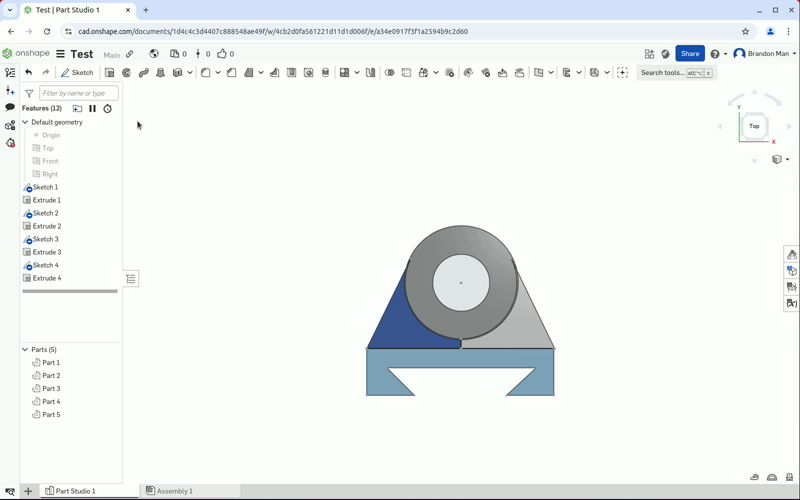
key(up, 3)
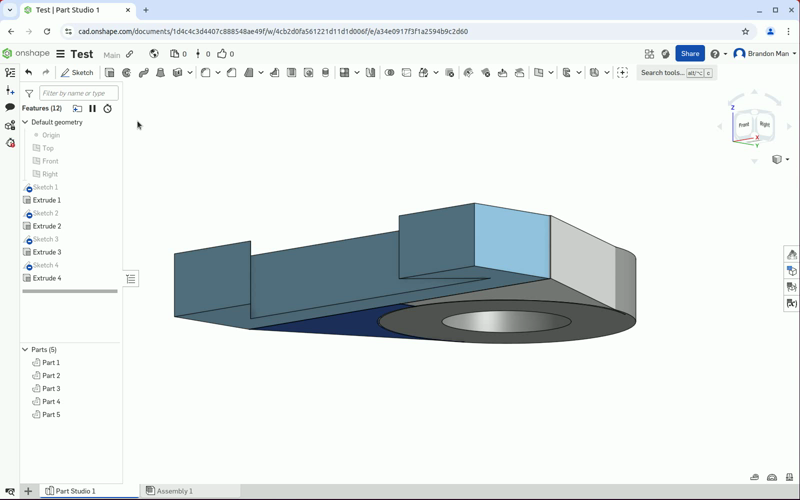
key(left, 3)
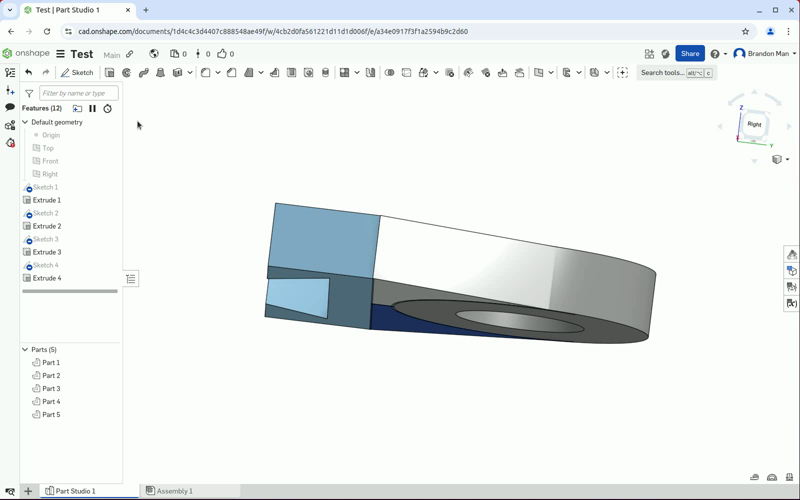
key(right, 3)
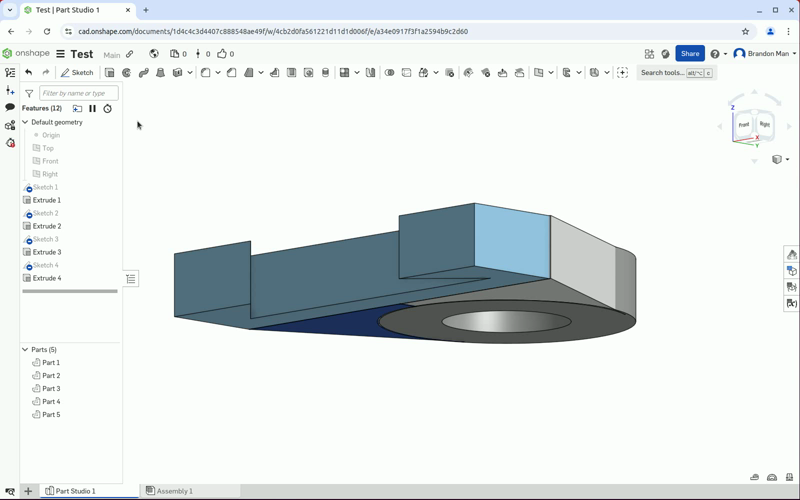
key(down, 3)
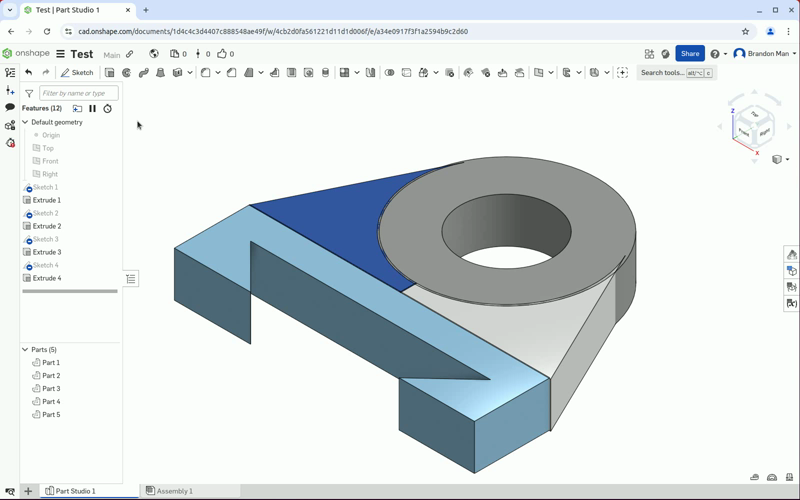
mouse_move(73, 189)
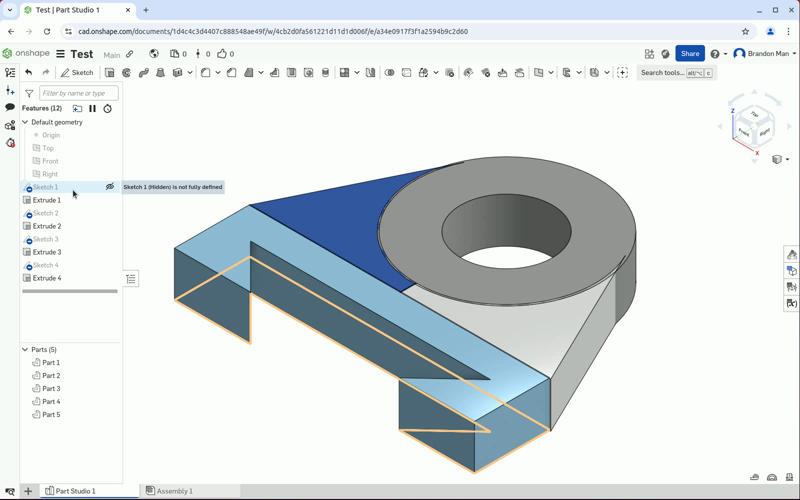
click(73, 189)